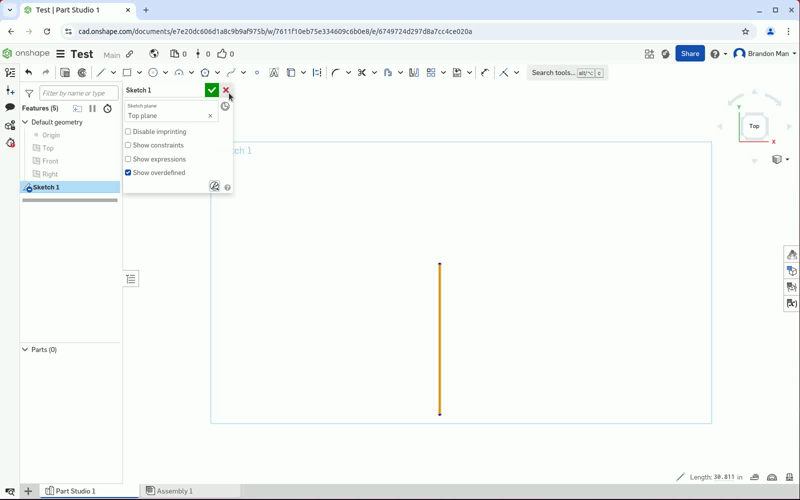
key(shift+h)
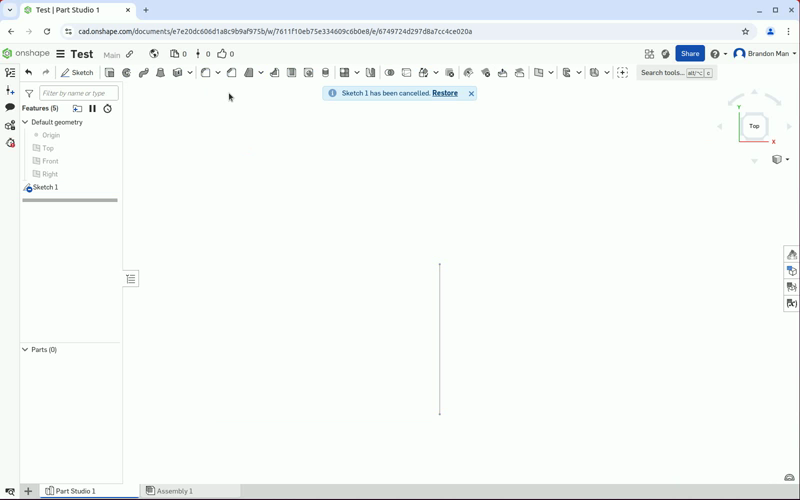
key(shift+s)
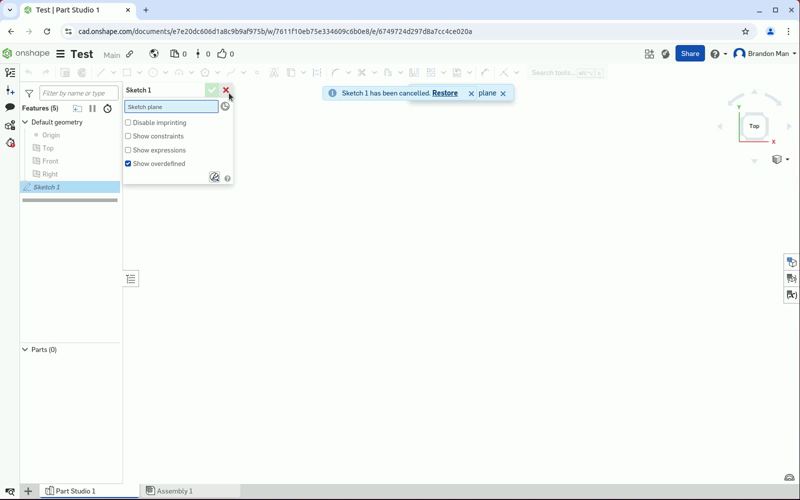
mouse_move(73, 150)
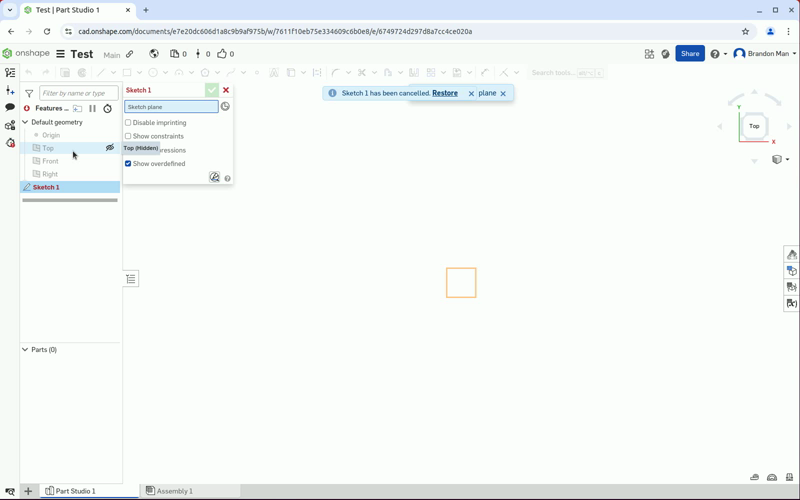
click(73, 150)
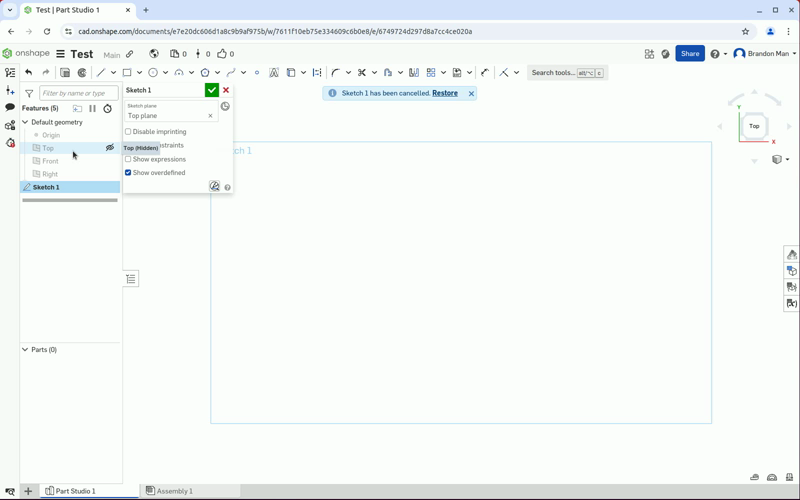
mouse_move(73, 352)
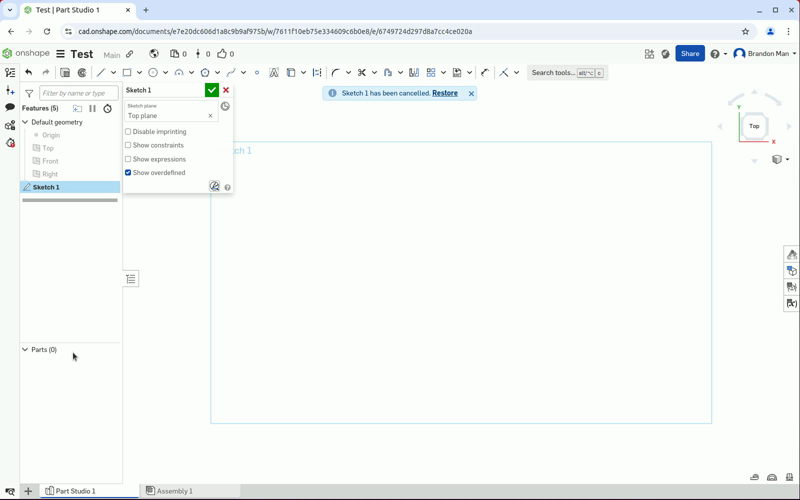
key(y)
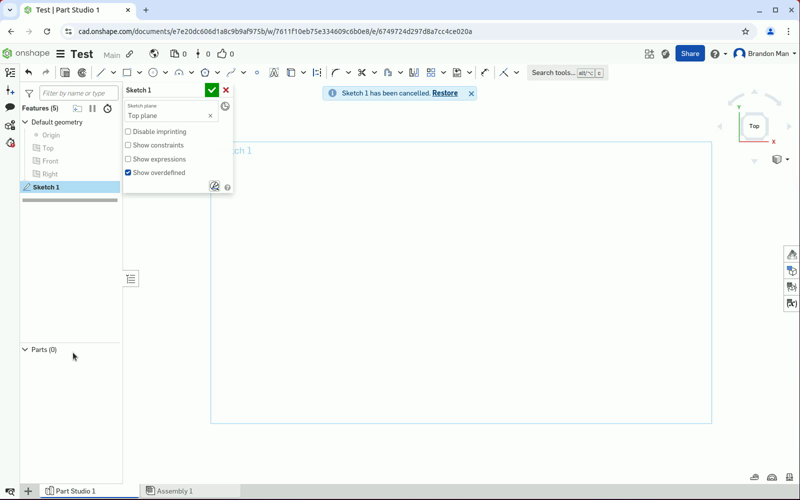
key(l)
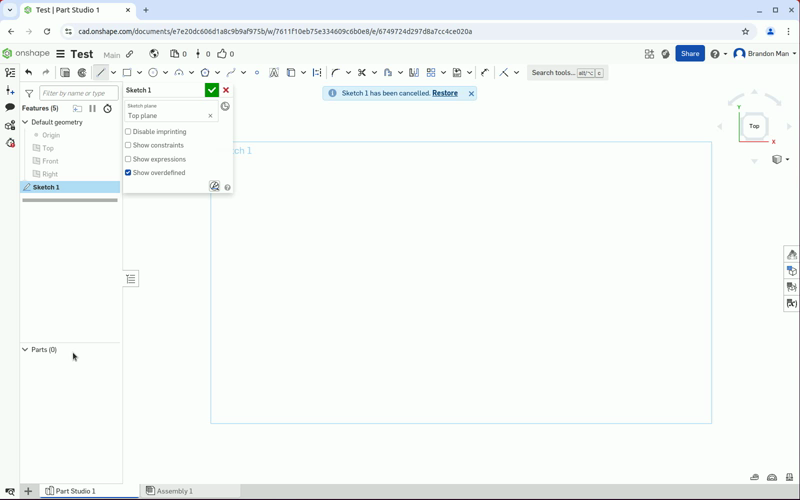
key_down(shift)
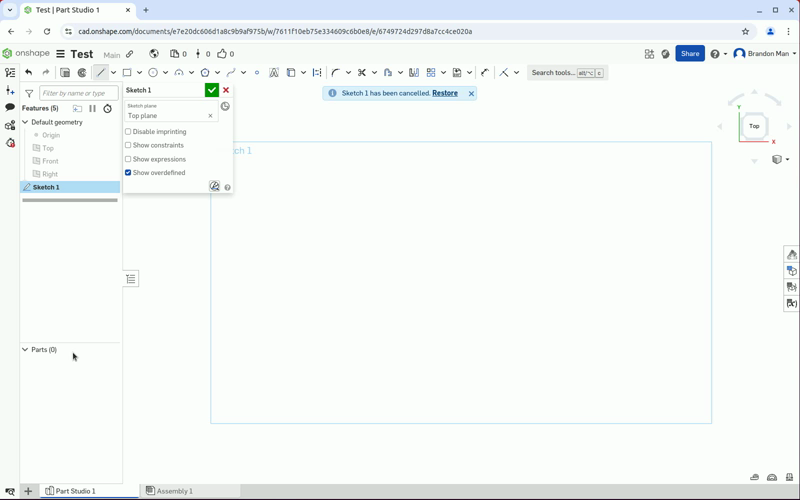
mouse_move(495, 332)
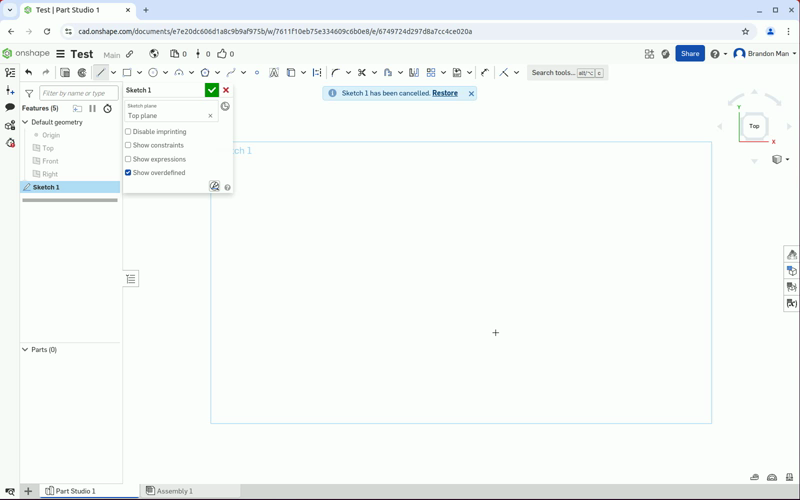
click(495, 332)
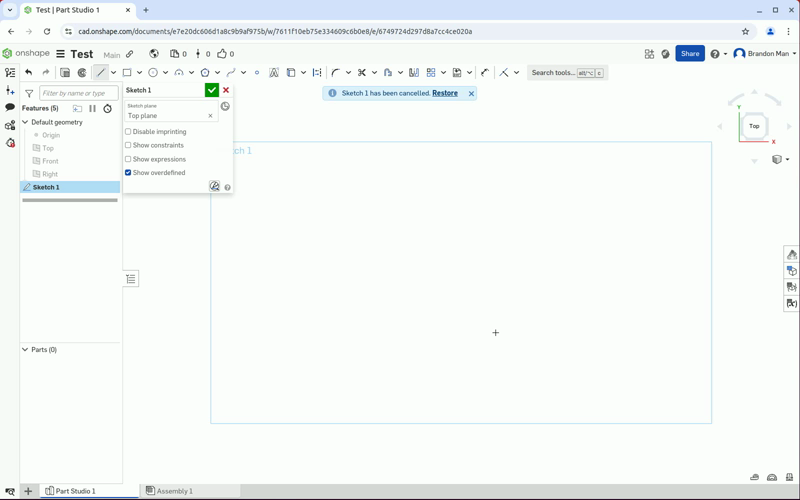
key_up(shift)
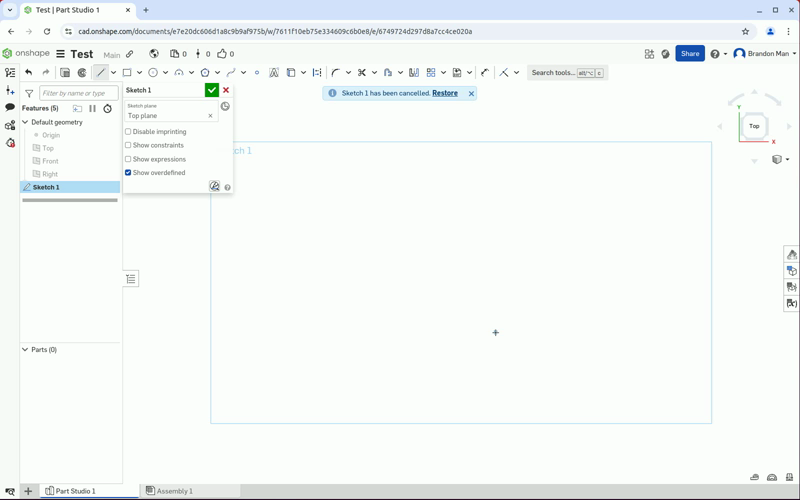
key_down(shift)
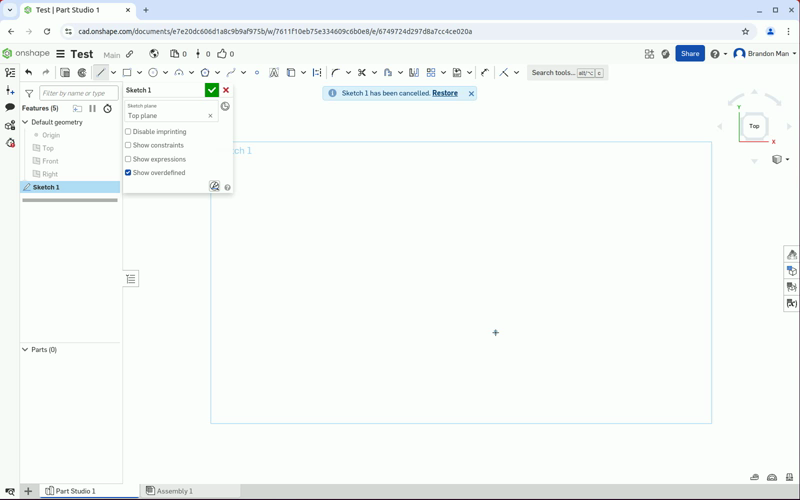
mouse_move(525, 332)
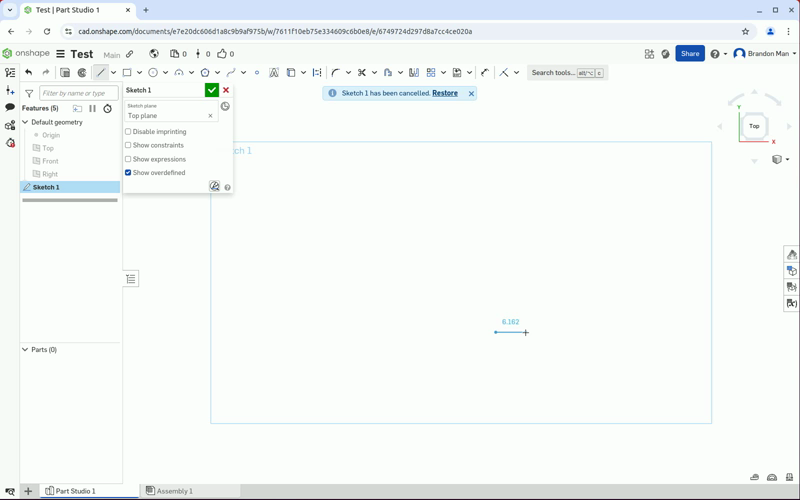
mouse_move(535, 332)
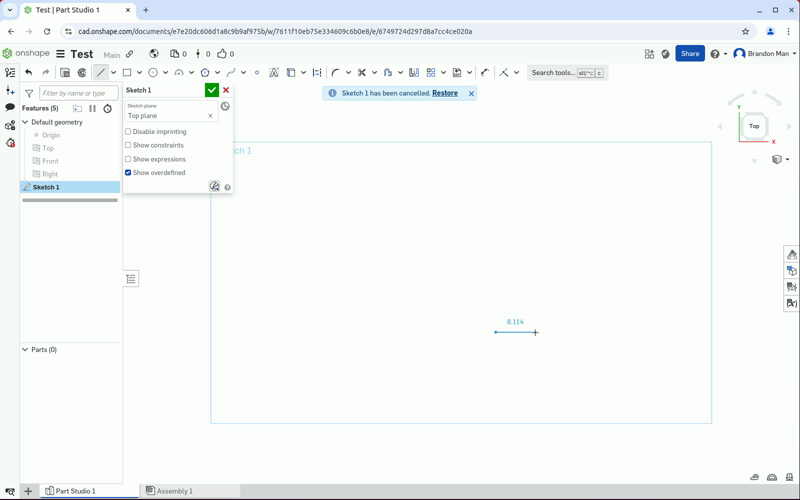
click(535, 332)
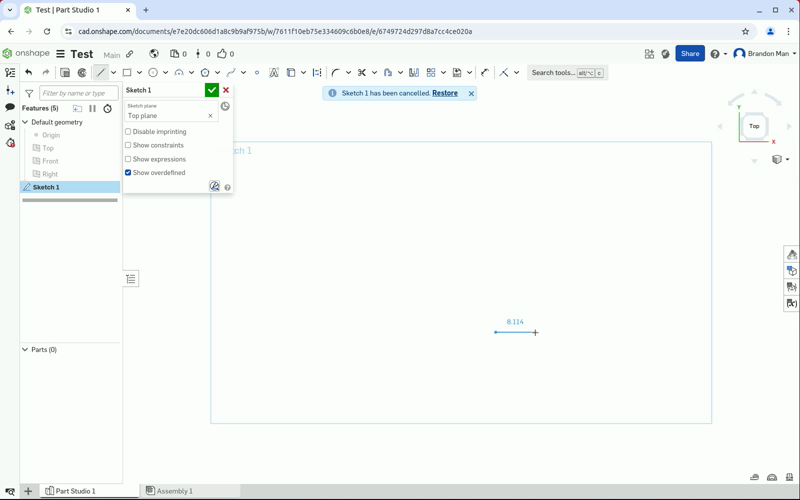
key_up(shift)
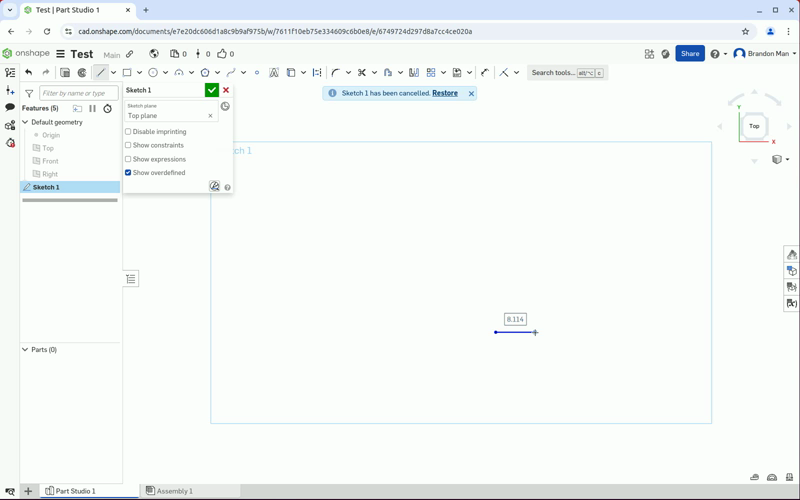
key_down(shift)
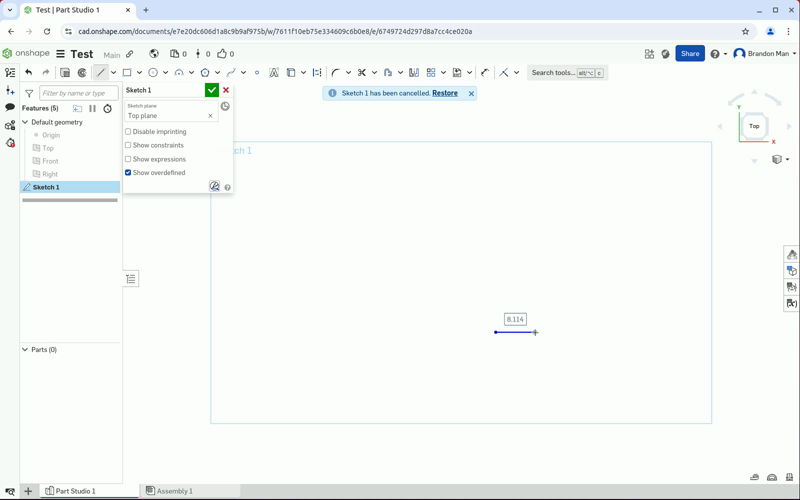
mouse_move(565, 332)
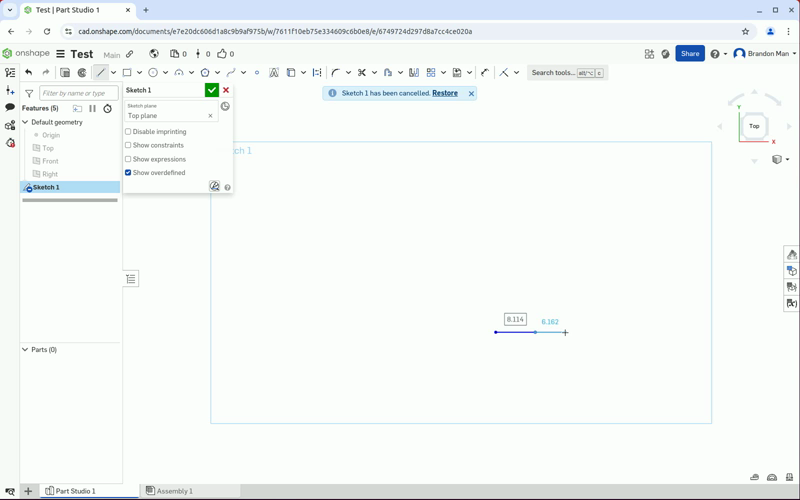
mouse_move(535, 310)
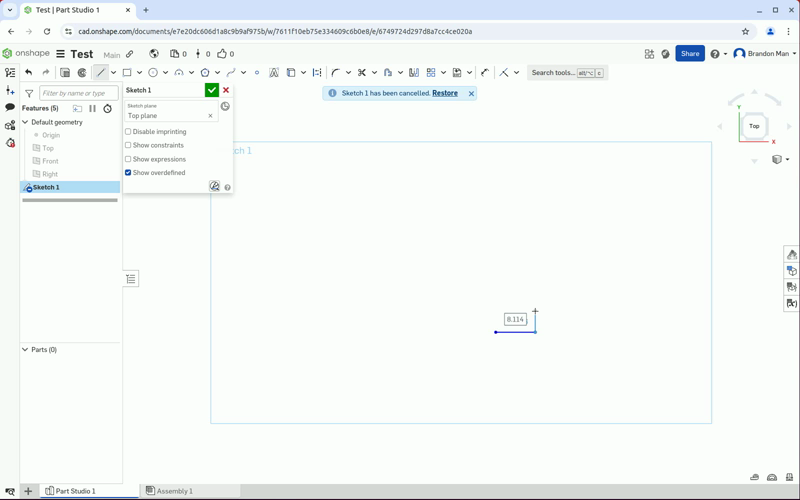
click(535, 310)
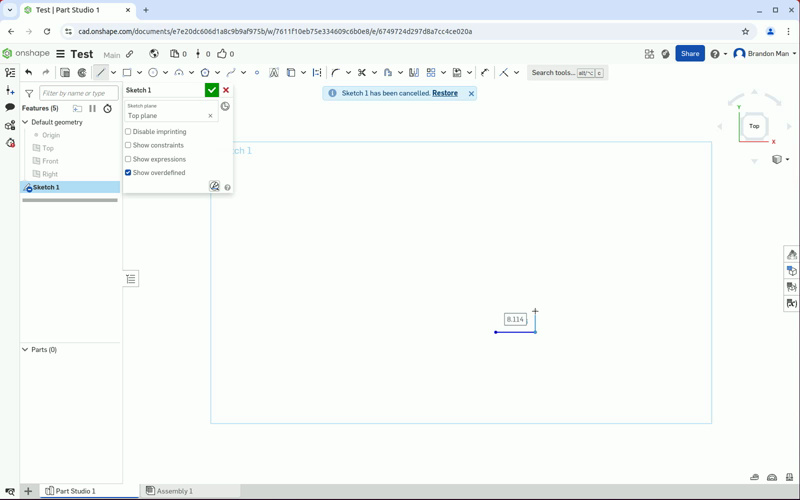
key_up(shift)
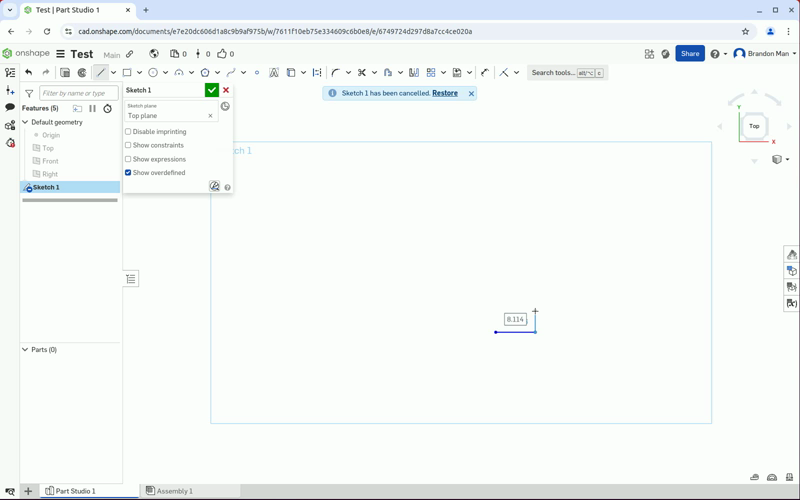
key_down(shift)
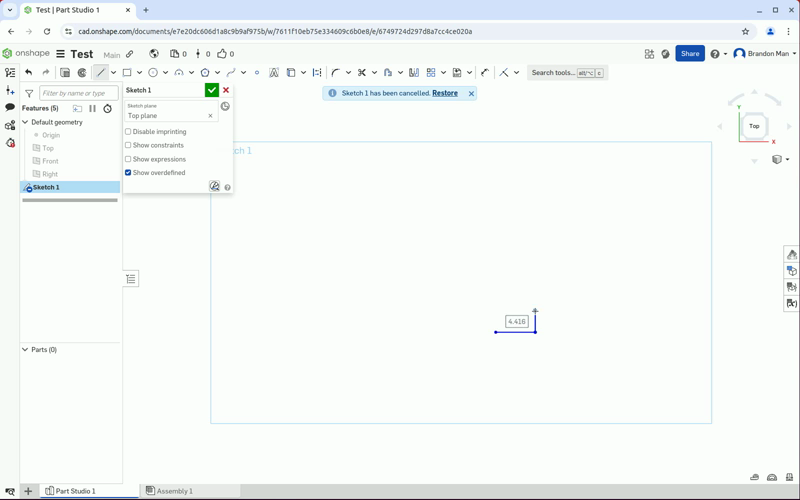
mouse_move(565, 310)
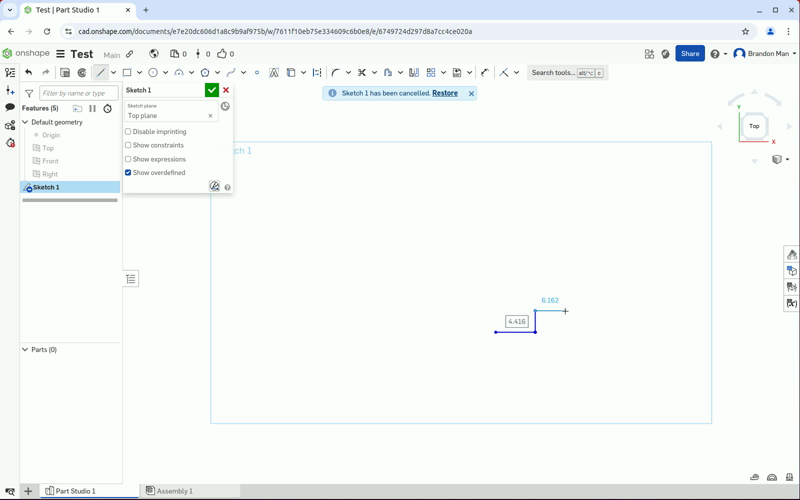
mouse_move(573, 310)
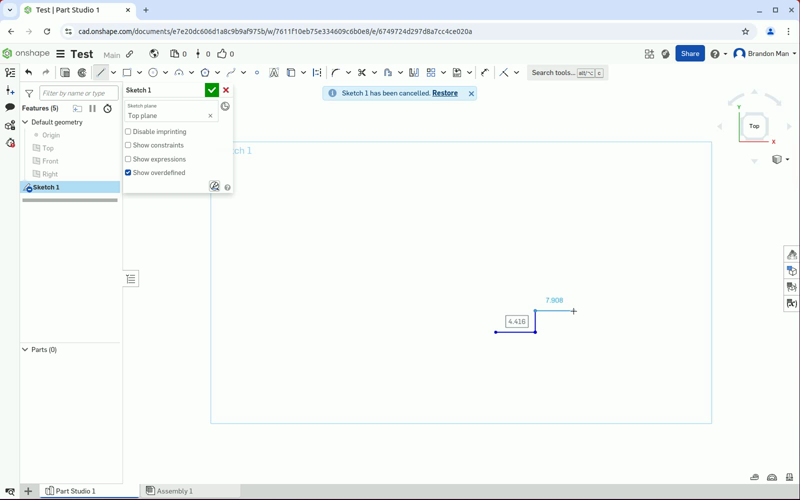
click(573, 310)
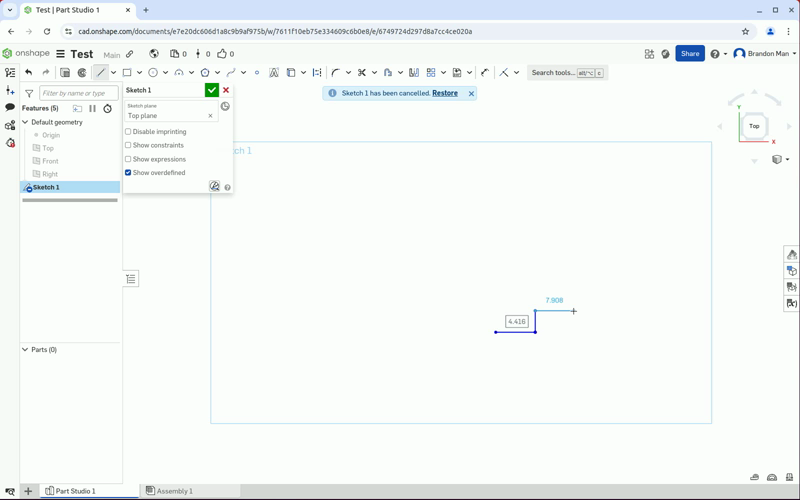
key_up(shift)
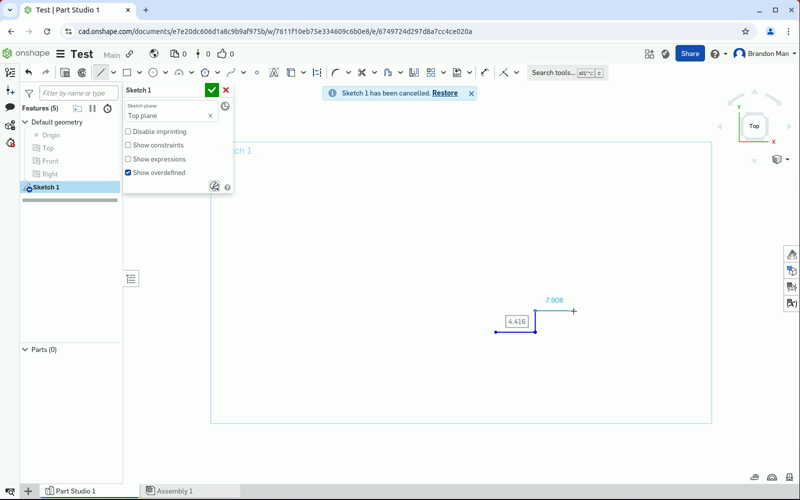
key_down(shift)
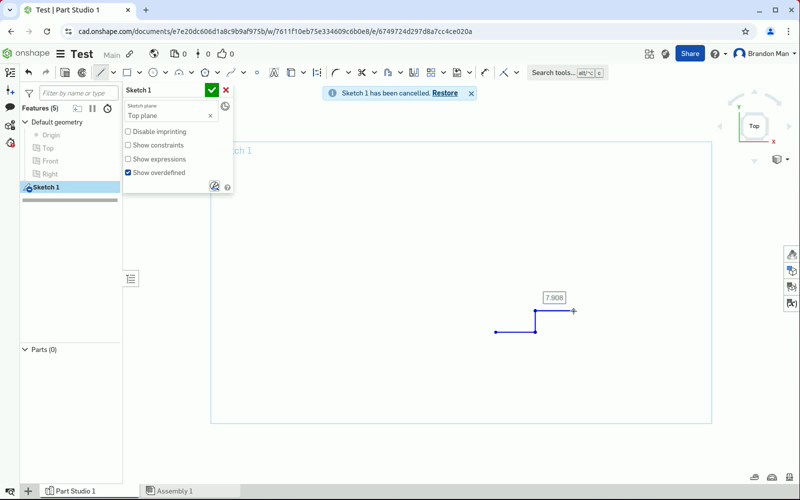
mouse_move(589, 310)
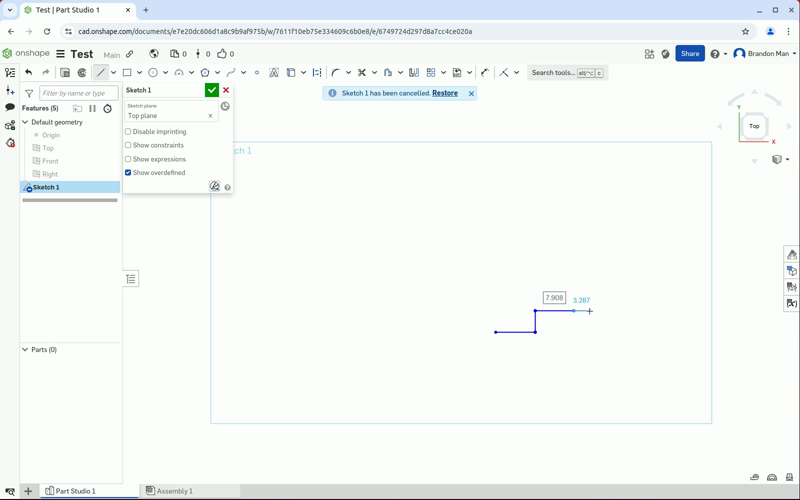
mouse_move(573, 267)
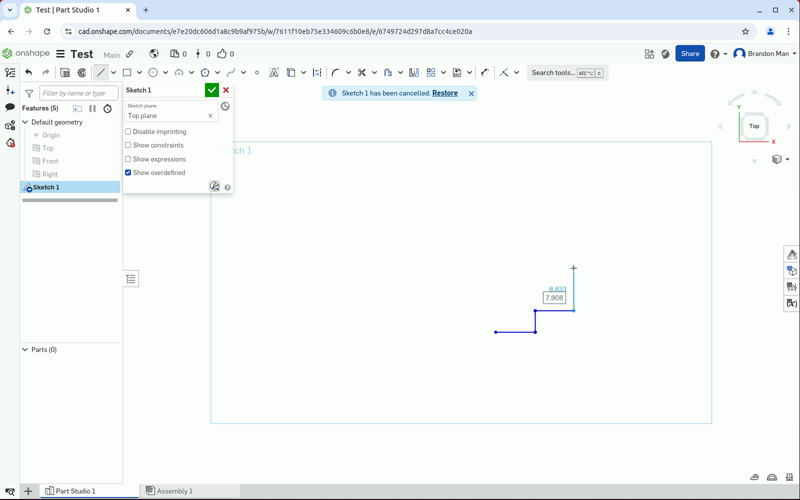
click(573, 267)
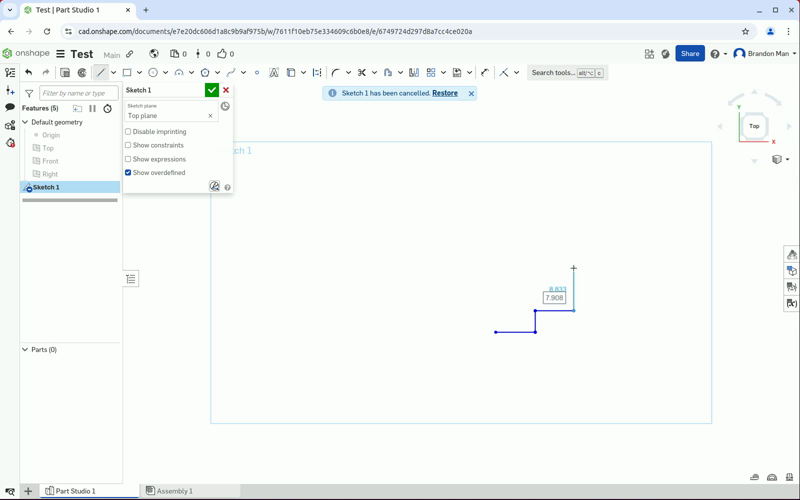
key_up(shift)
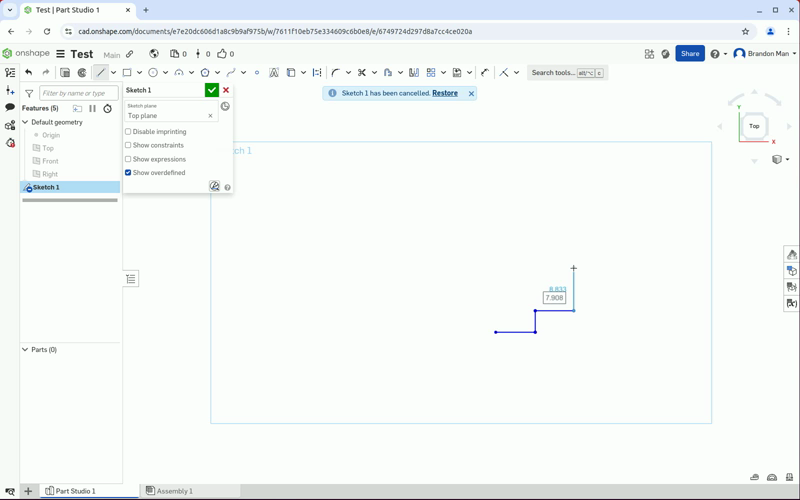
key_down(shift)
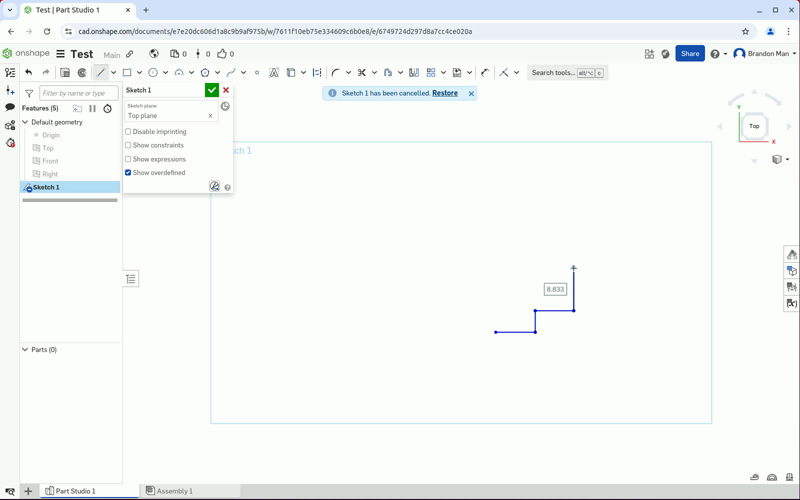
mouse_move(589, 267)
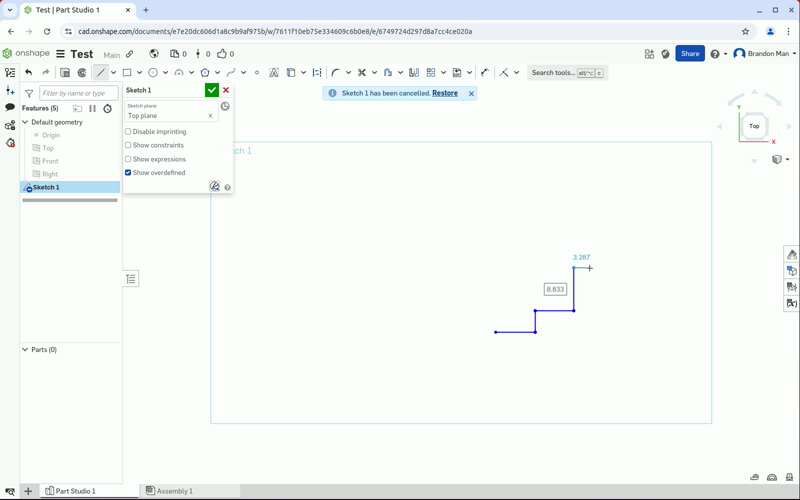
mouse_move(549, 267)
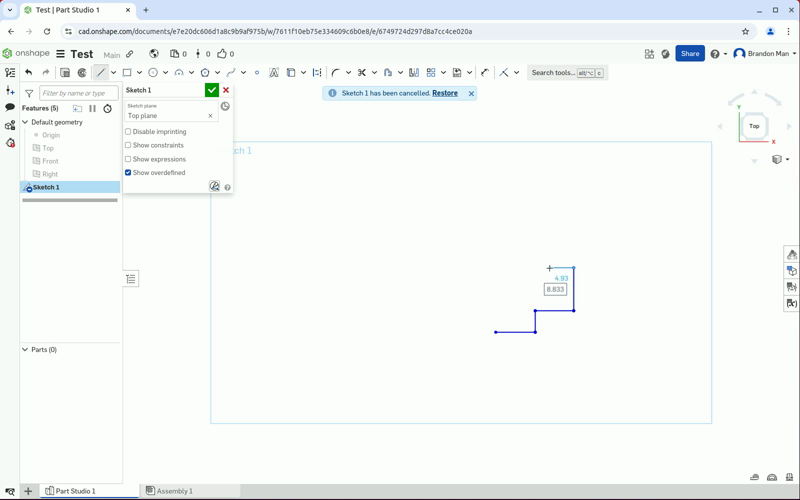
click(549, 267)
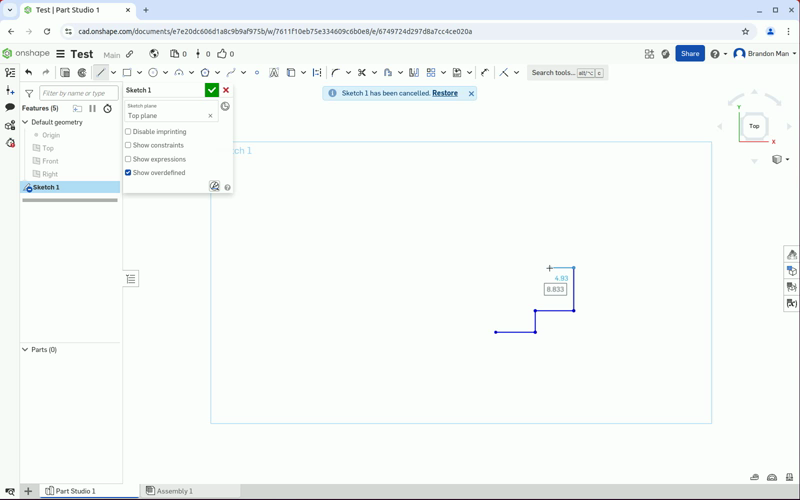
key_up(shift)
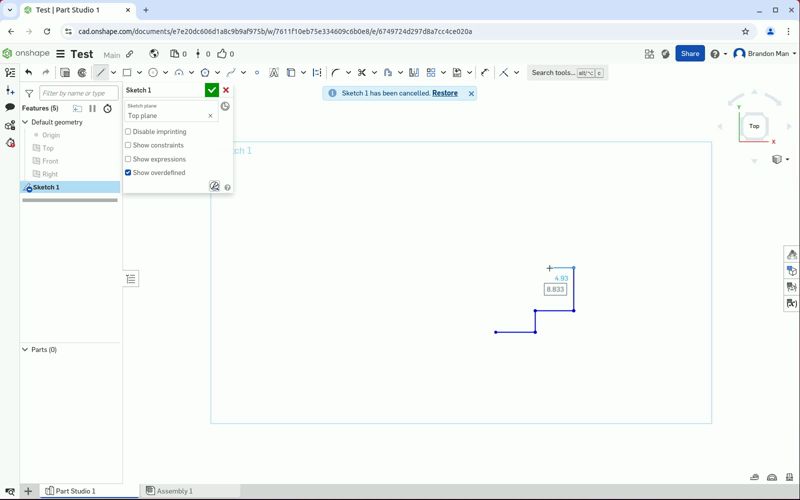
key_down(shift)
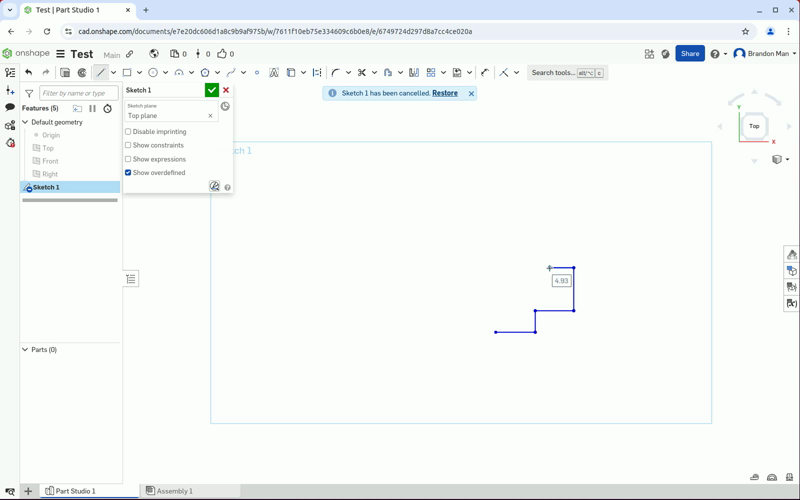
mouse_move(579, 267)
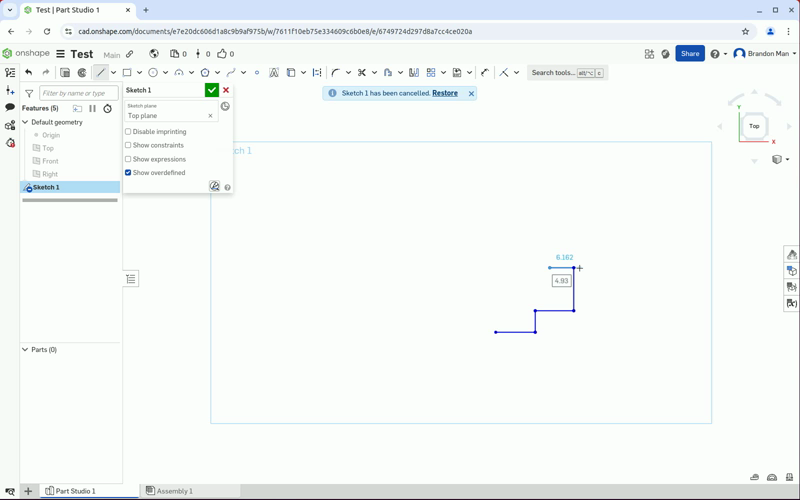
mouse_move(549, 288)
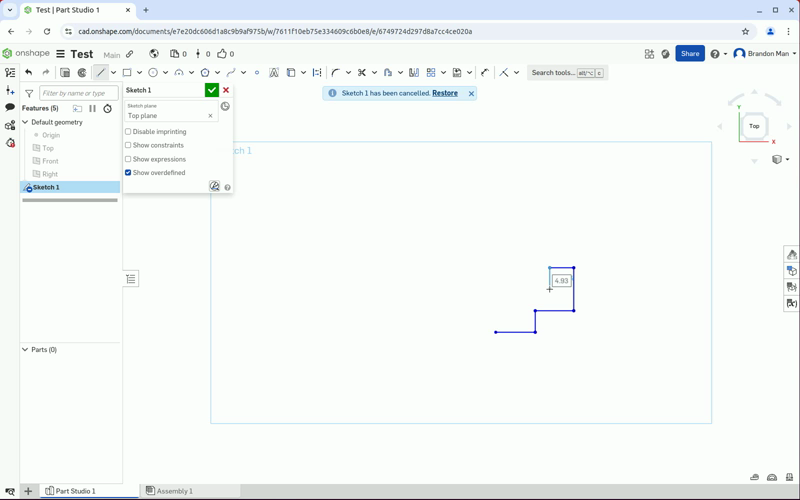
click(549, 288)
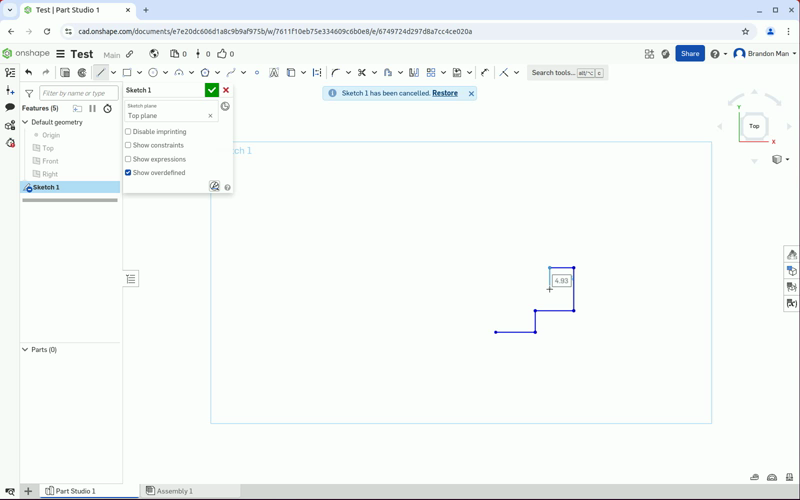
key_up(shift)
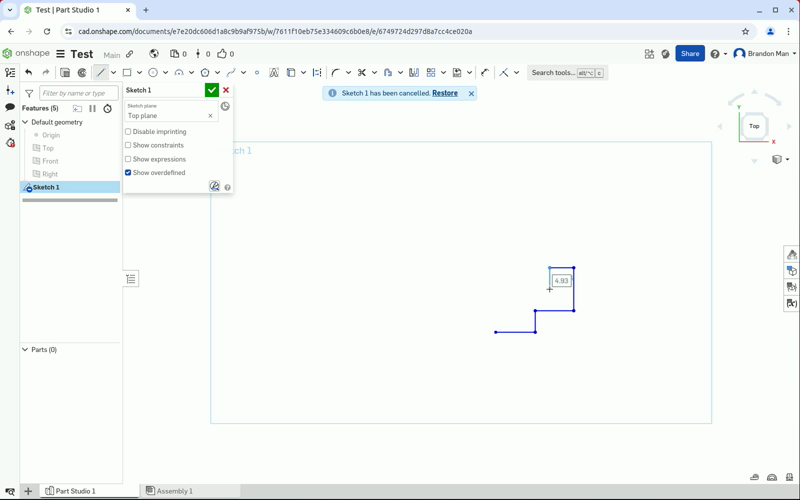
key_down(shift)
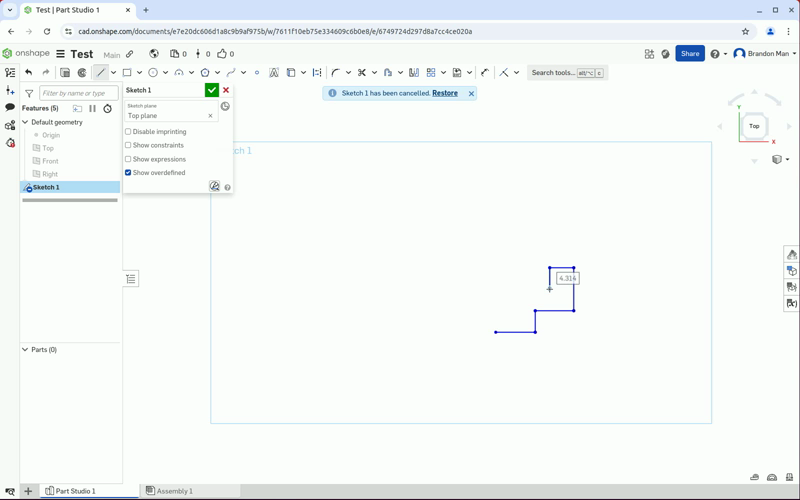
mouse_move(579, 288)
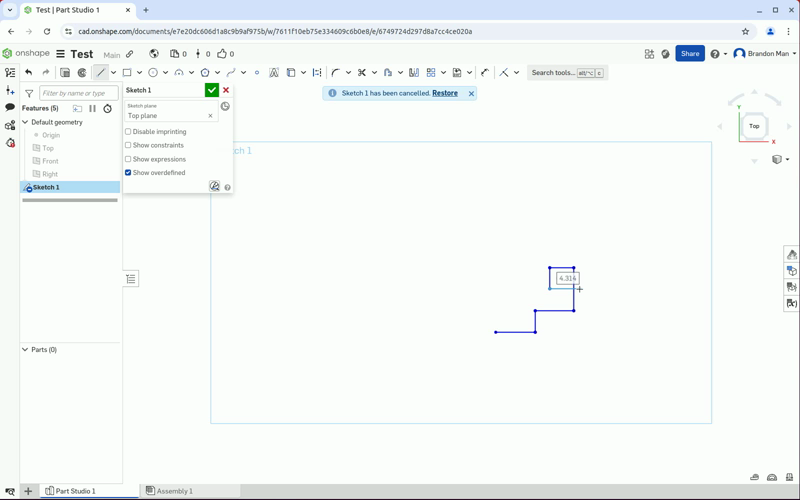
mouse_move(495, 288)
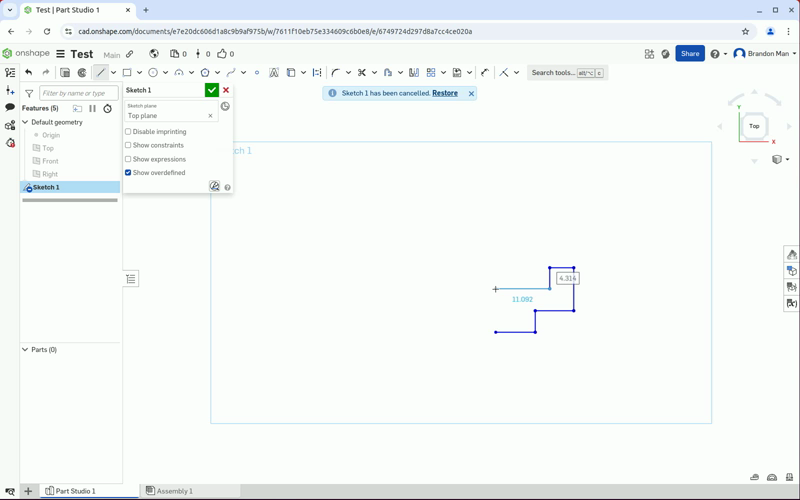
click(495, 288)
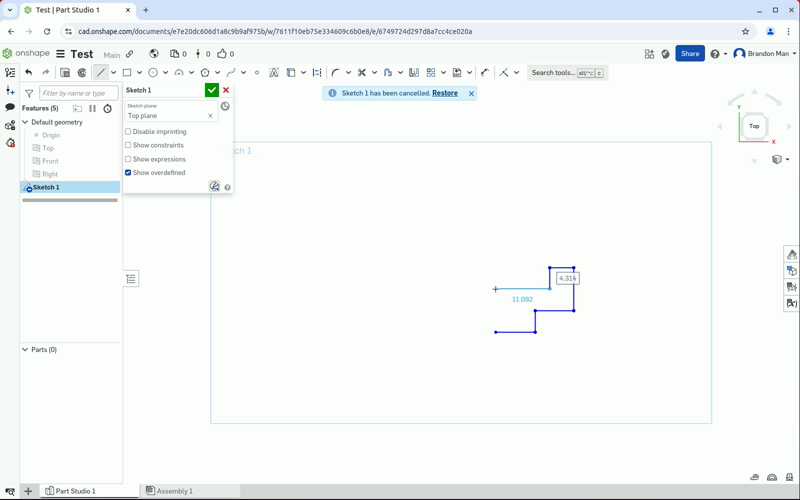
key_up(shift)
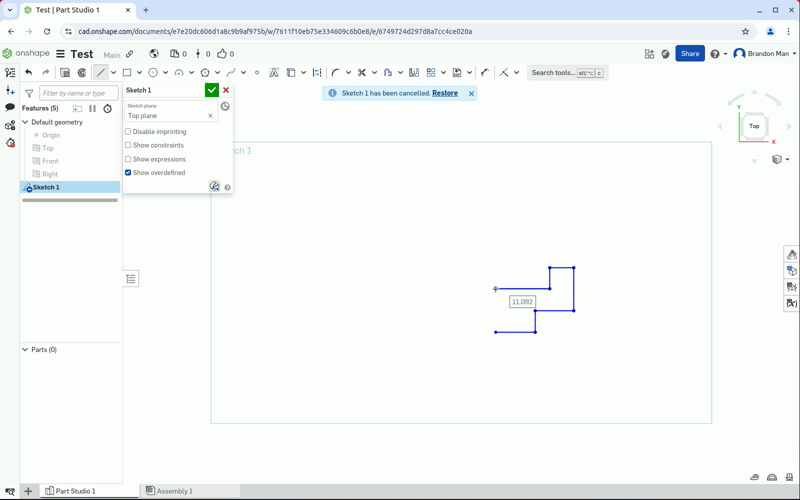
key_down(shift)
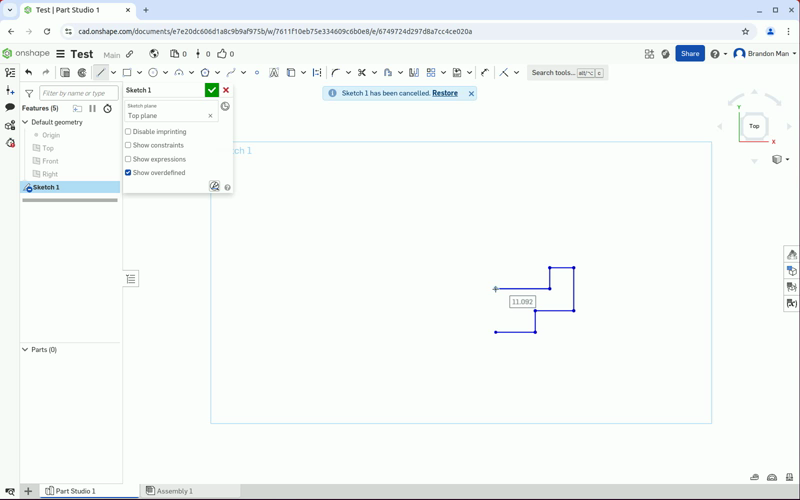
mouse_move(525, 288)
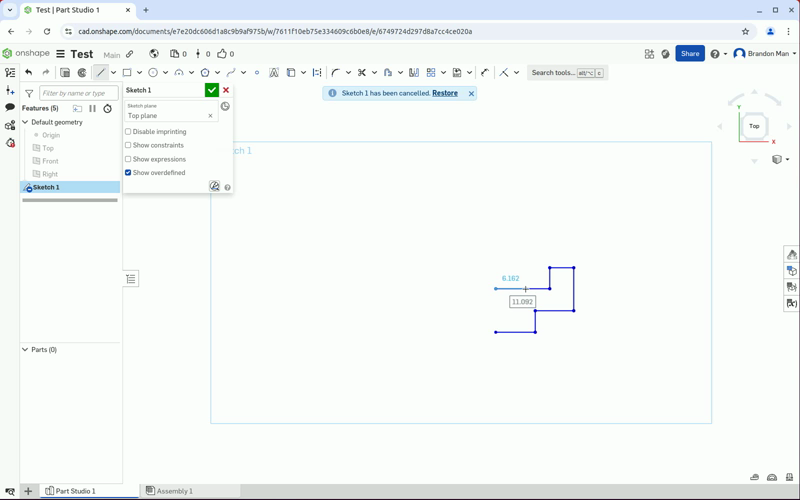
mouse_move(495, 310)
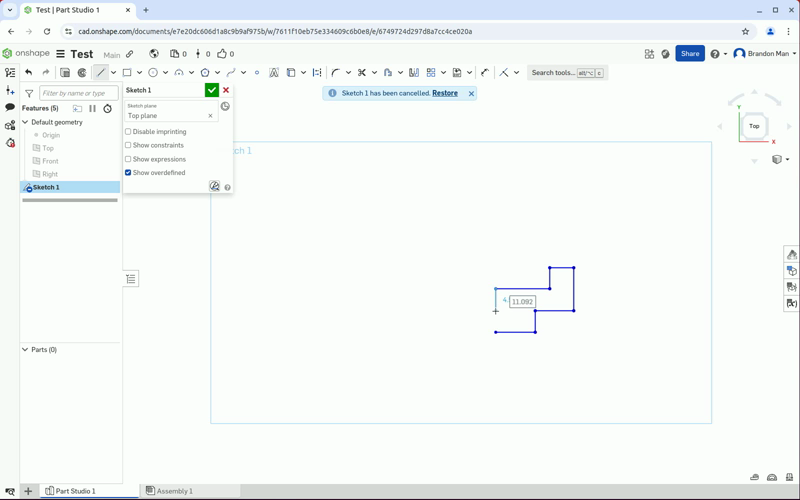
click(495, 310)
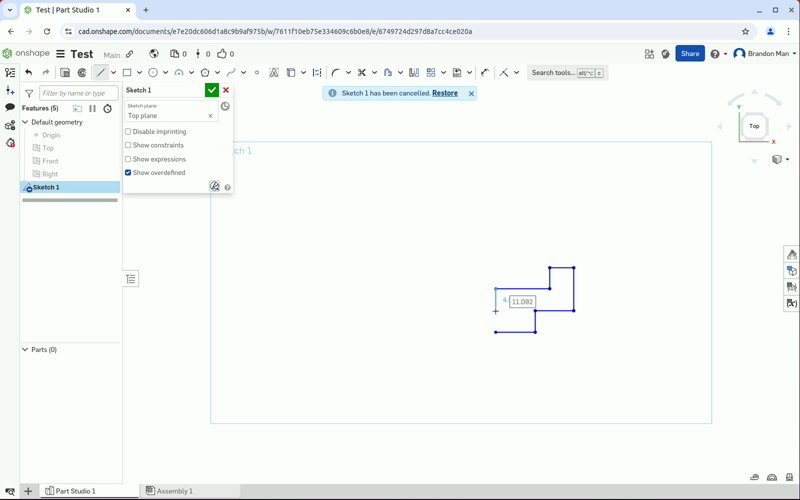
key_up(shift)
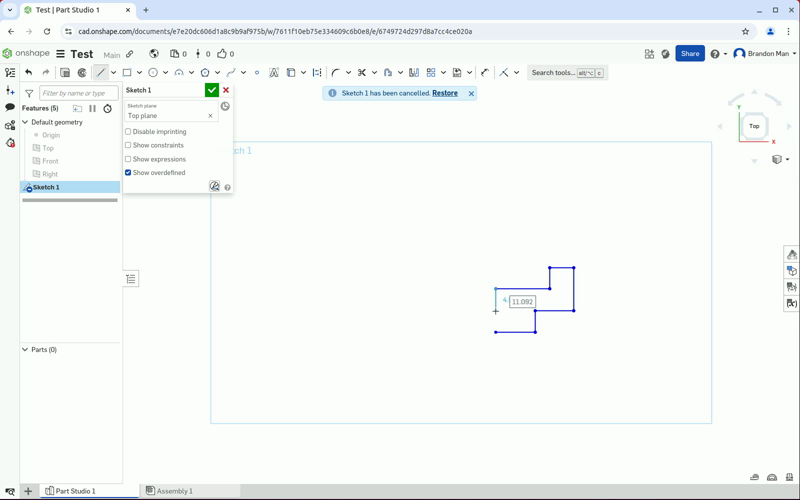
mouse_move(525, 310)
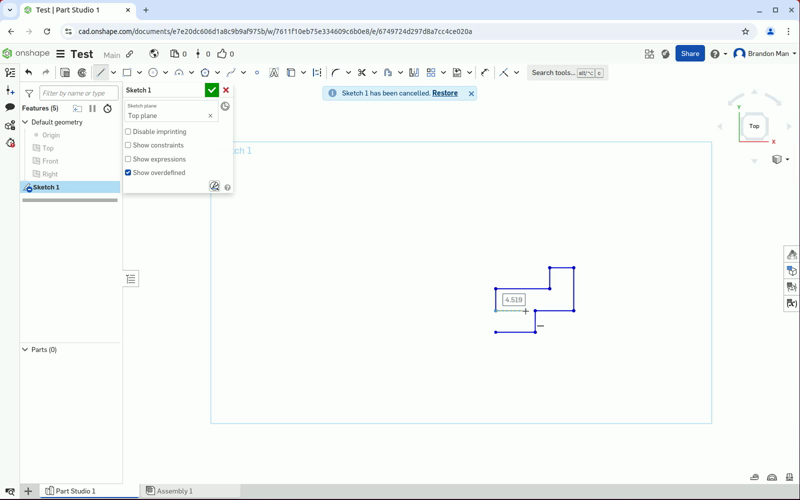
key_down(shift)
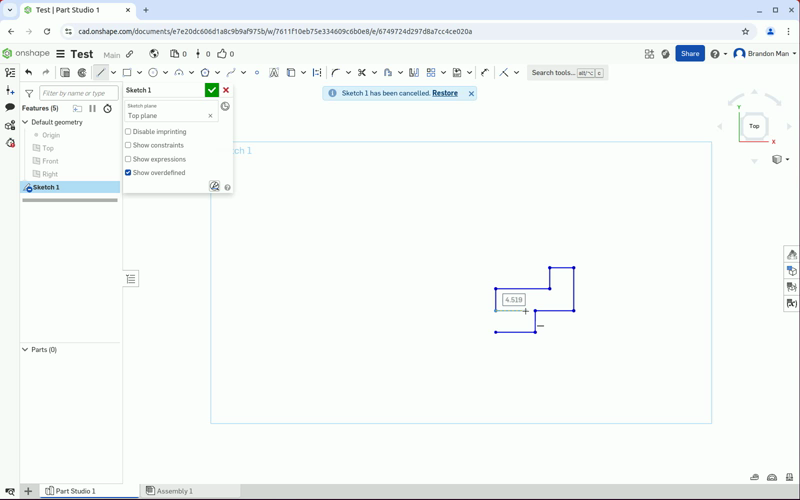
mouse_move(495, 332)
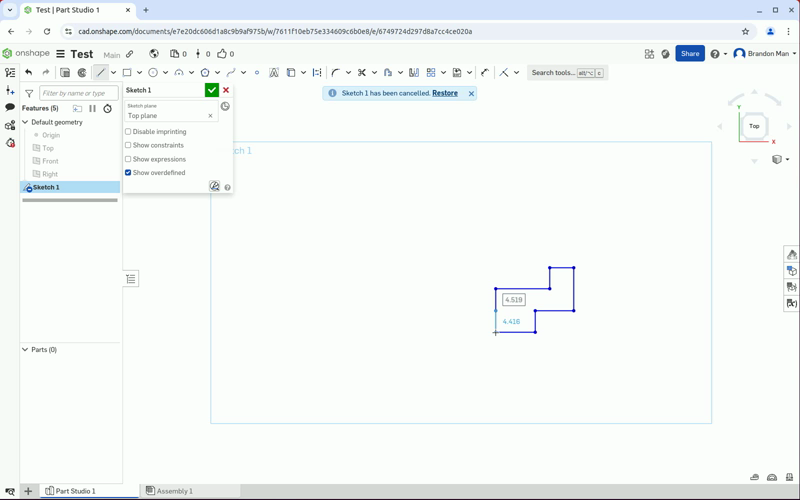
key_up(shift)
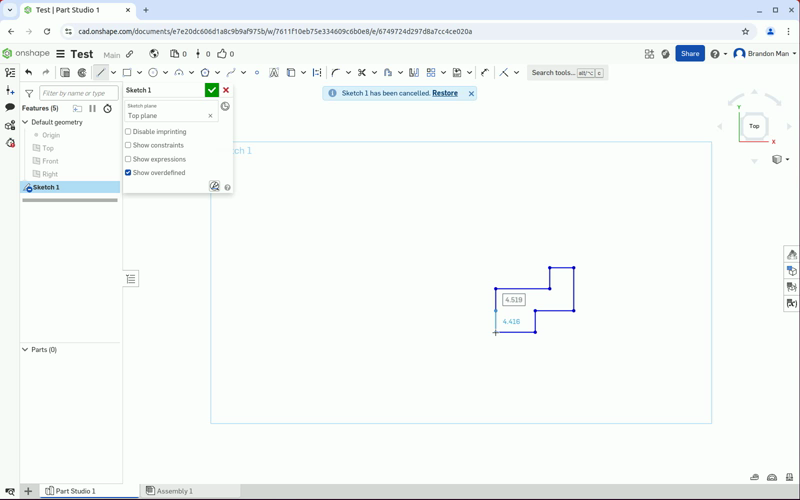
click(495, 332)
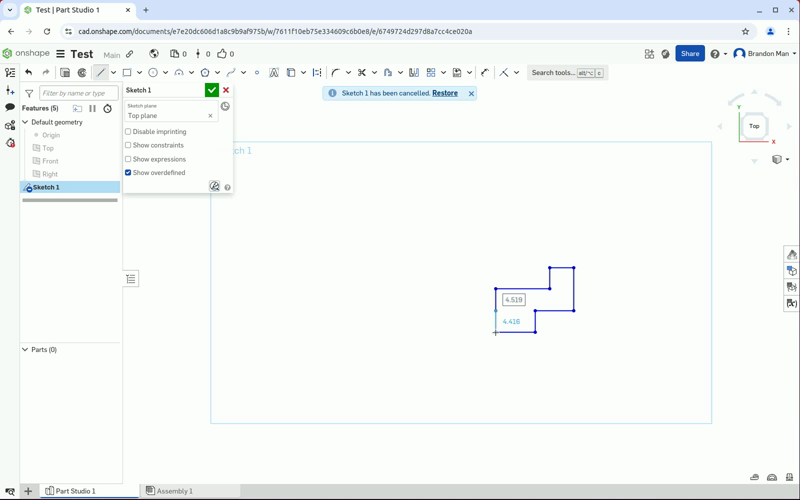
key(esc)
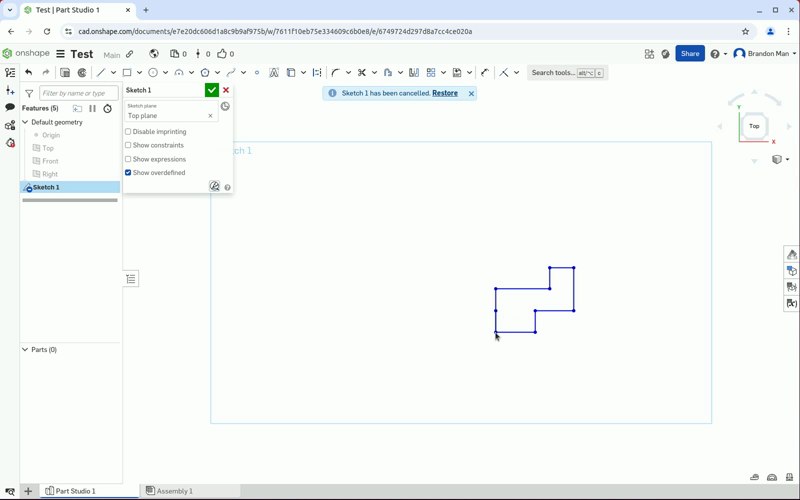
mouse_move(556, 284)
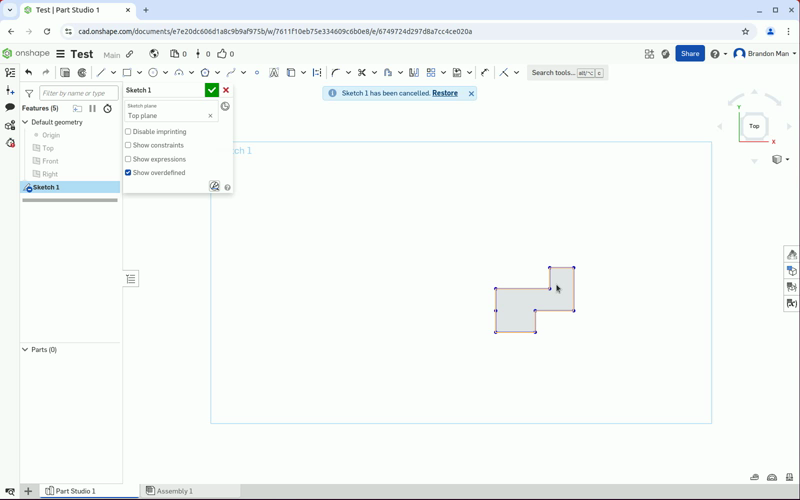
click(556, 284)
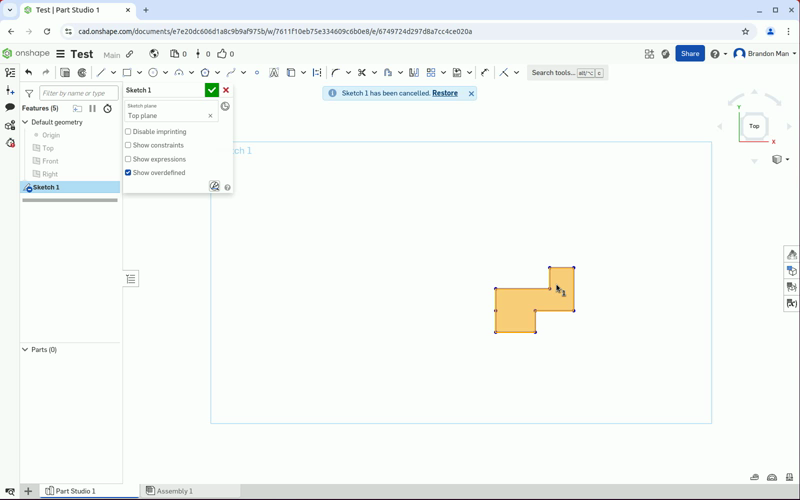
mouse_move(73, 352)
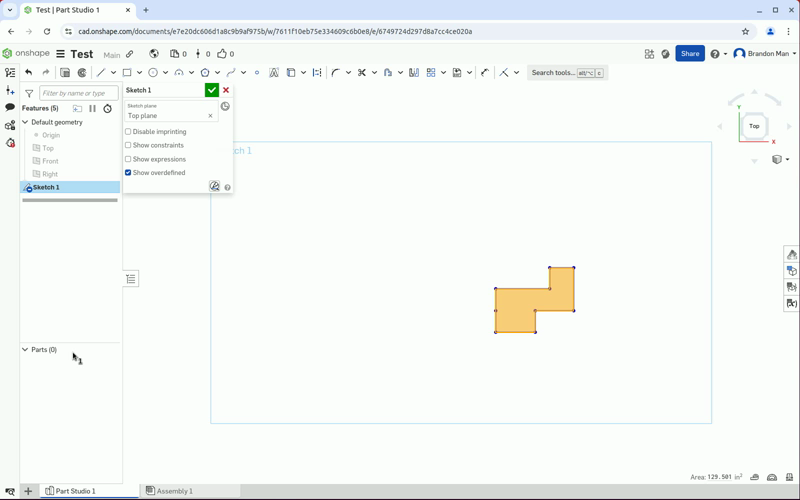
key(shift+y)
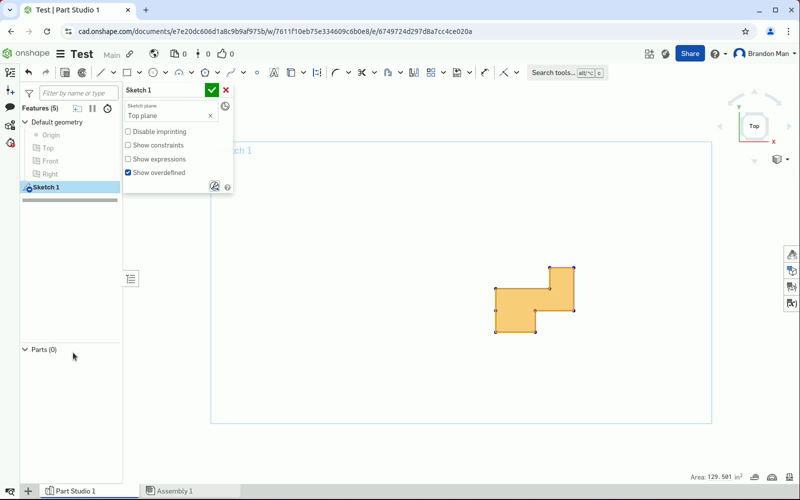
key(shift+e)
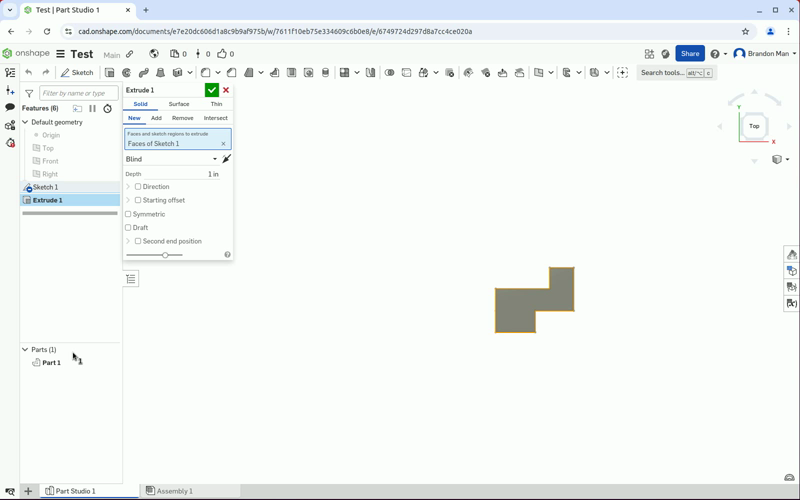
mouse_move(143, 106)
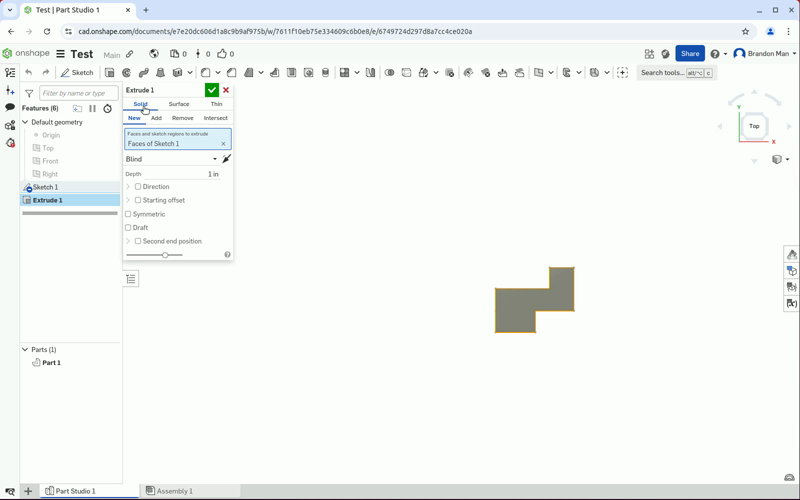
click(143, 106)
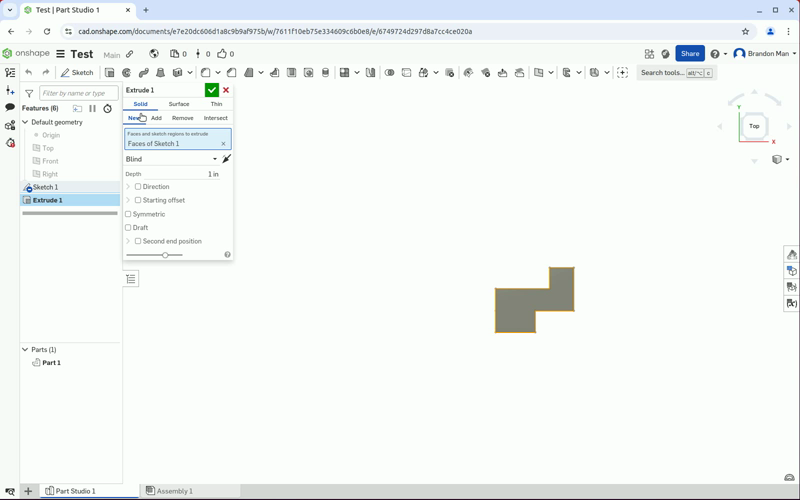
mouse_move(137, 120)
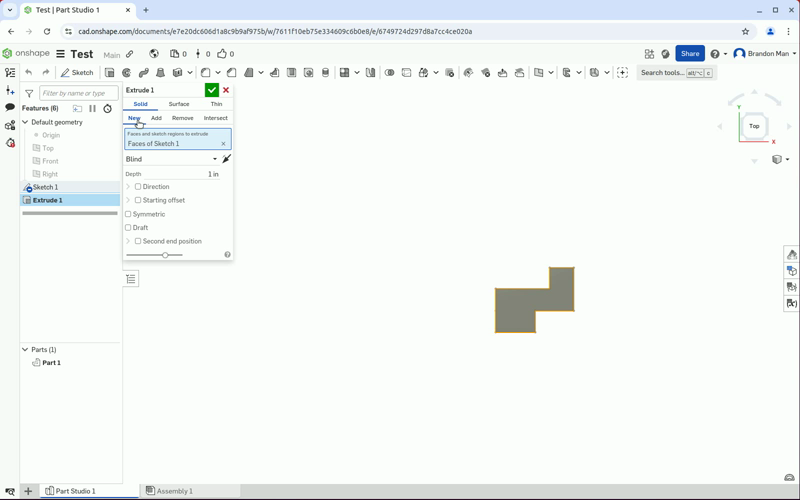
click(137, 120)
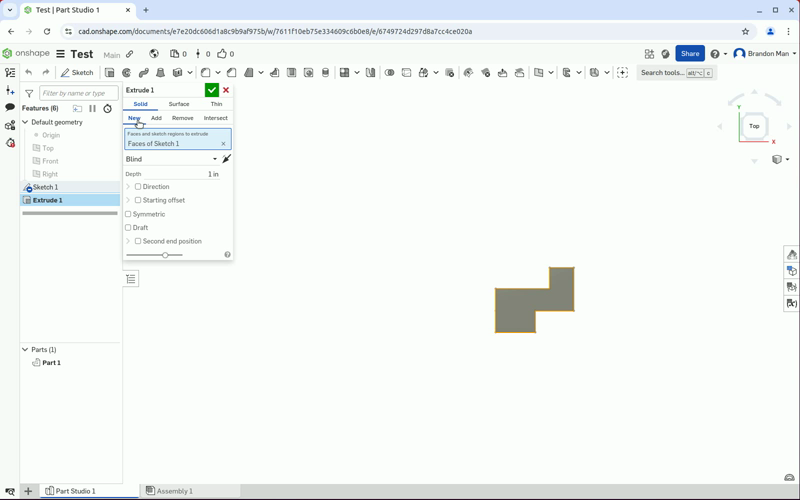
key(tab, 4)
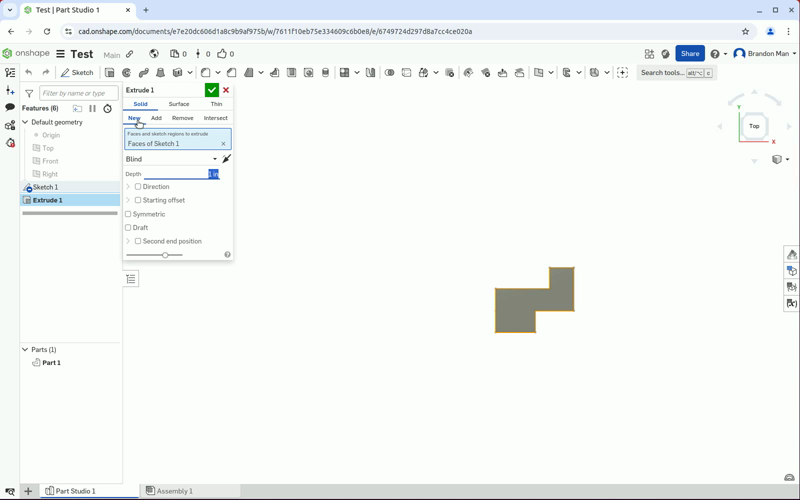
text(2.648)
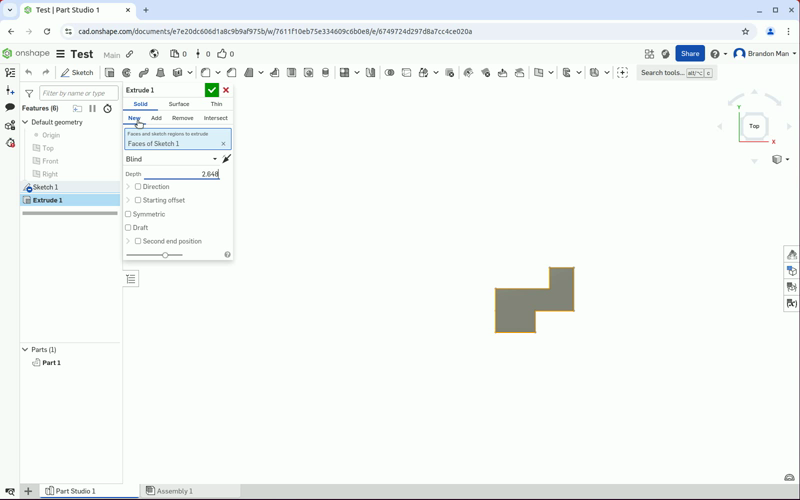
key(enter)
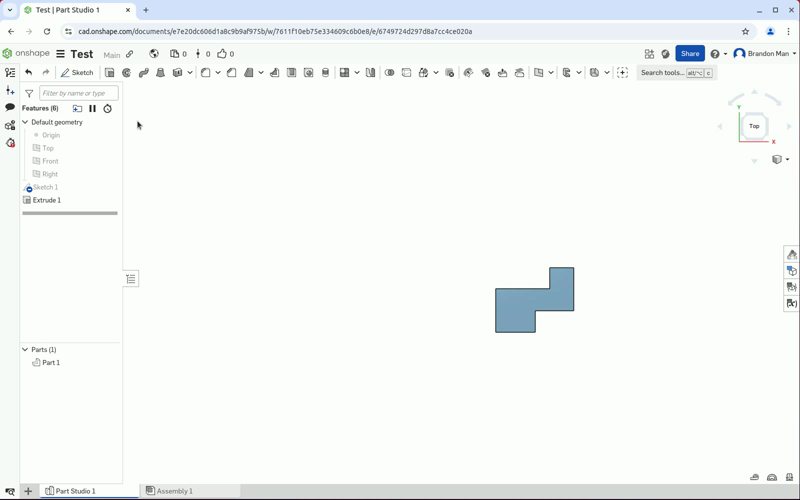
key(shift+h)
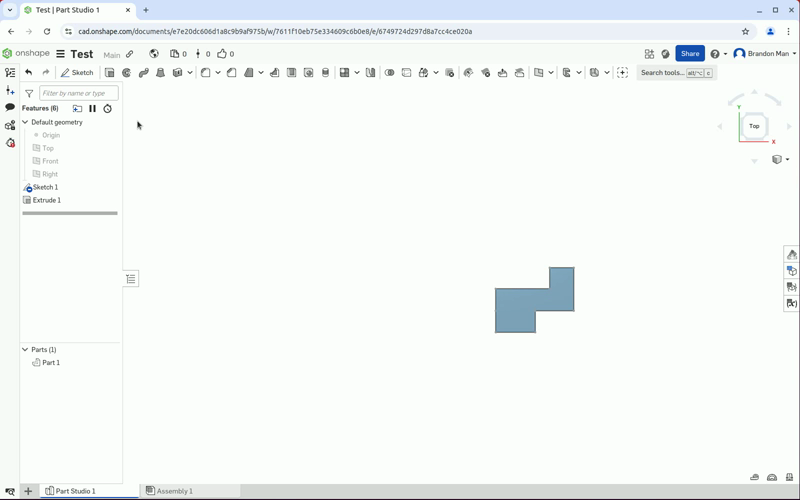
key(shift+h)
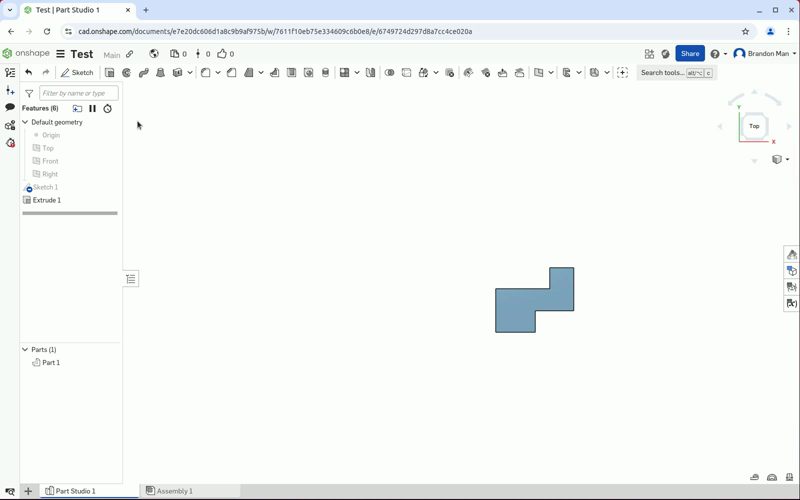
mouse_move(73, 189)
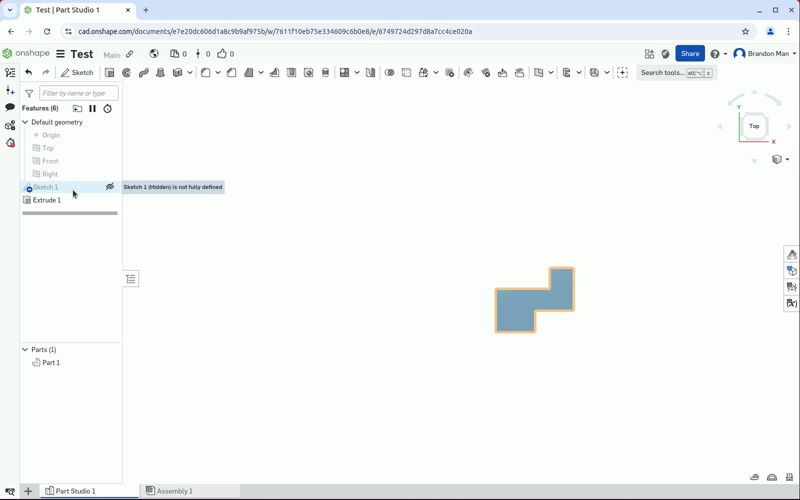
click(73, 189)
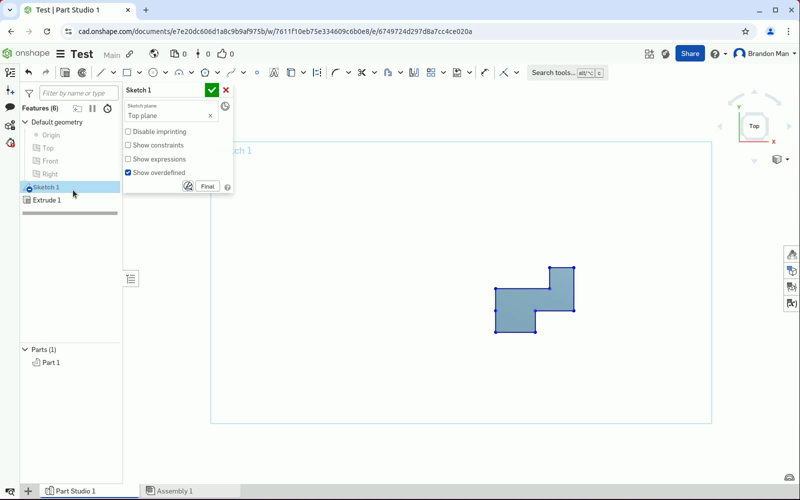
mouse_move(229, 92)
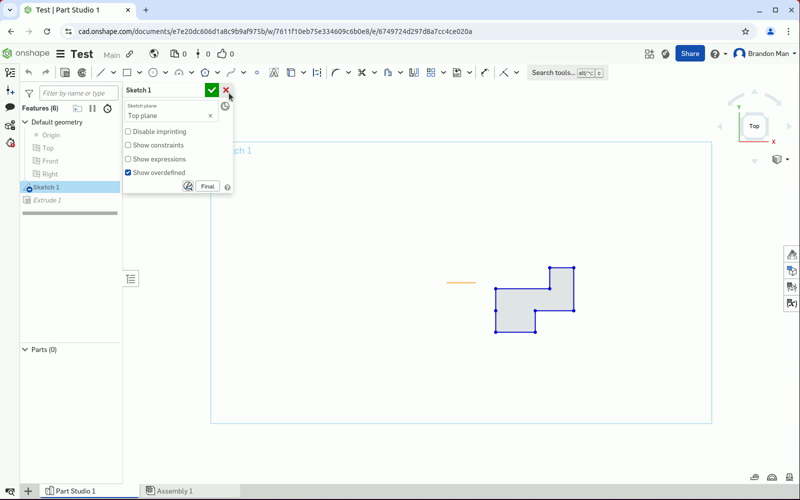
click(229, 92)
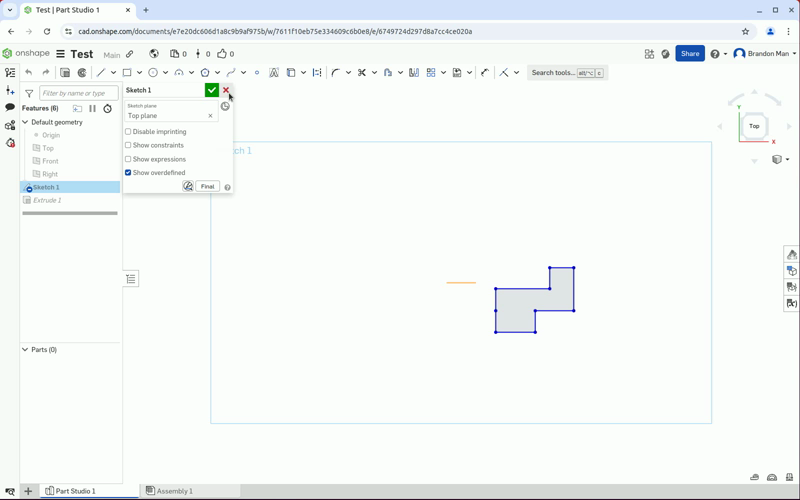
key(shift+s)
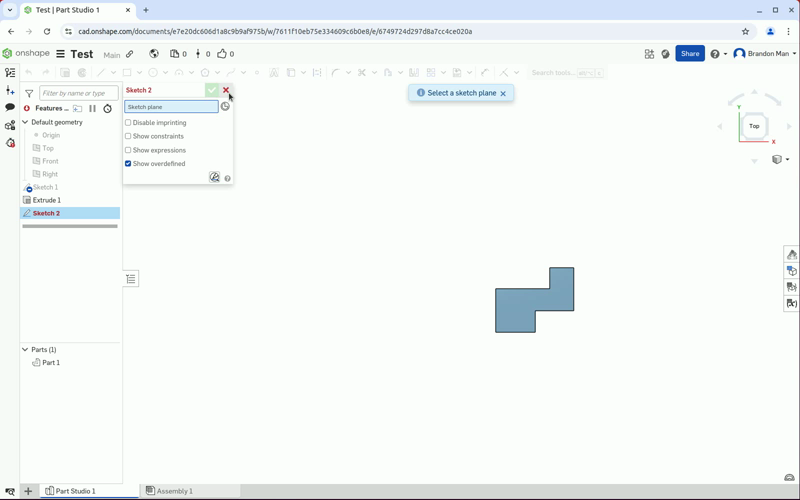
mouse_move(73, 150)
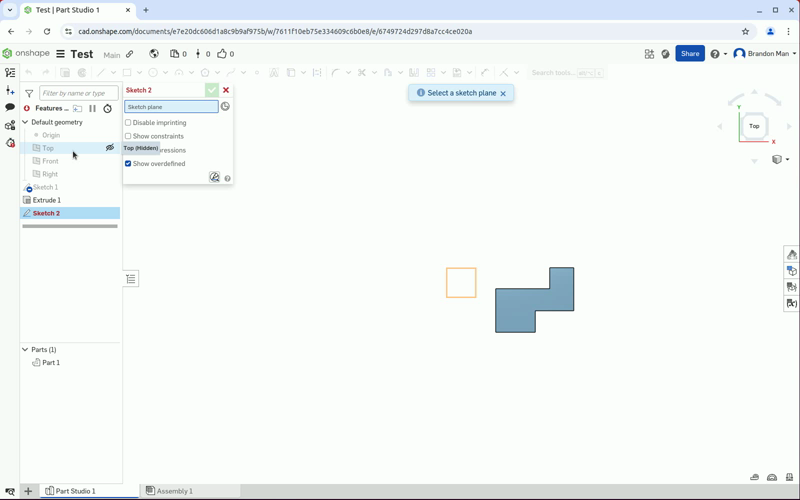
click(73, 150)
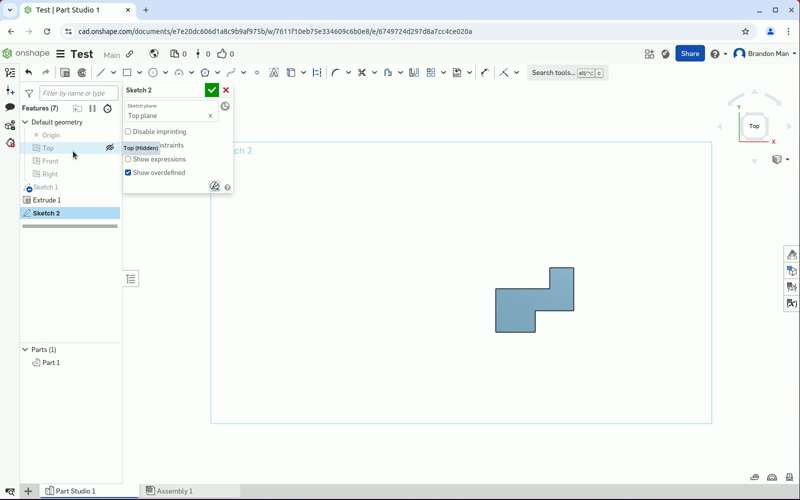
mouse_move(73, 352)
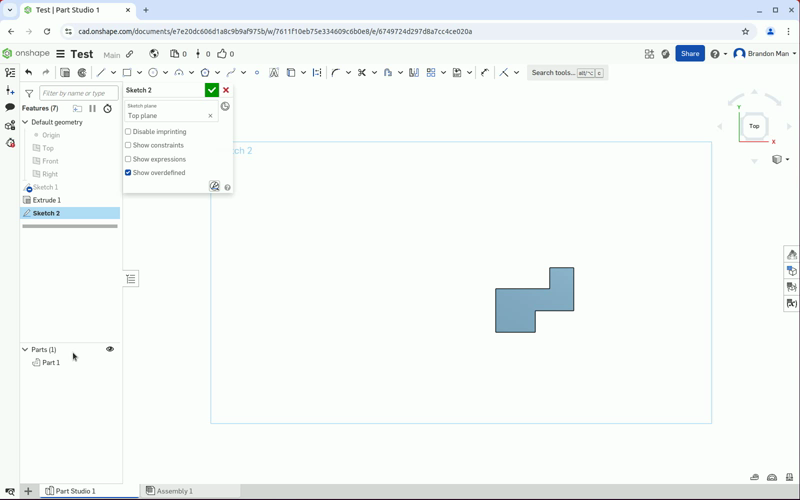
key(y)
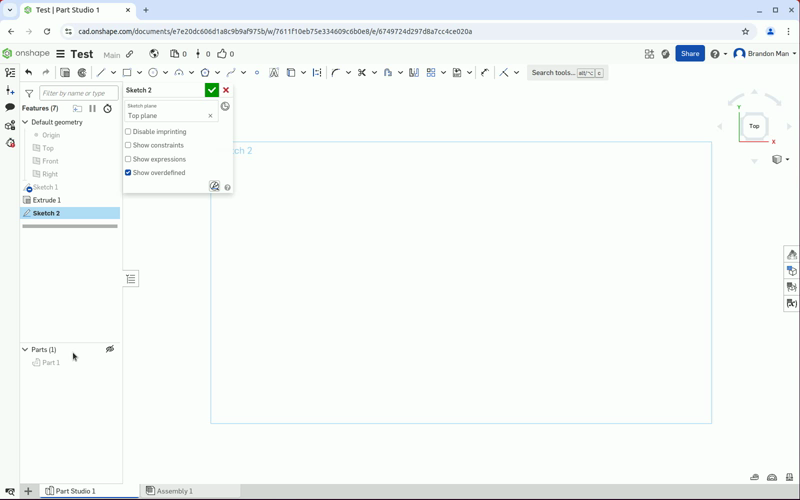
key(l)
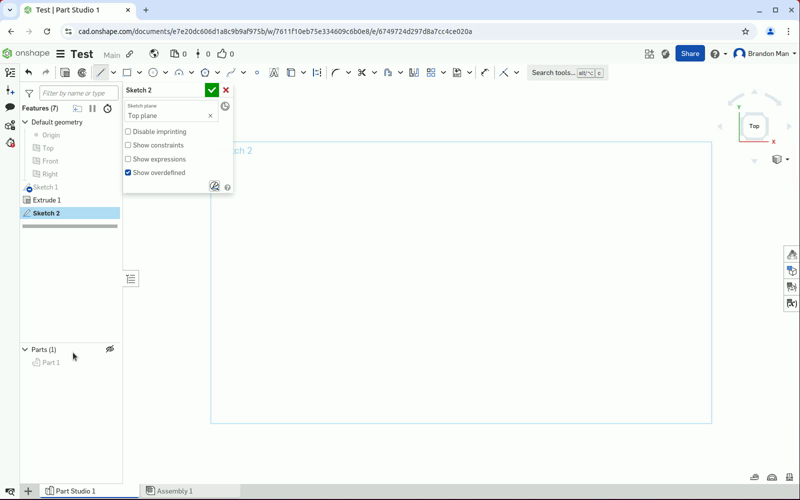
key_down(shift)
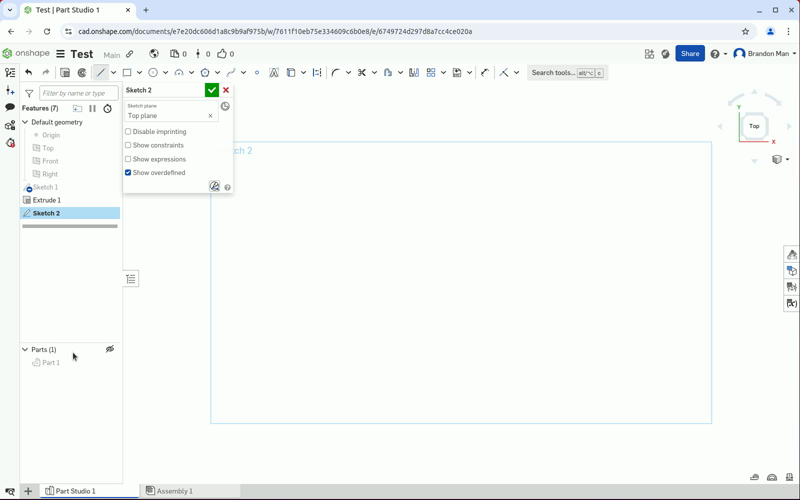
mouse_move(457, 332)
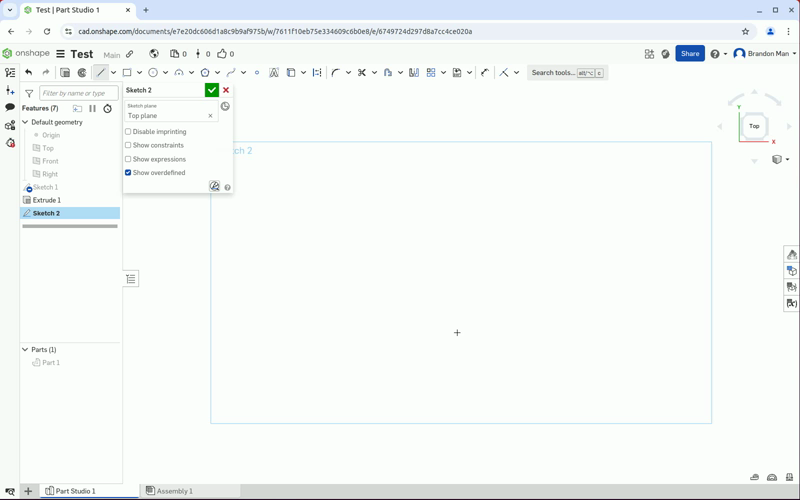
click(457, 332)
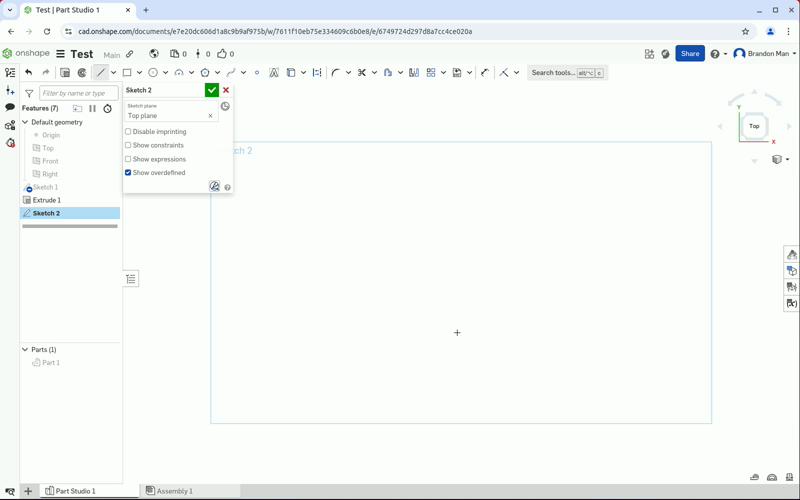
key_up(shift)
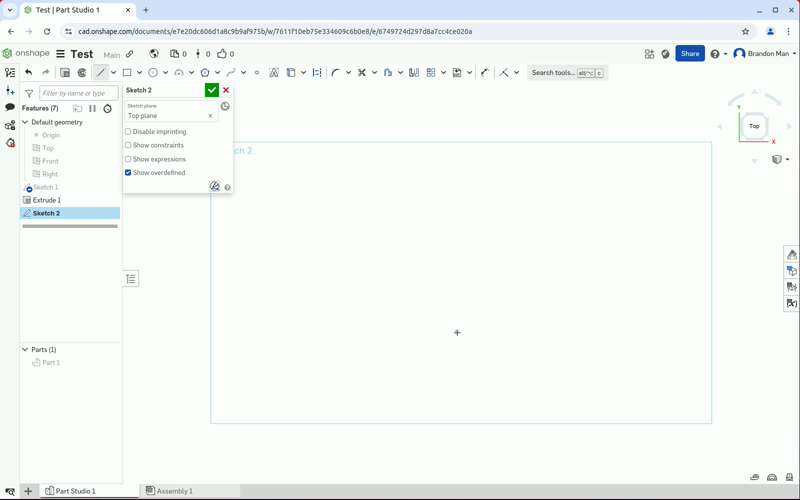
key_down(shift)
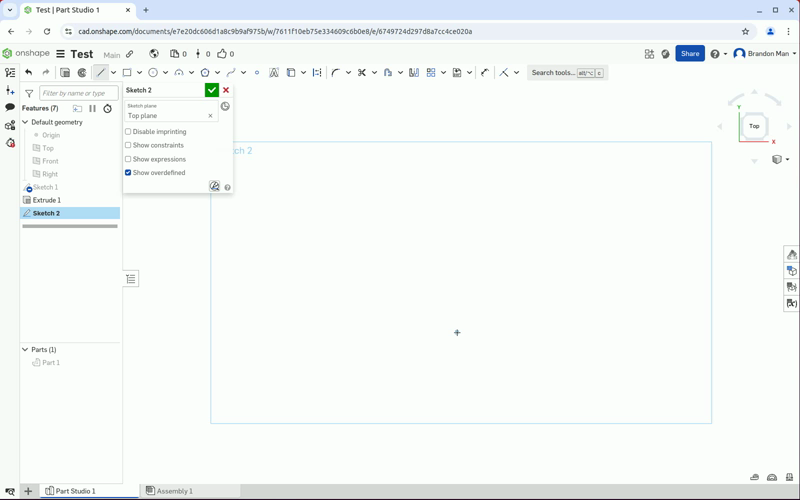
mouse_move(487, 332)
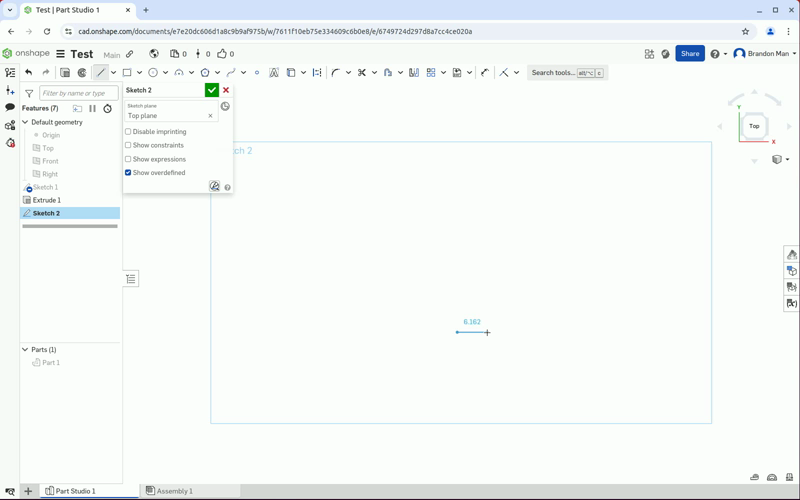
mouse_move(496, 332)
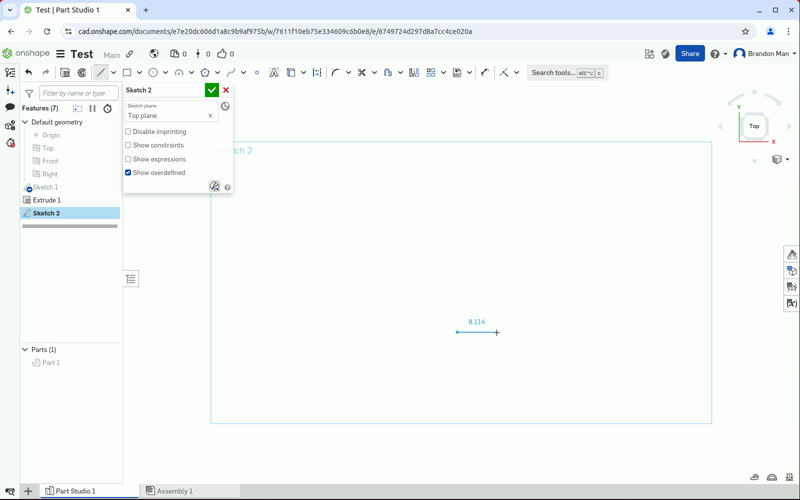
click(496, 332)
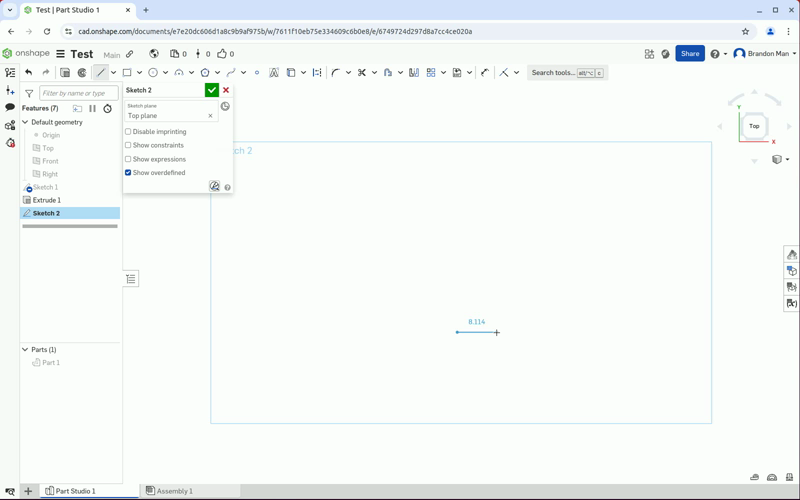
key_up(shift)
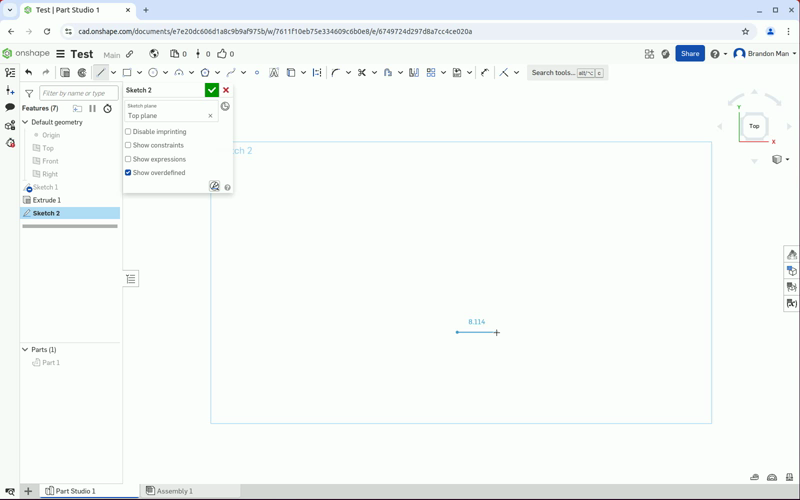
key_down(shift)
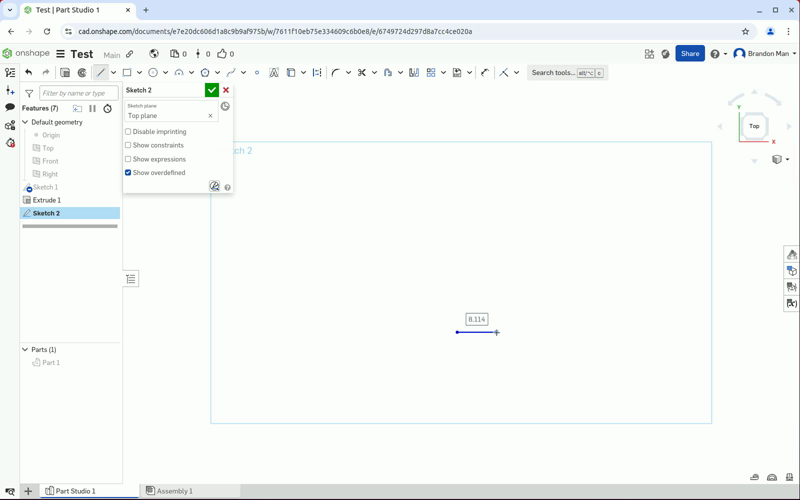
mouse_move(526, 332)
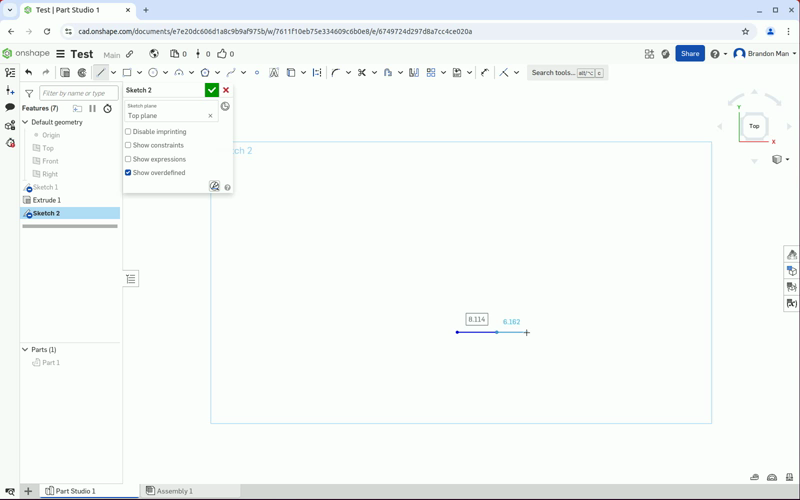
mouse_move(496, 310)
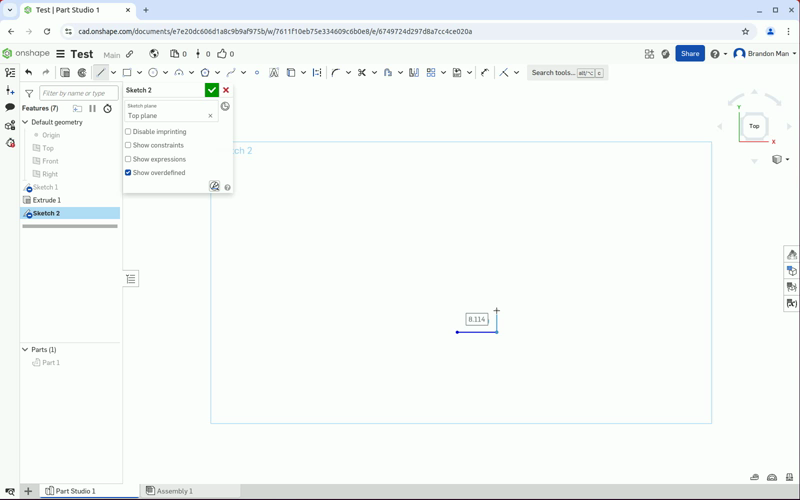
click(496, 310)
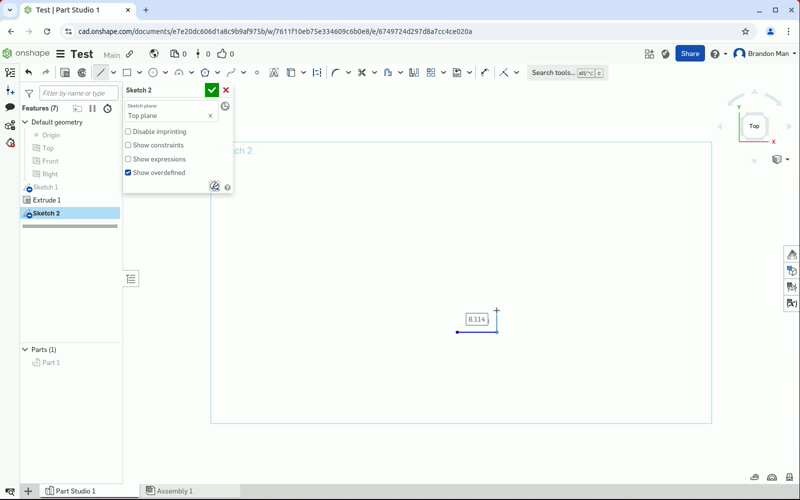
key_up(shift)
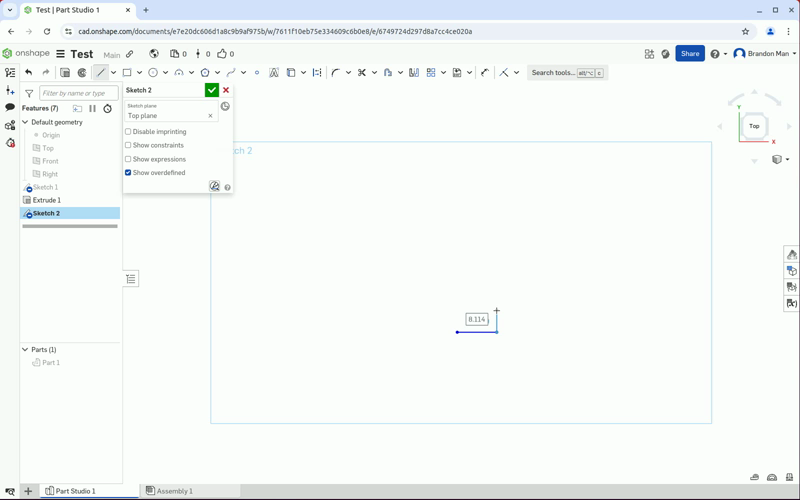
key_down(shift)
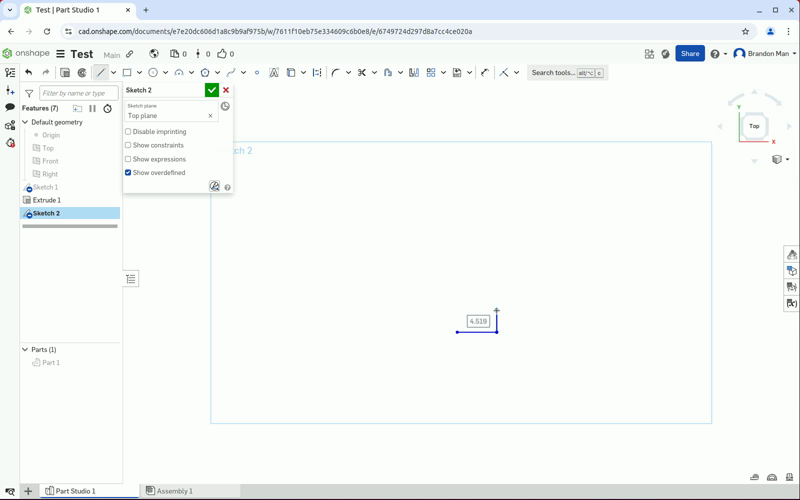
mouse_move(526, 310)
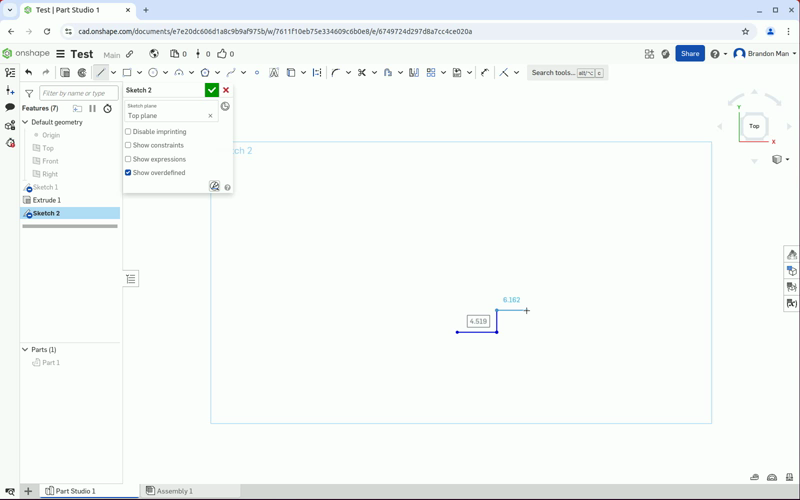
mouse_move(457, 310)
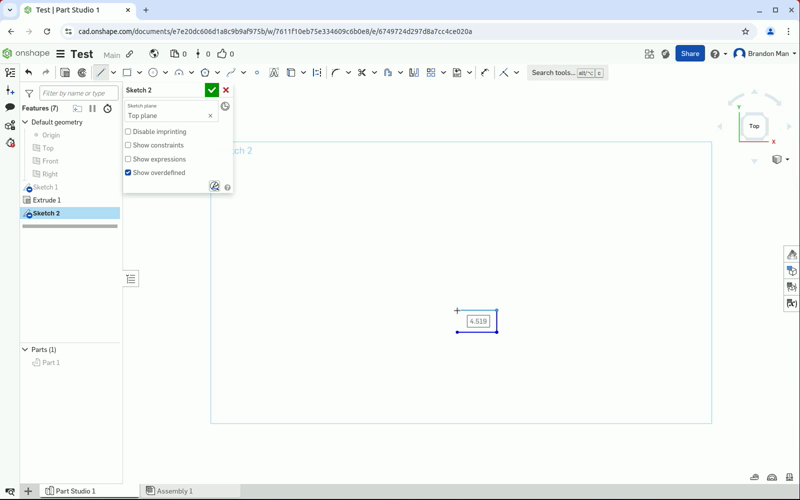
click(457, 310)
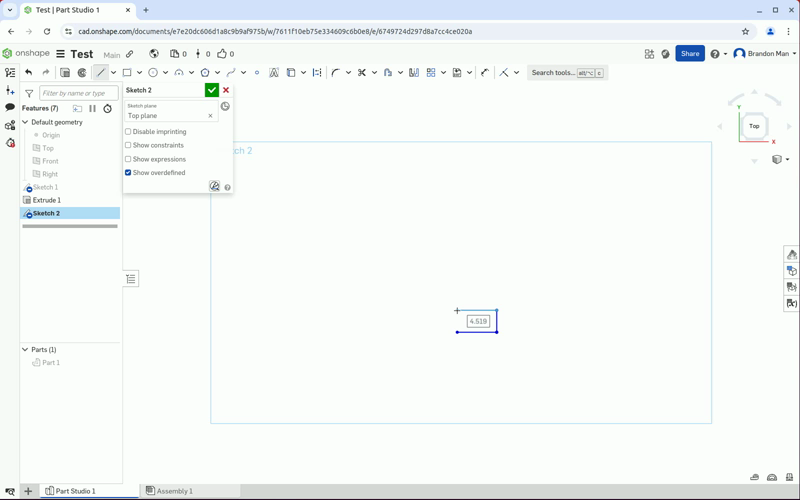
key_up(shift)
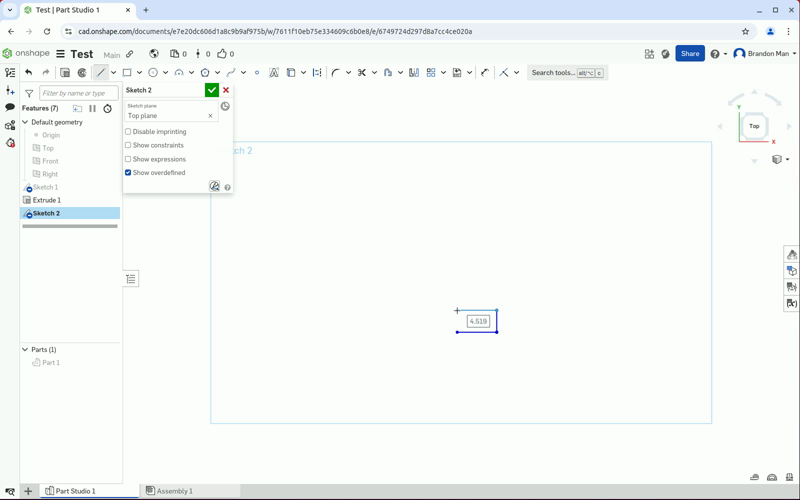
mouse_move(487, 310)
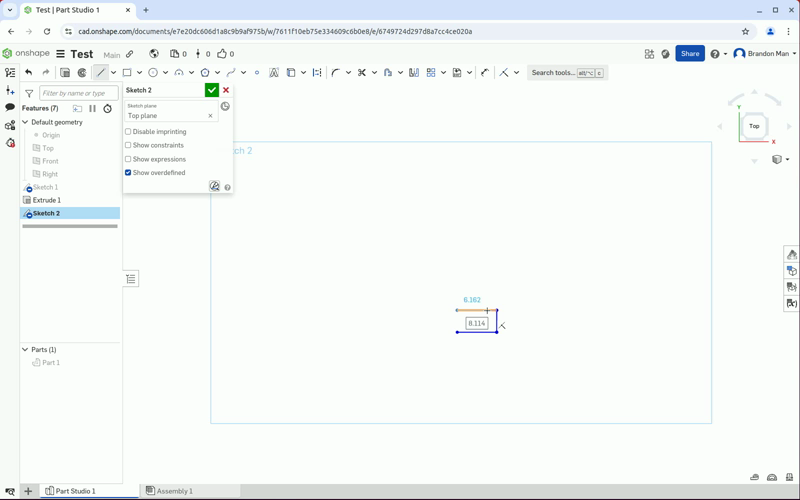
key_down(shift)
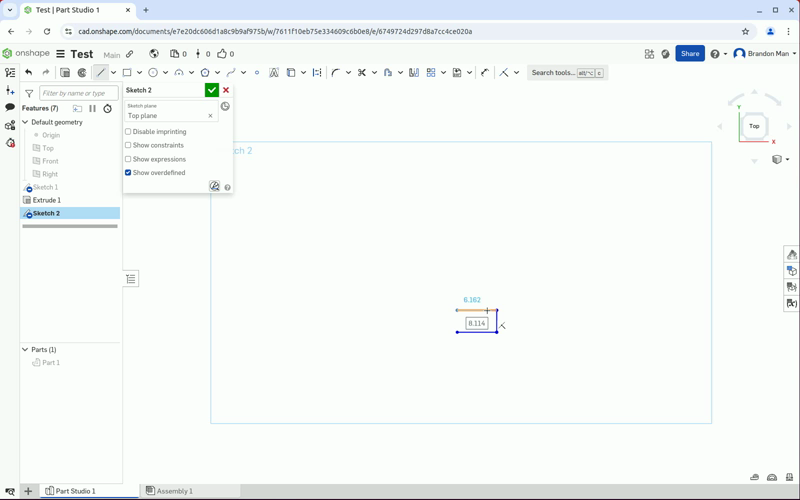
mouse_move(457, 332)
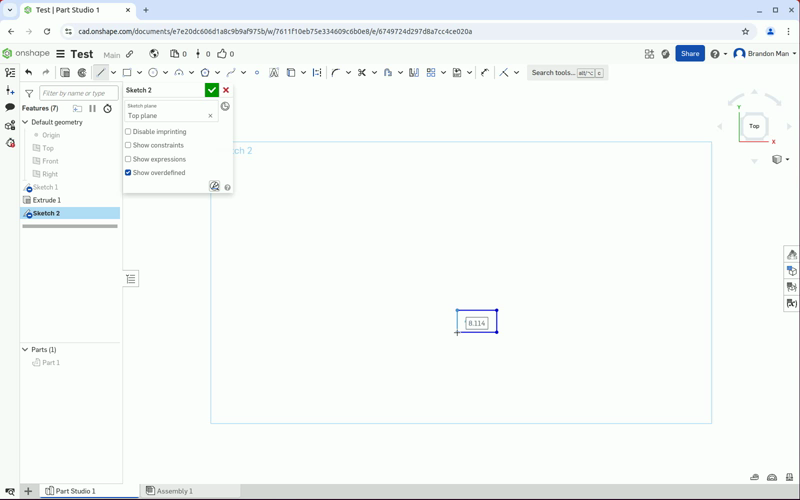
key_up(shift)
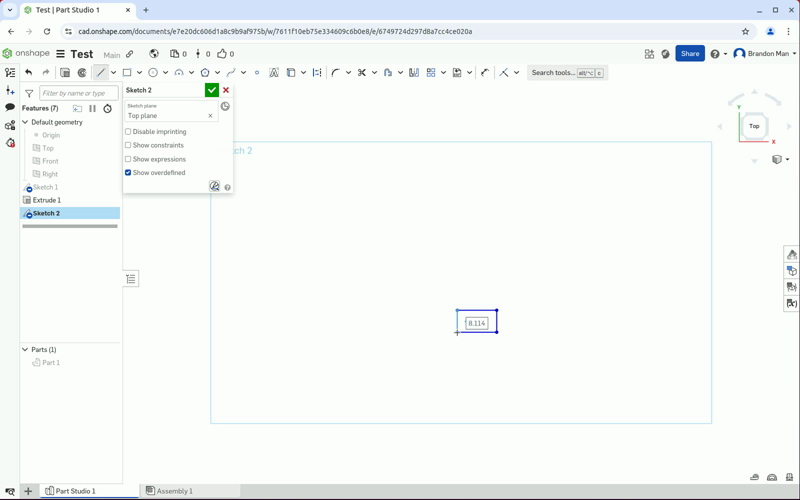
click(457, 332)
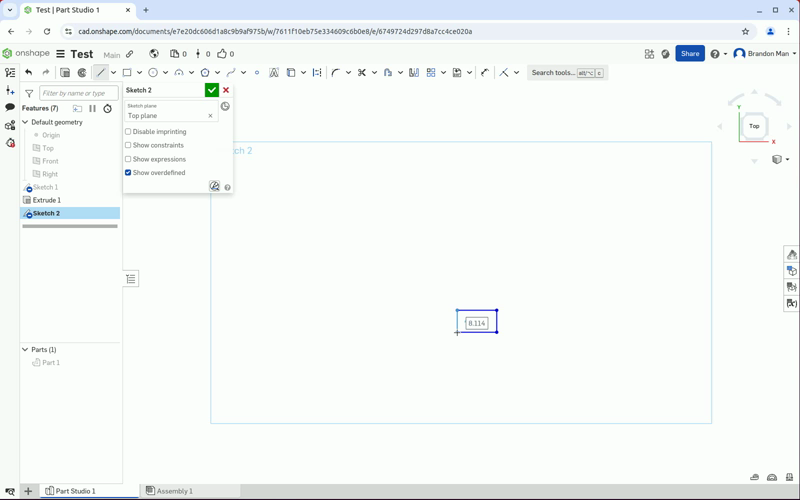
key(esc)
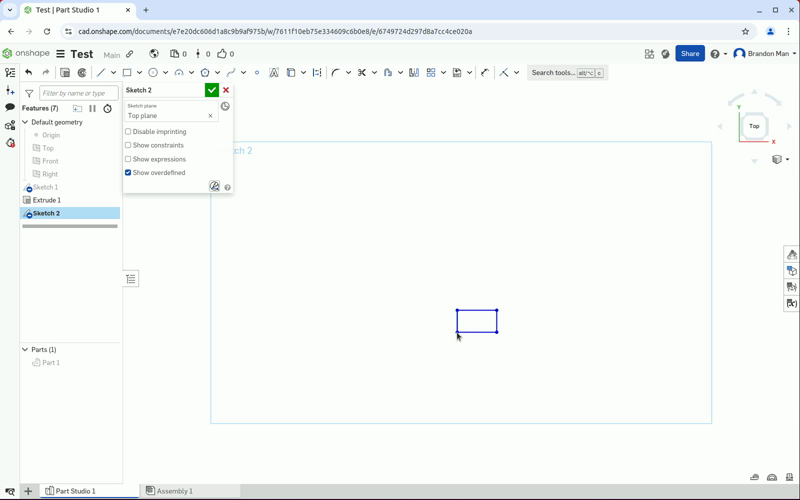
mouse_move(493, 322)
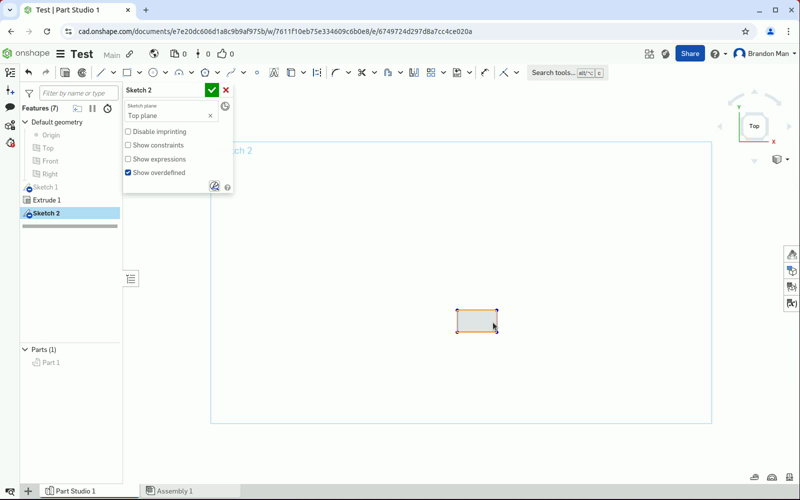
scroll(6)
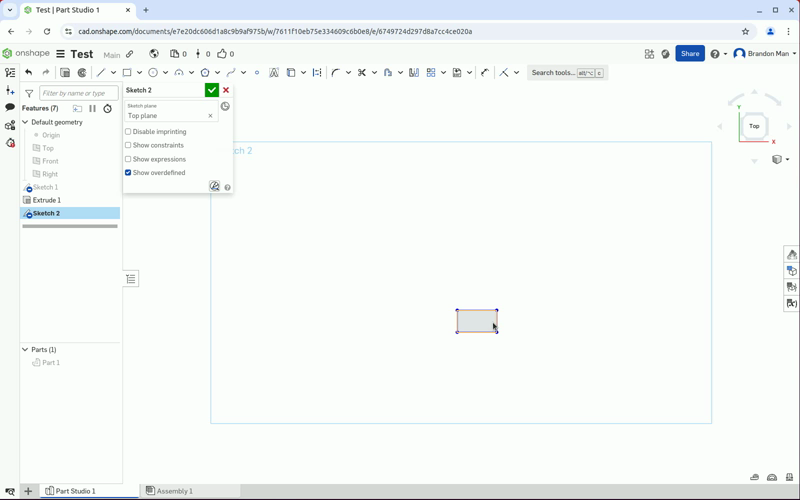
scroll(6)
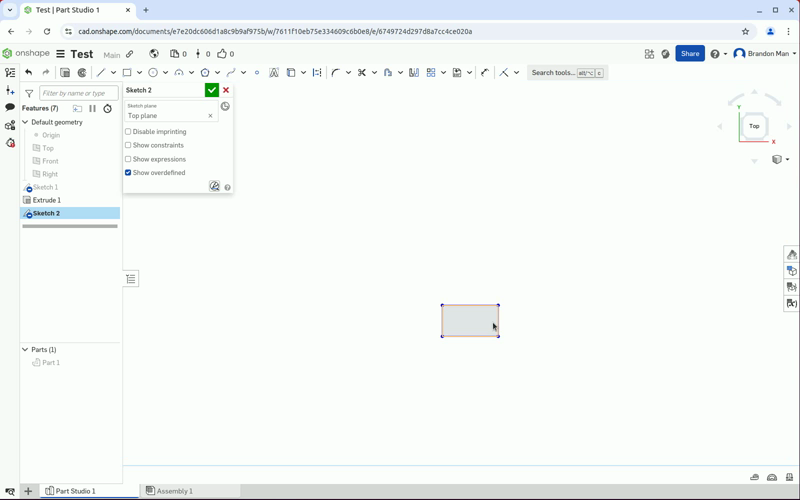
scroll(6)
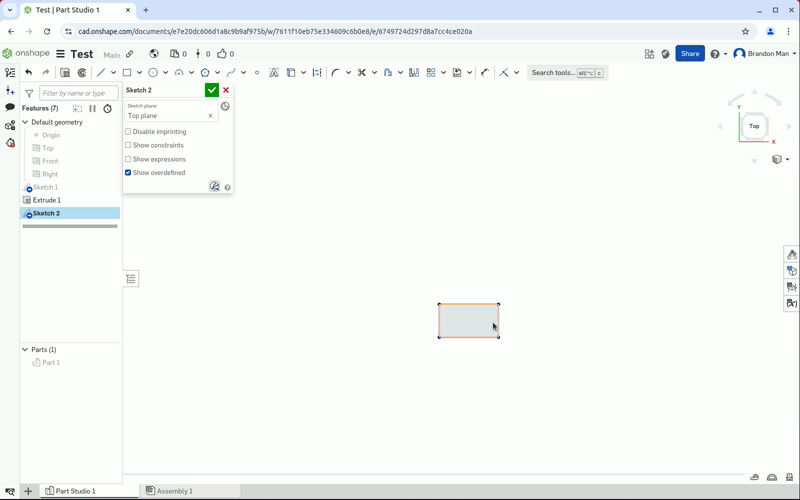
scroll(6)
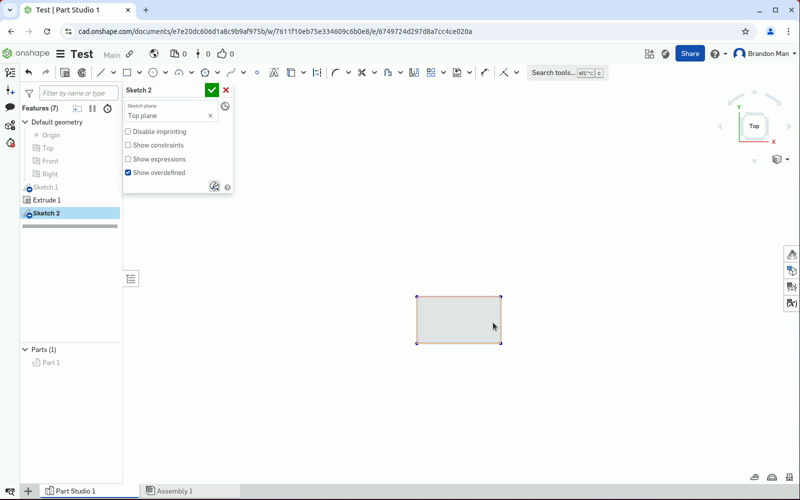
scroll(6)
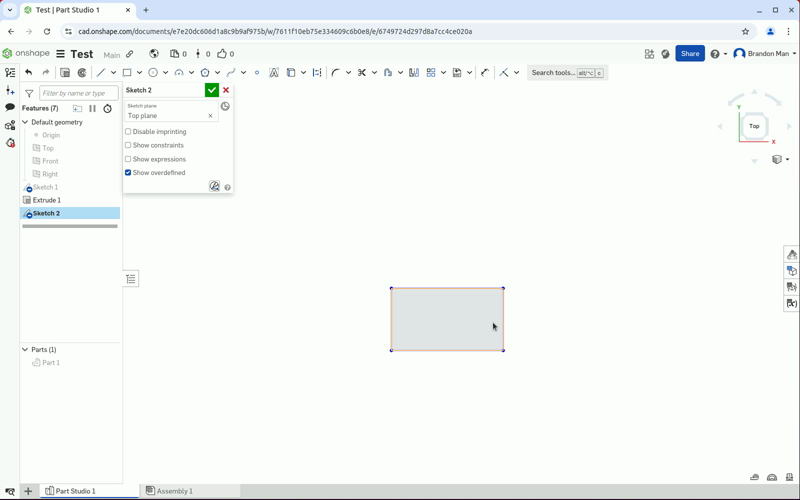
scroll(6)
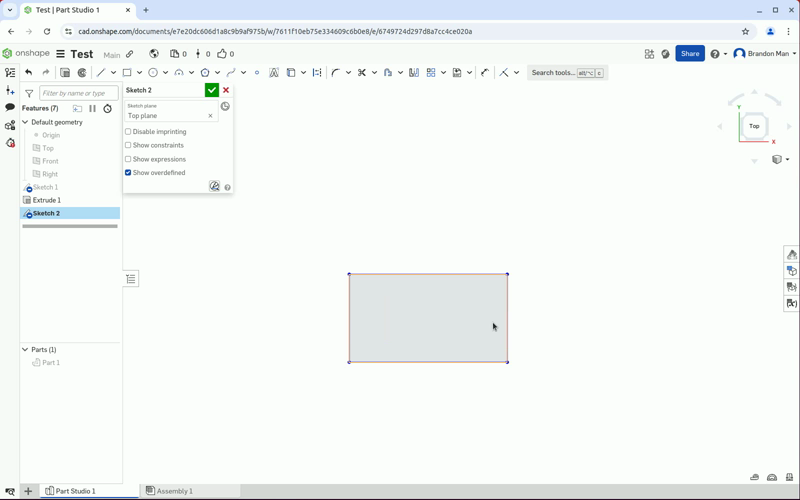
scroll(6)
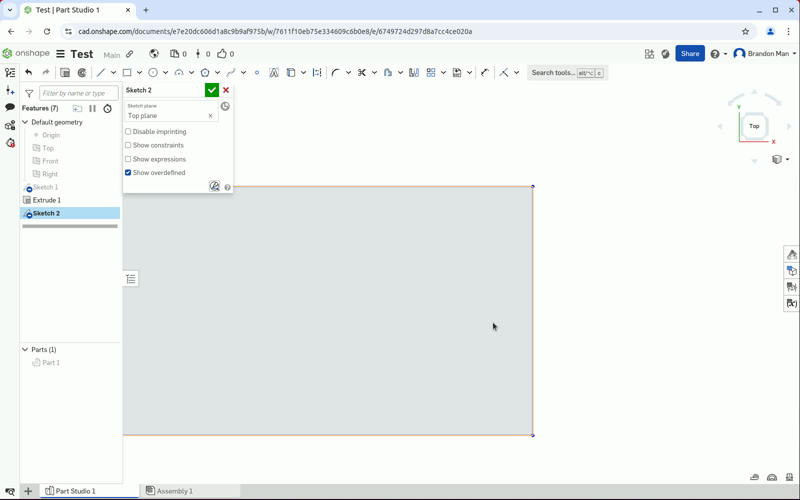
click(493, 322)
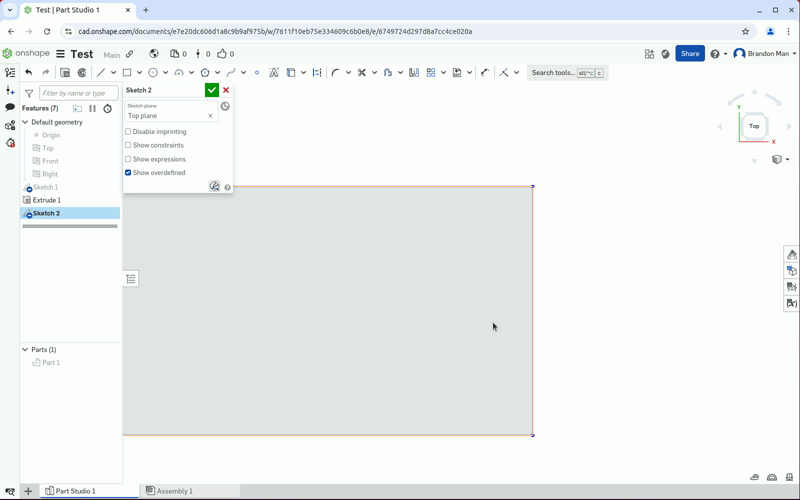
scroll(-6)
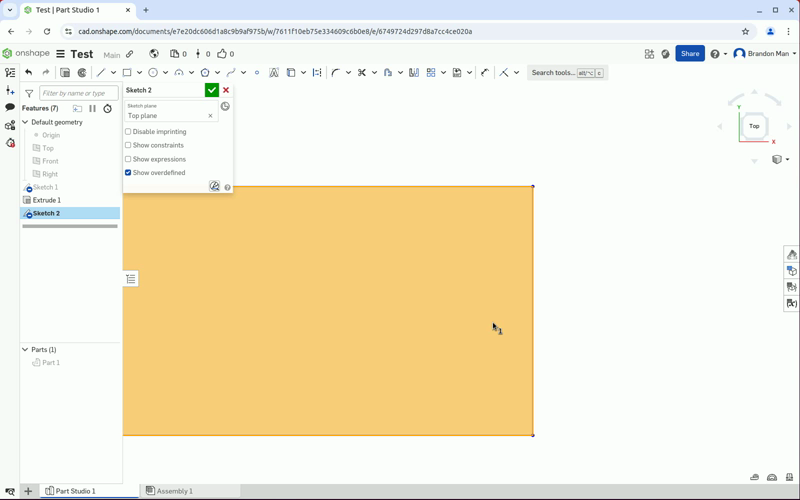
scroll(-6)
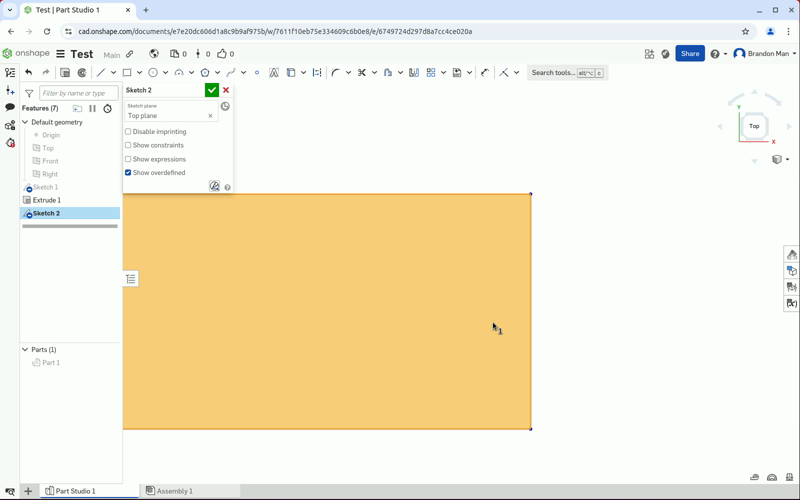
scroll(-6)
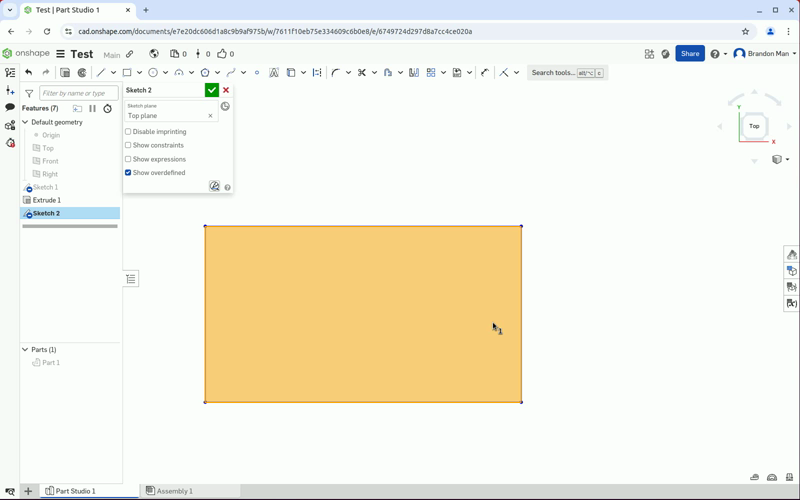
scroll(-6)
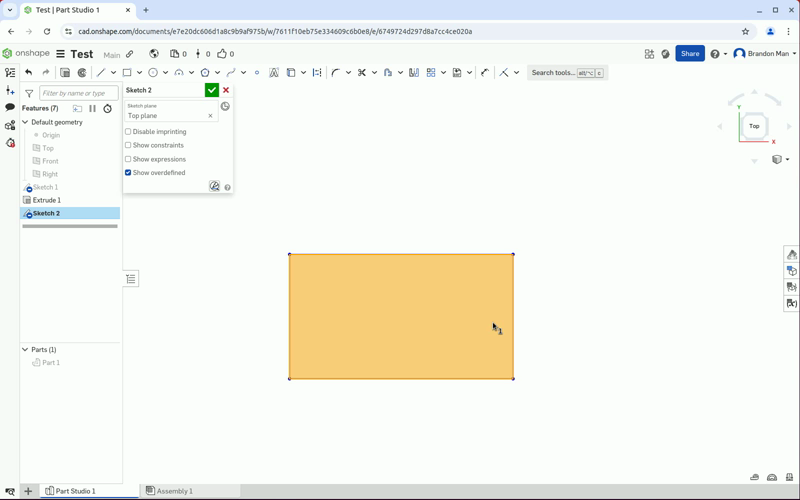
scroll(-6)
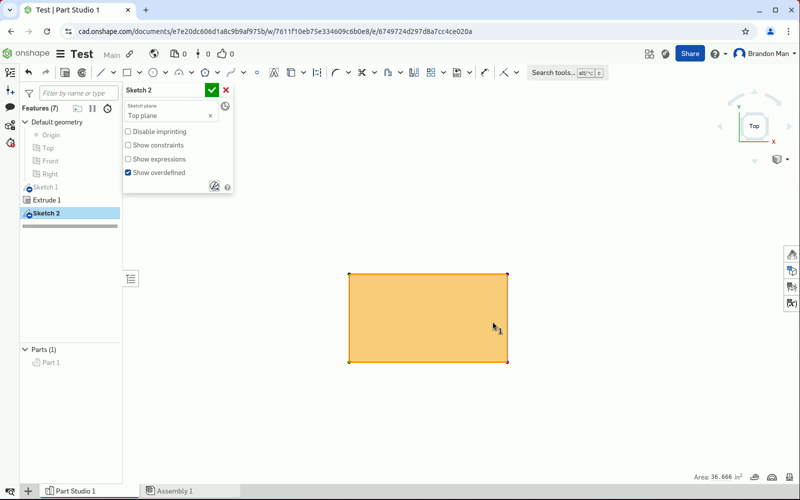
scroll(-6)
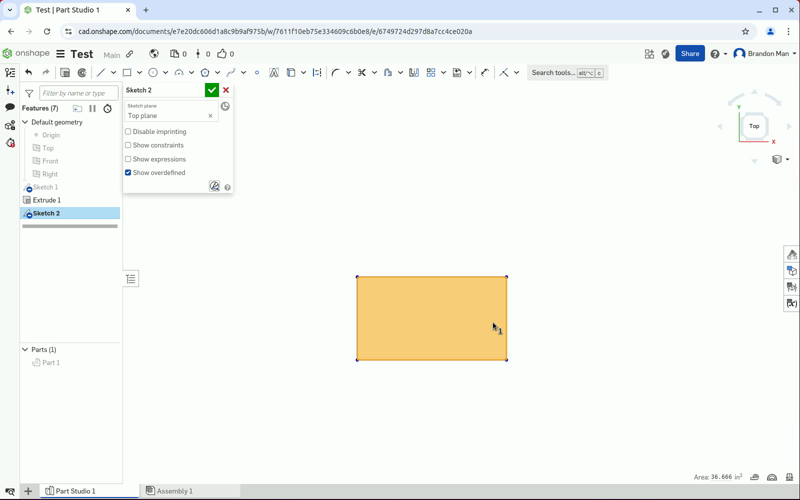
scroll(-6)
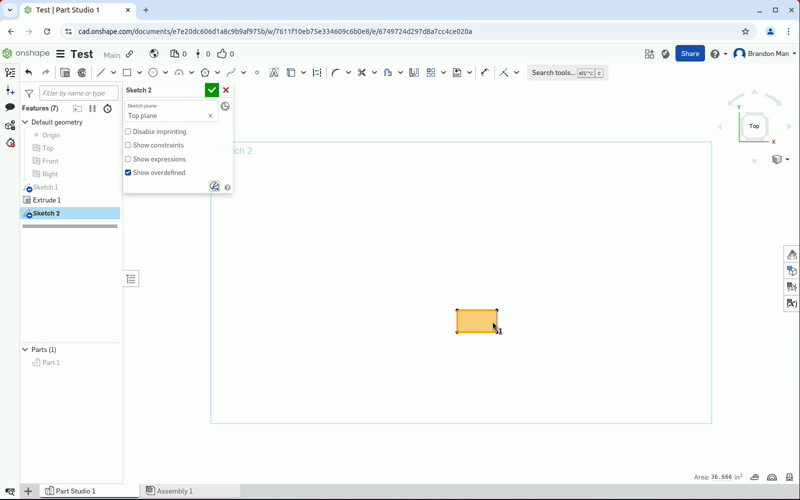
mouse_move(73, 352)
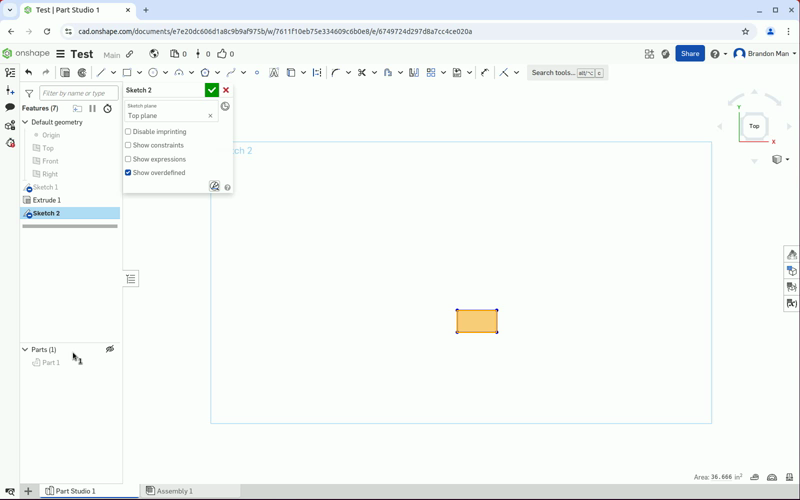
key(shift+y)
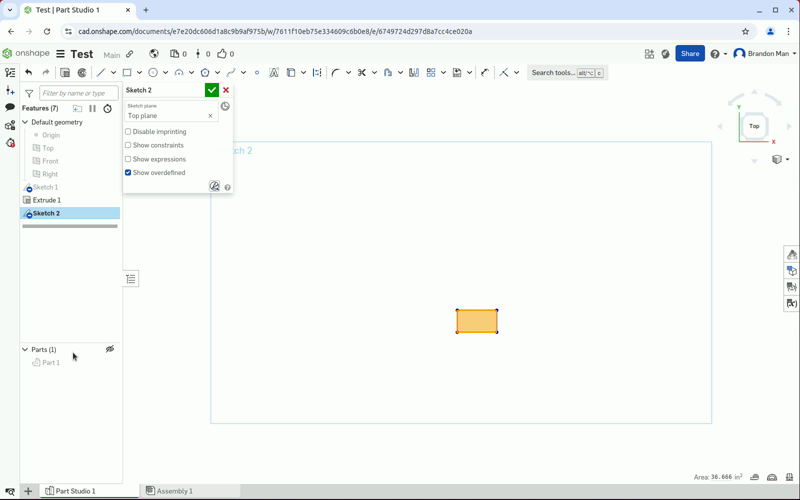
key(shift+e)
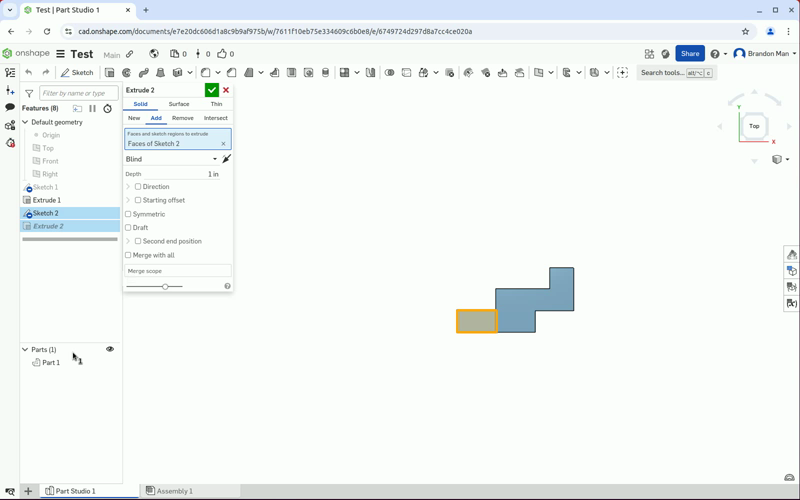
mouse_move(143, 106)
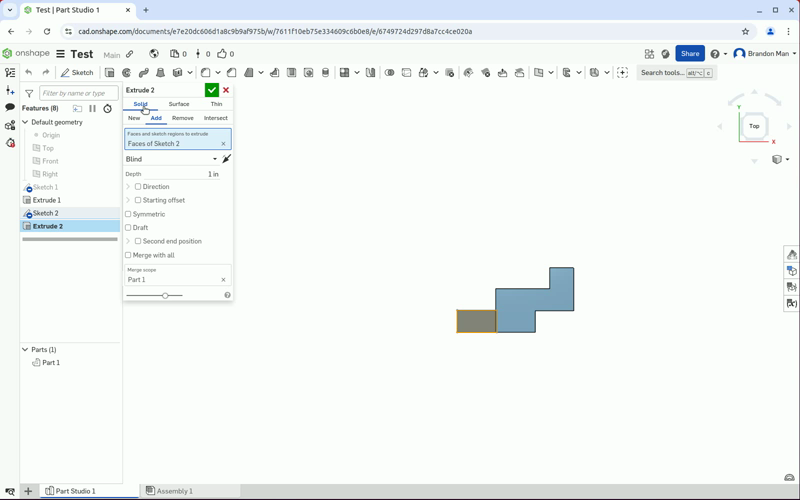
click(143, 106)
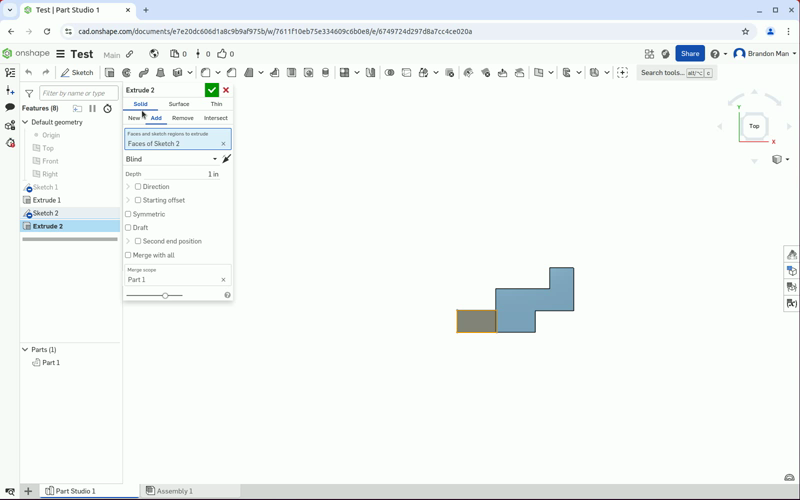
mouse_move(137, 120)
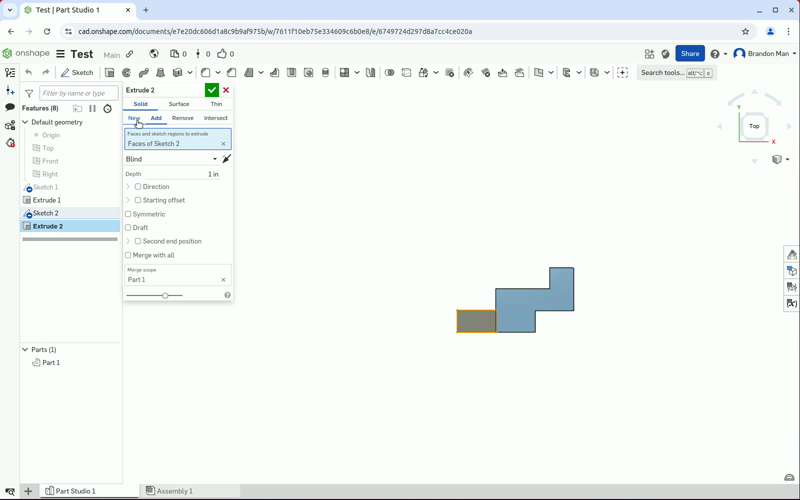
click(137, 120)
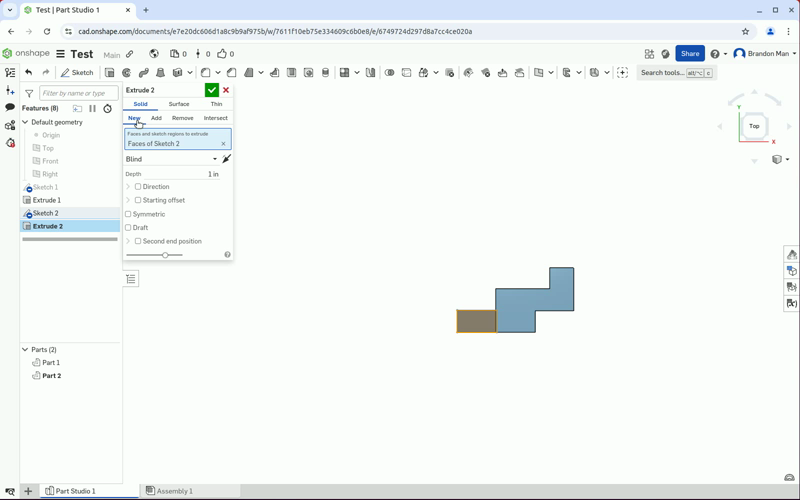
key(tab, 4)
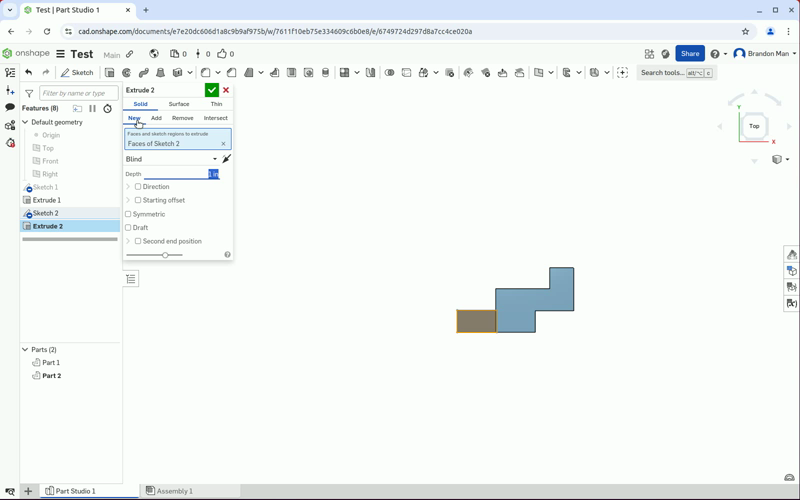
text(5.296)
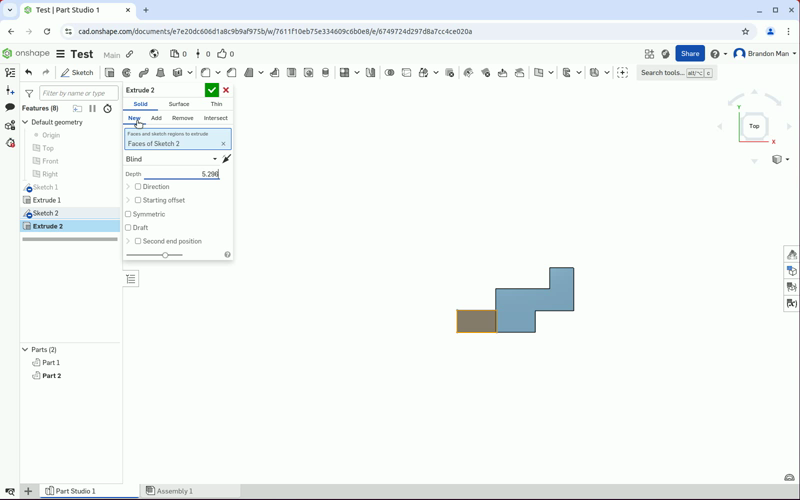
key(enter)
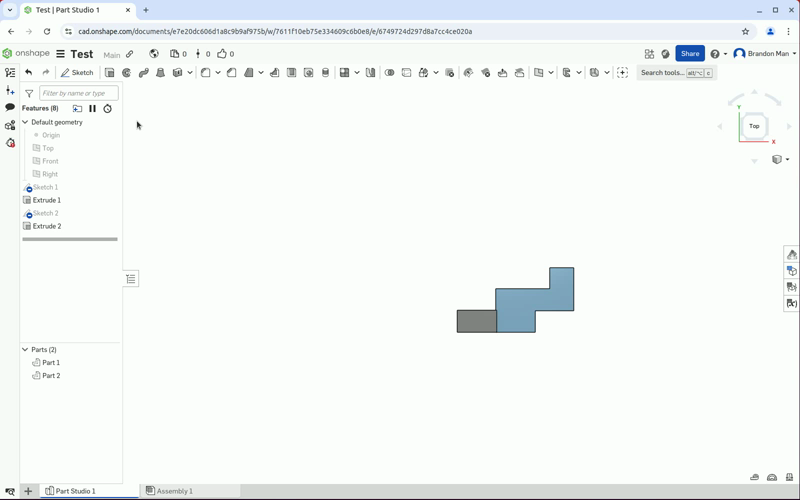
key(shift+h)
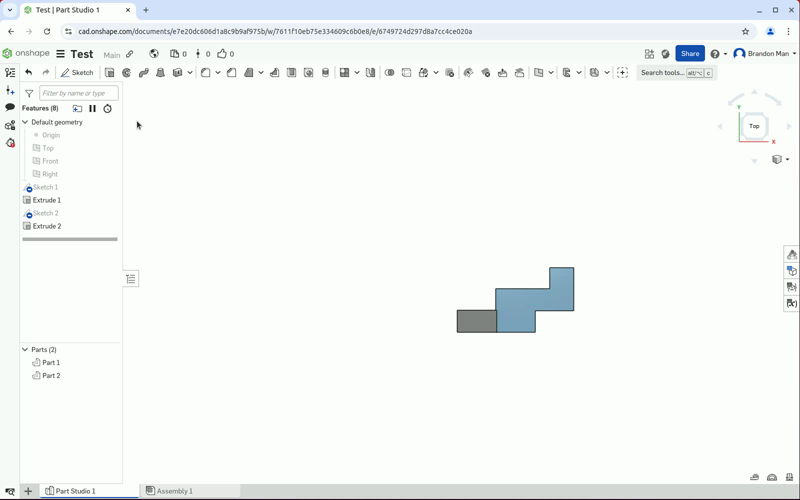
key(shift+h)
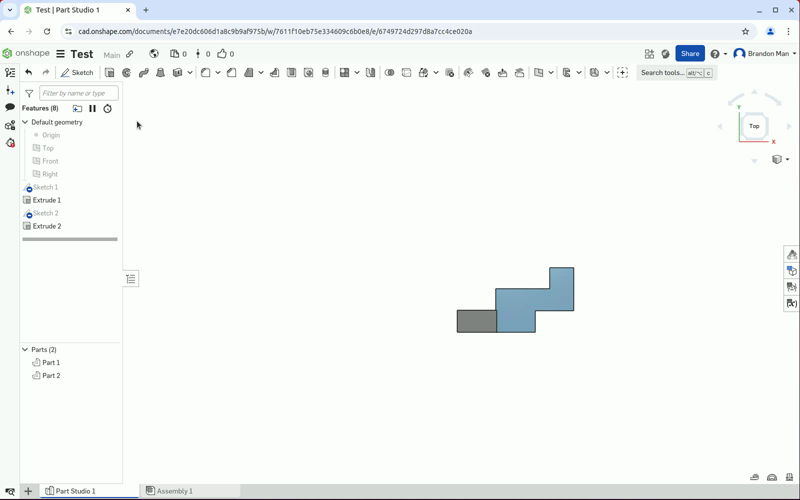
mouse_move(73, 189)
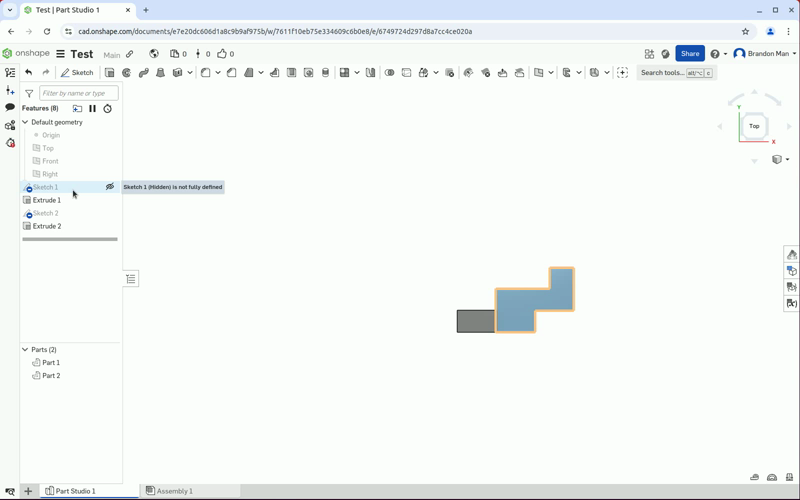
click(73, 189)
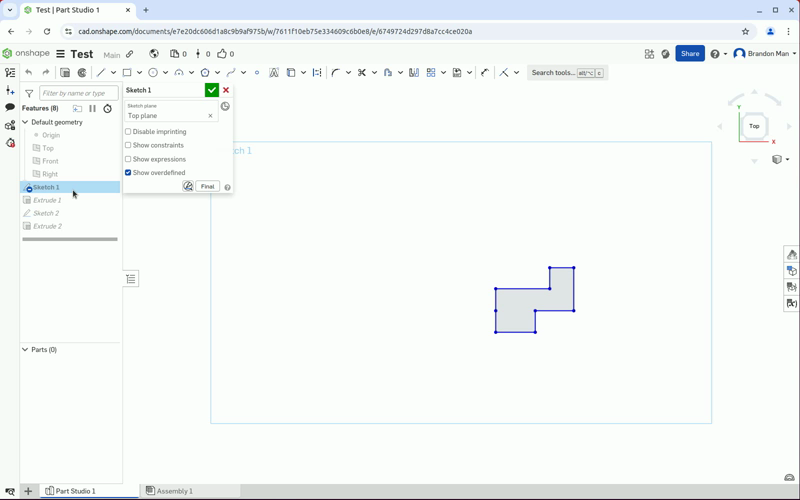
mouse_move(229, 92)
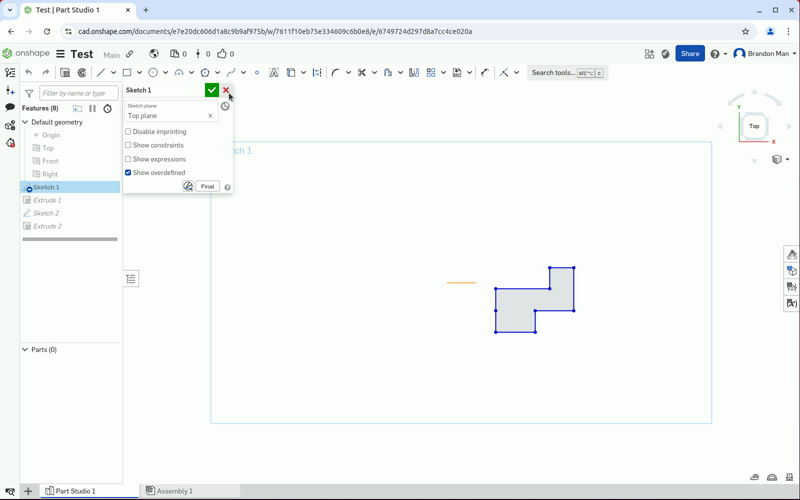
click(229, 92)
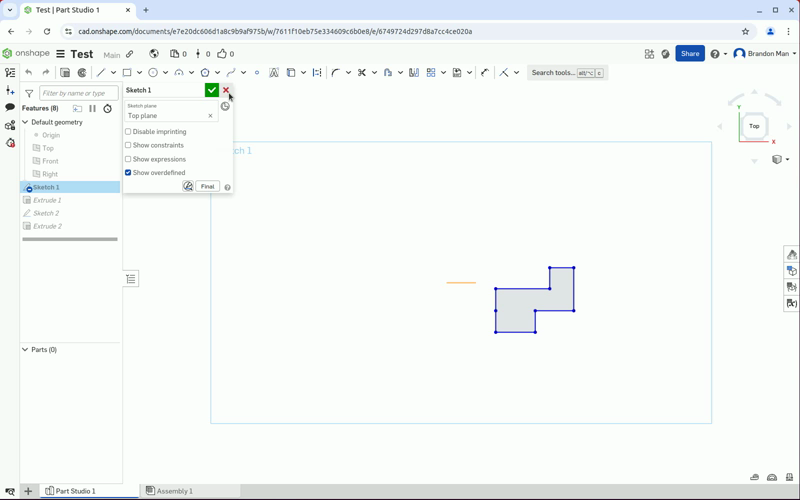
key(shift+s)
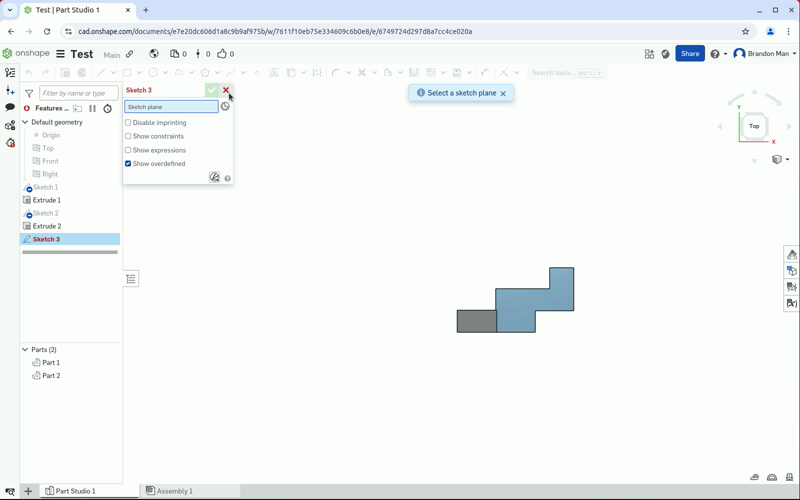
mouse_move(73, 150)
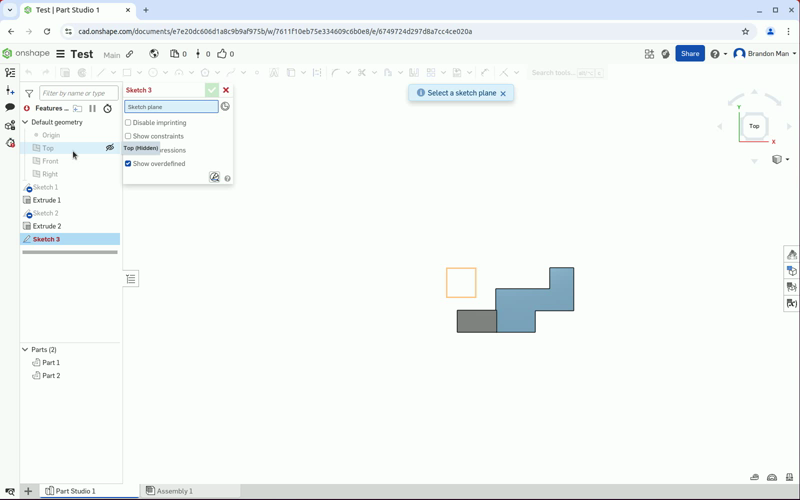
click(73, 150)
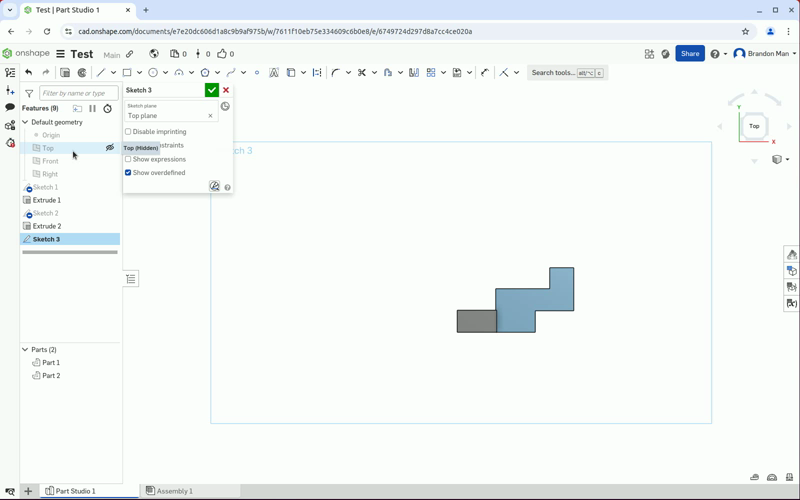
mouse_move(73, 352)
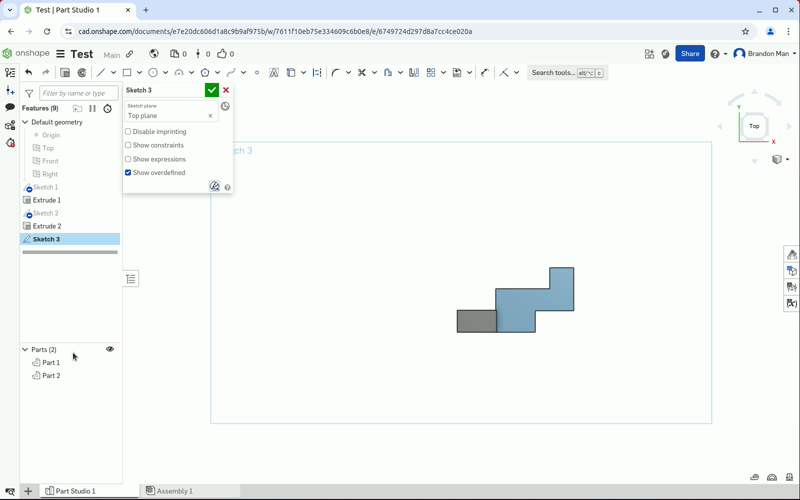
key(y)
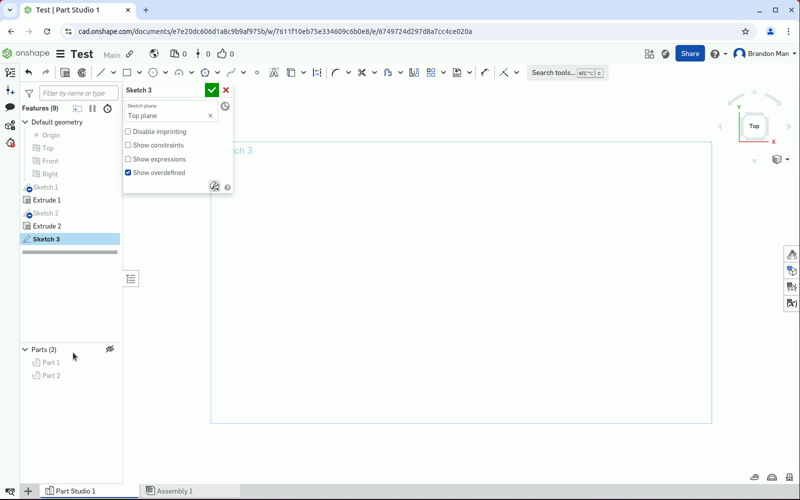
key(l)
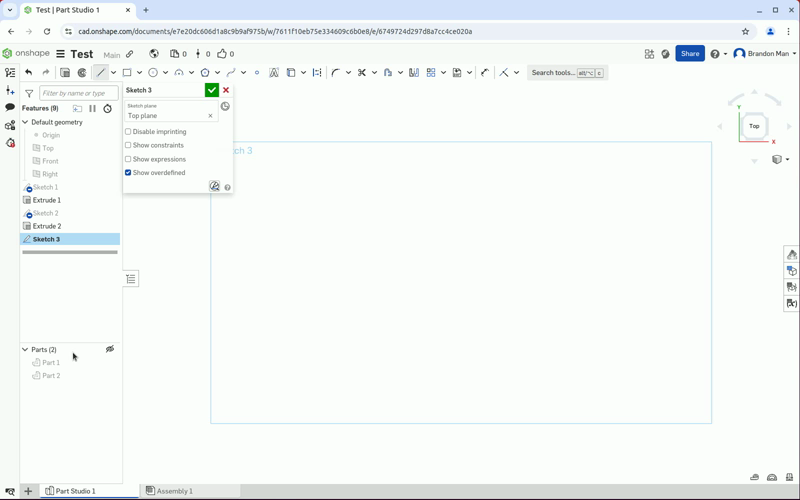
key_down(shift)
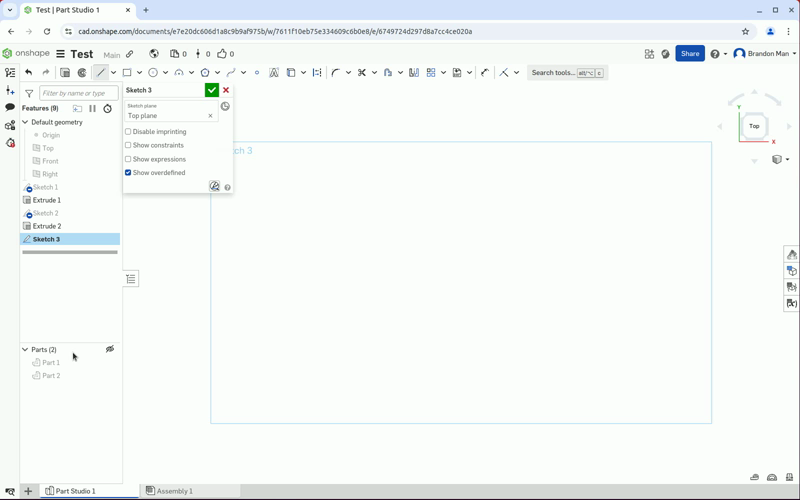
mouse_move(457, 288)
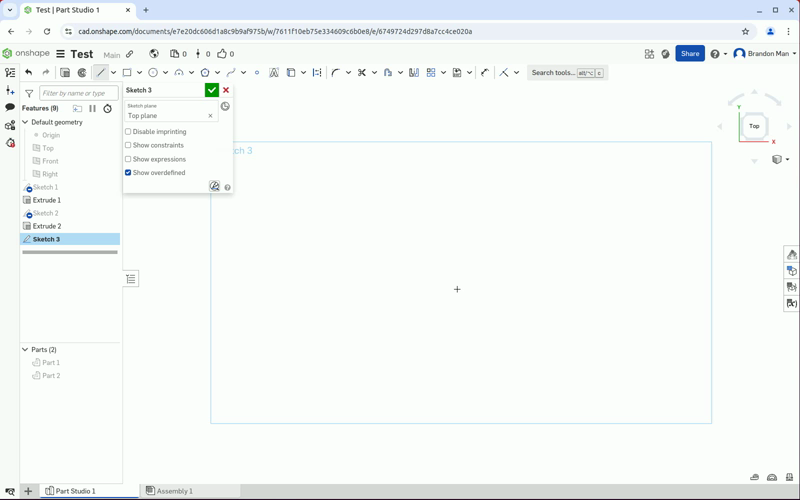
click(457, 288)
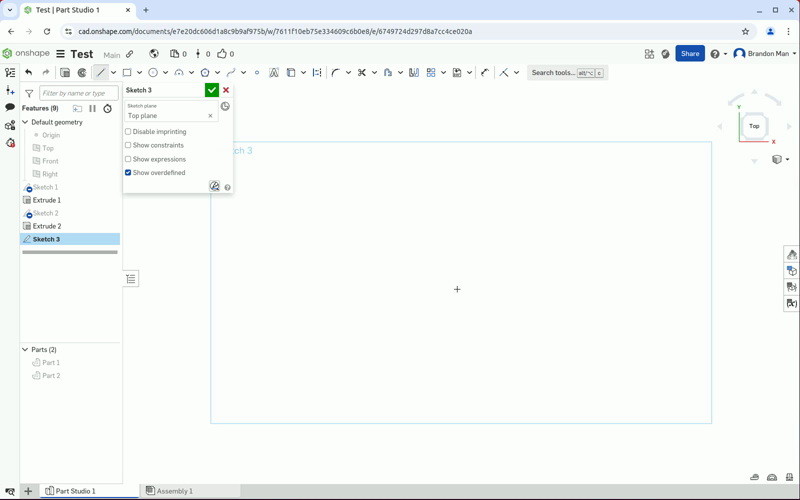
key_up(shift)
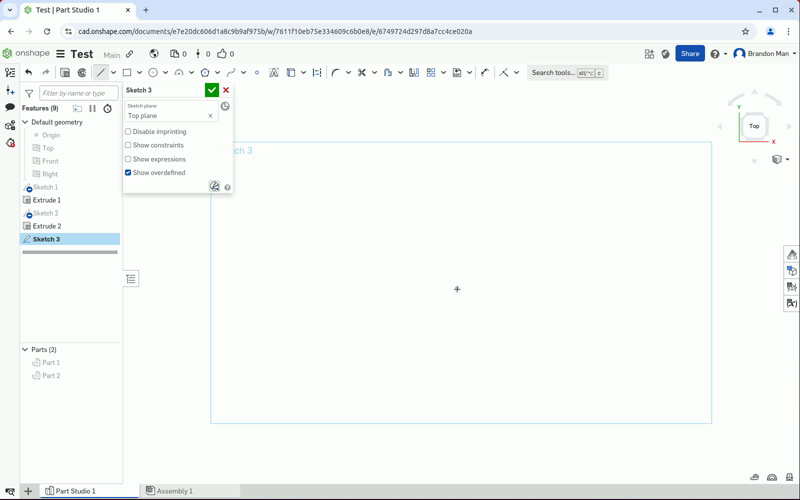
key_down(shift)
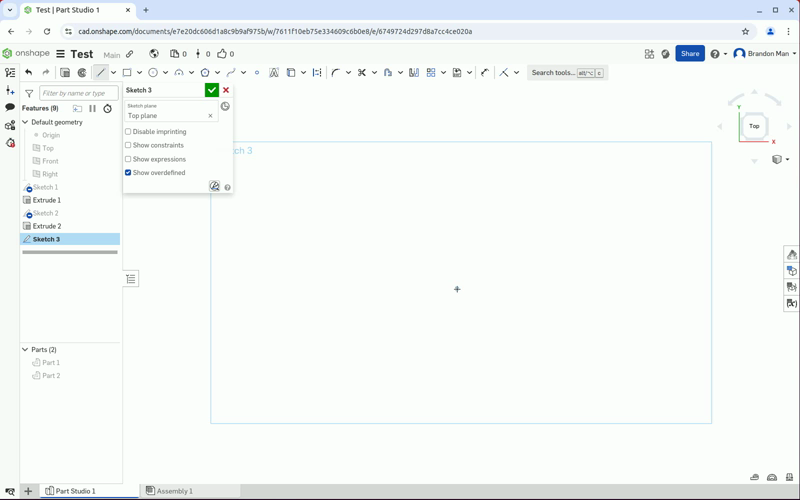
mouse_move(487, 288)
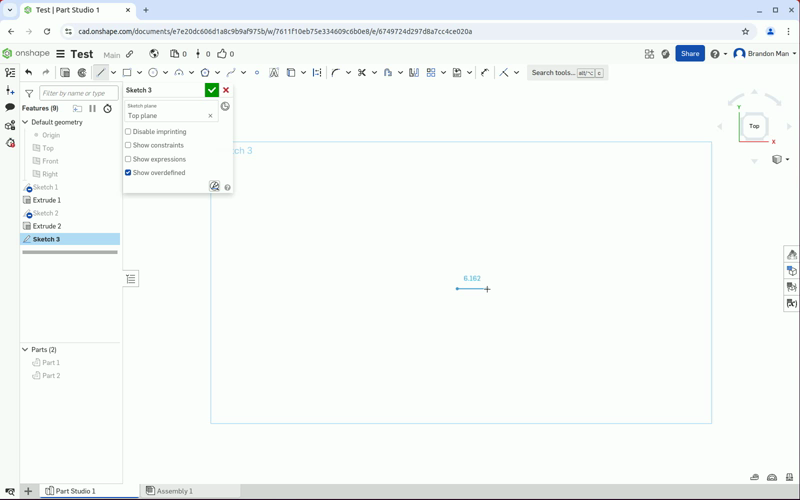
mouse_move(496, 288)
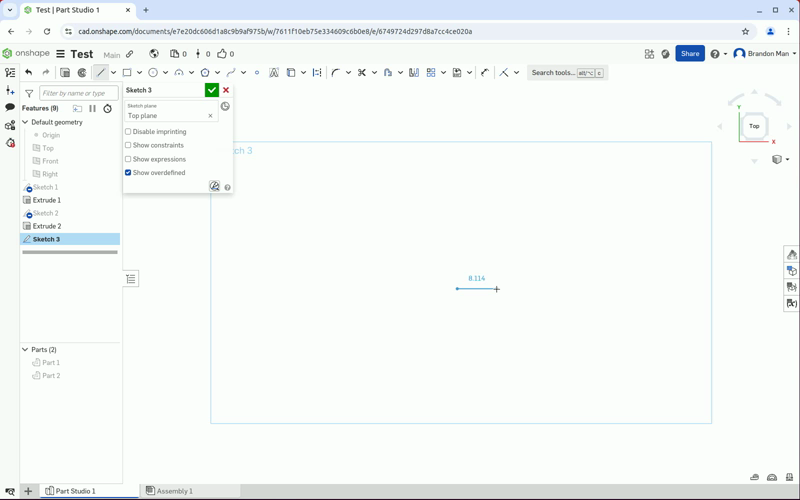
click(496, 288)
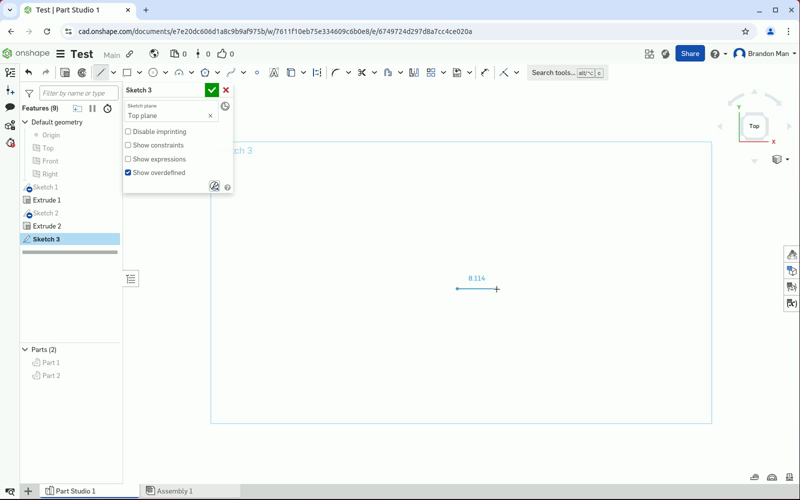
key_up(shift)
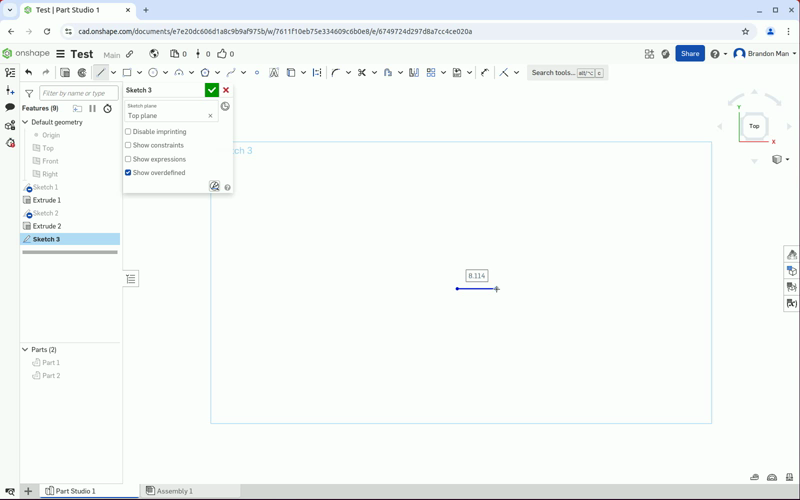
key_down(shift)
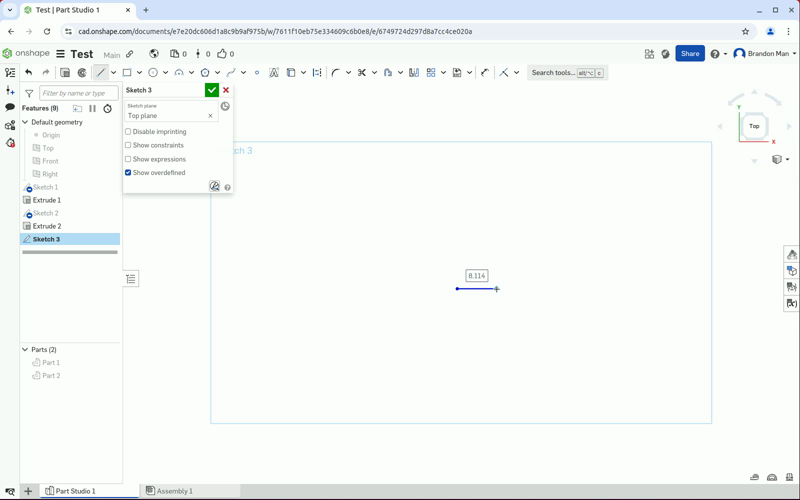
mouse_move(526, 288)
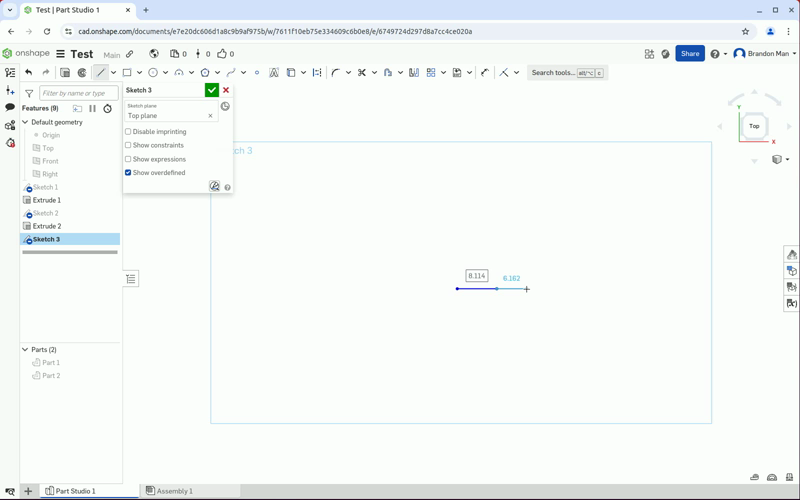
mouse_move(496, 266)
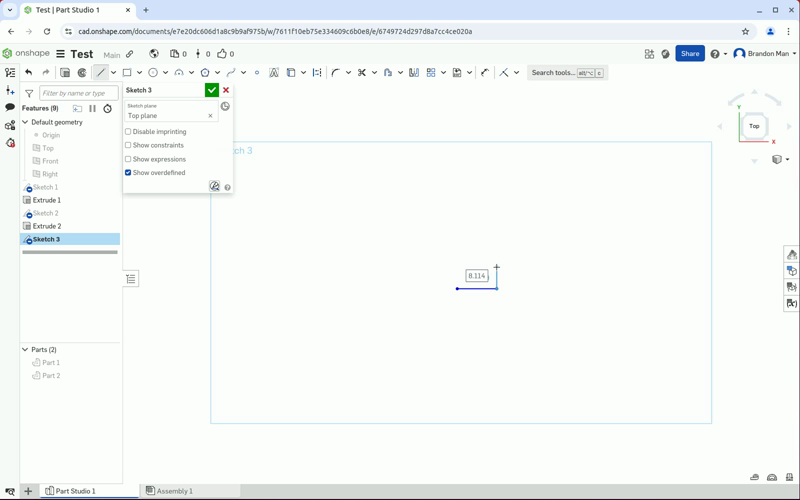
click(496, 266)
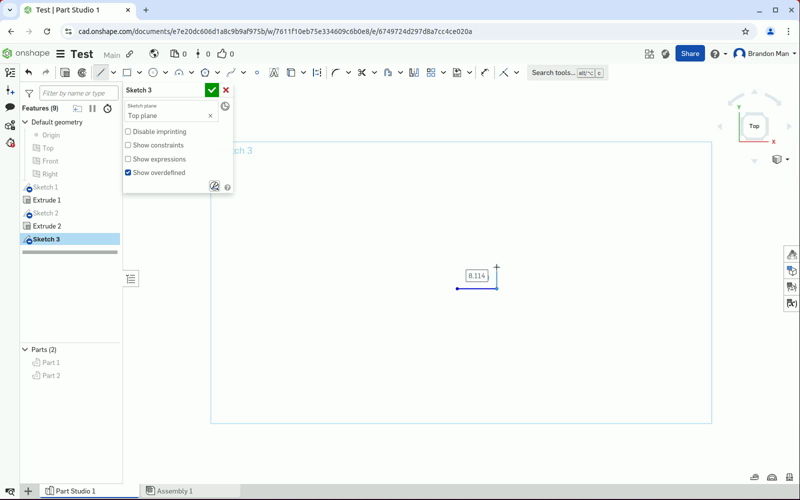
key_up(shift)
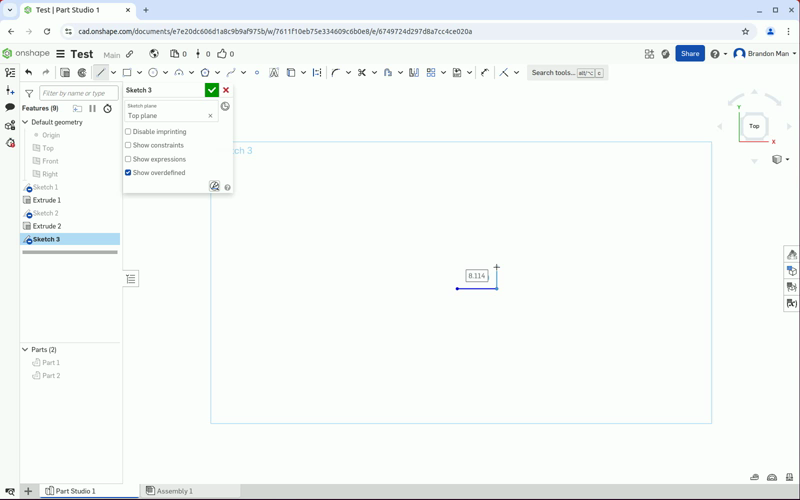
key_down(shift)
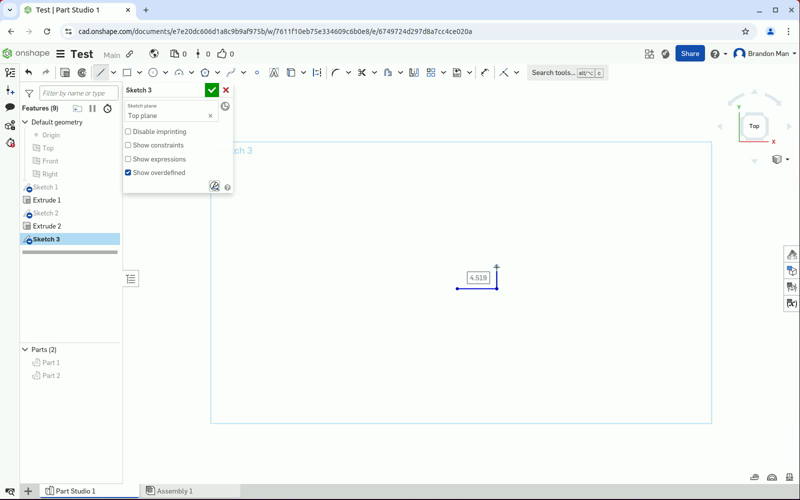
mouse_move(526, 266)
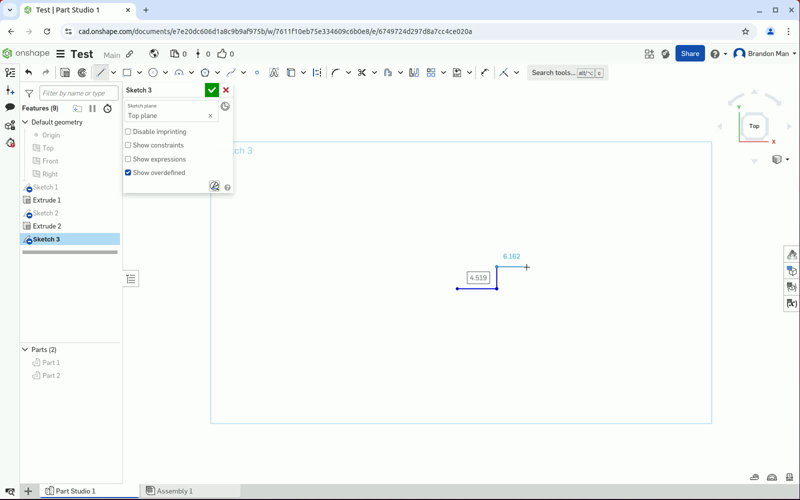
mouse_move(457, 266)
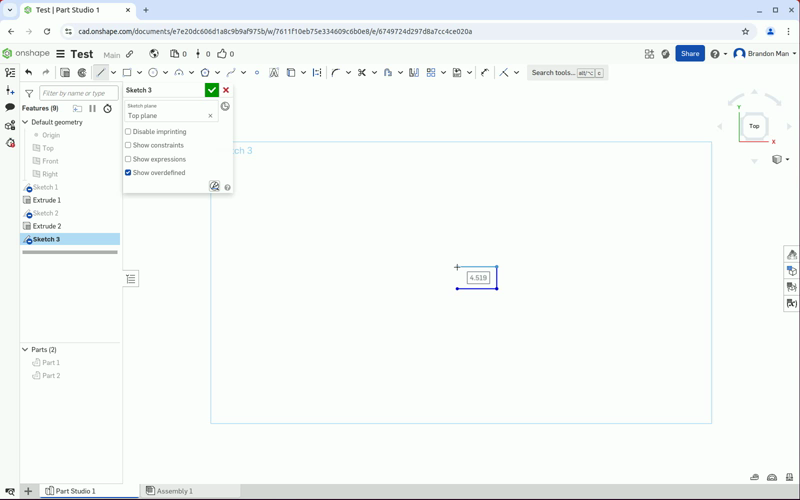
click(457, 266)
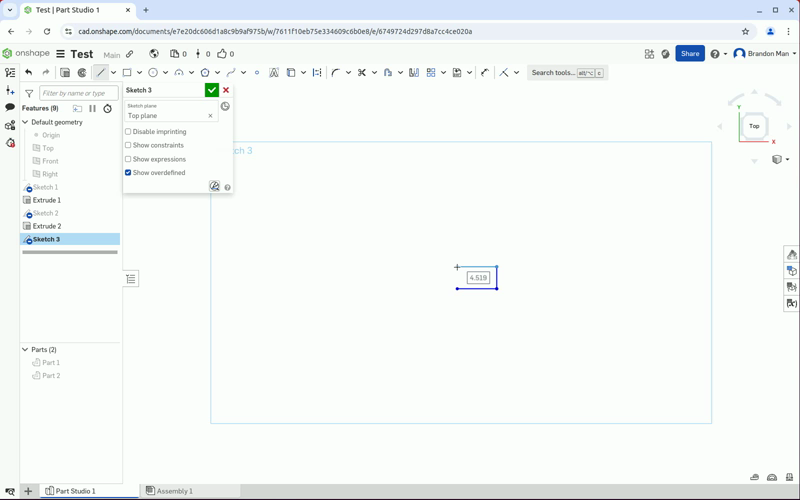
key_up(shift)
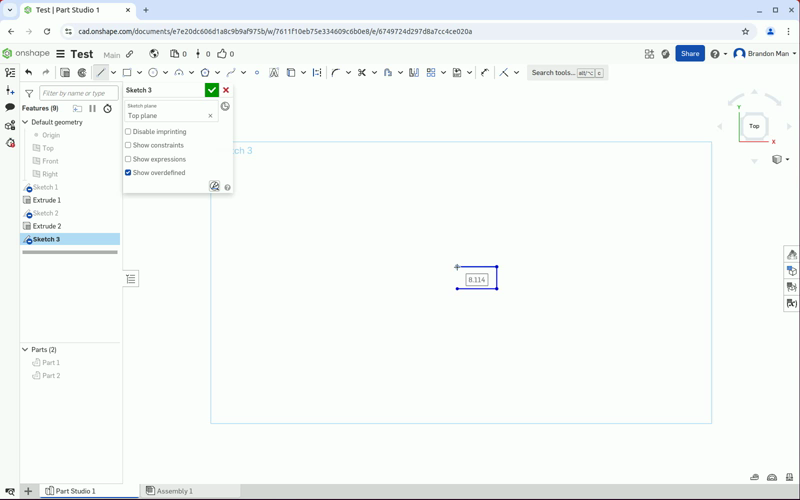
mouse_move(487, 266)
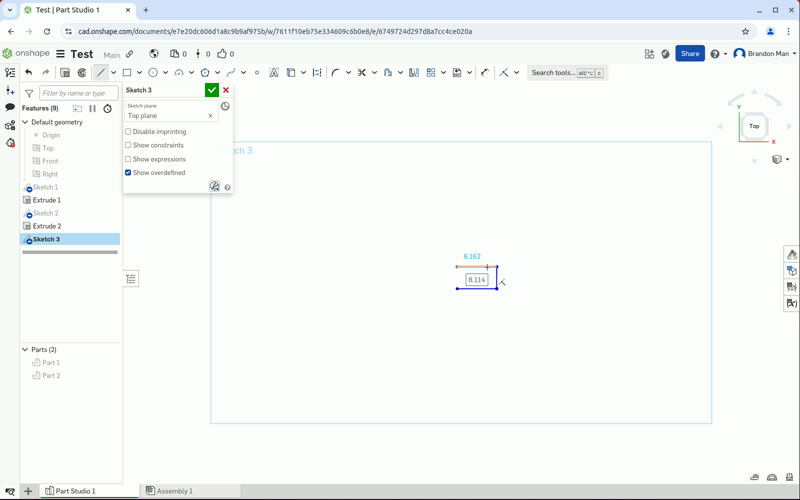
key_down(shift)
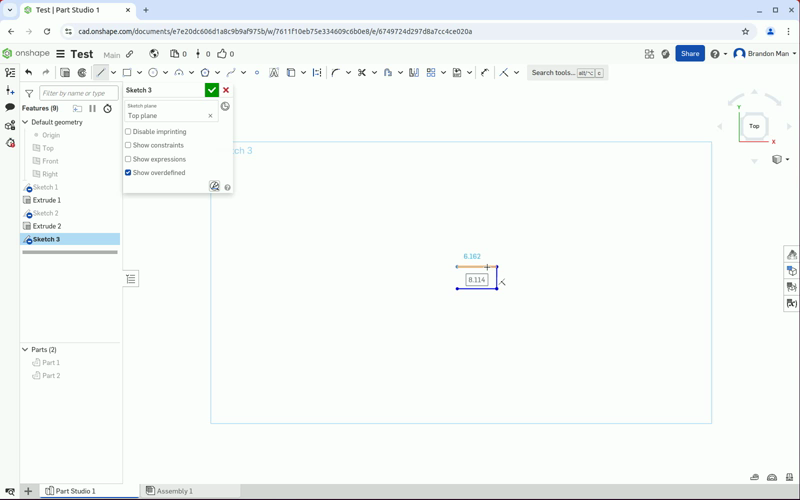
mouse_move(457, 288)
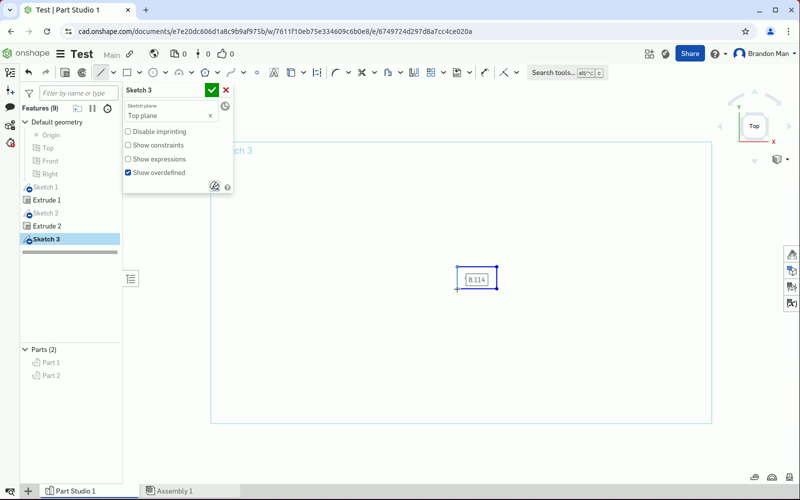
key_up(shift)
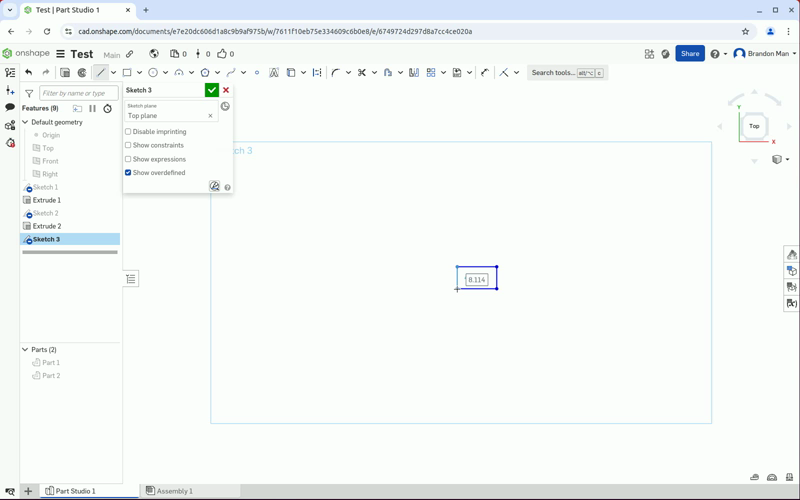
click(457, 288)
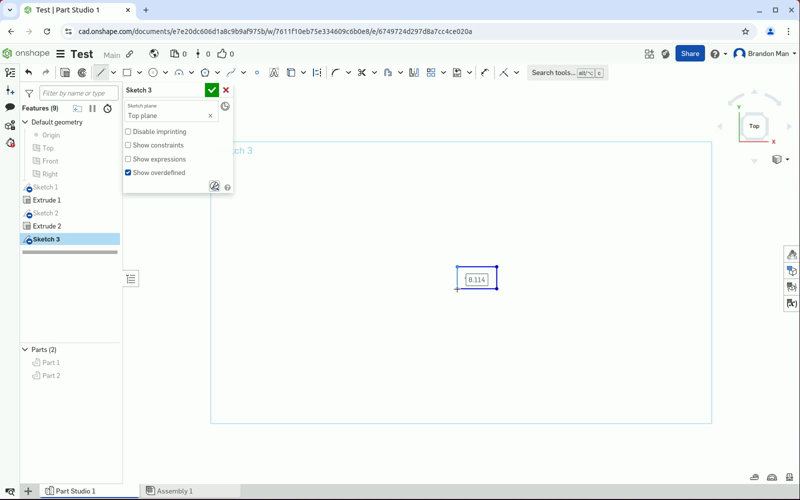
key(esc)
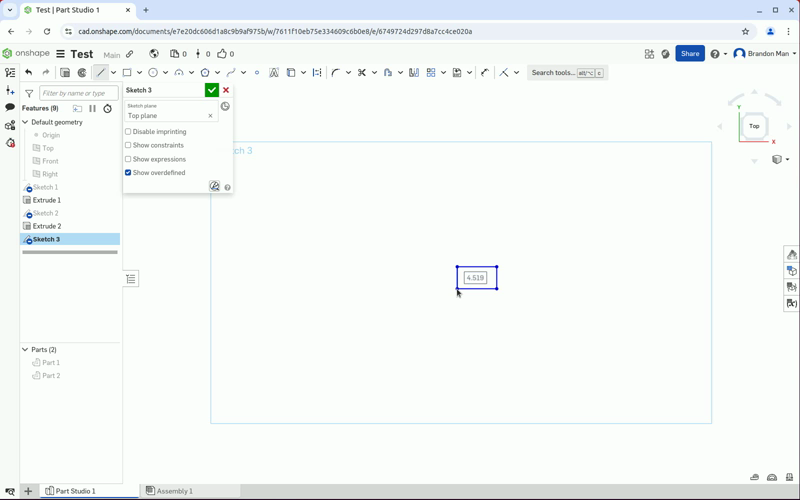
mouse_move(479, 287)
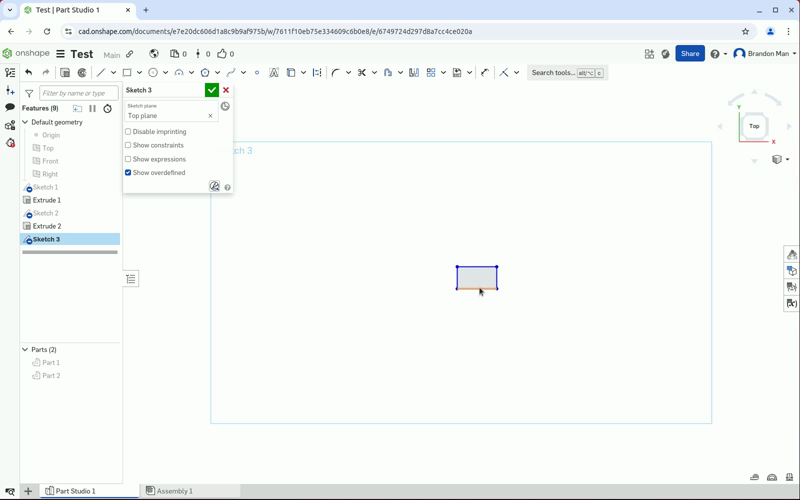
scroll(6)
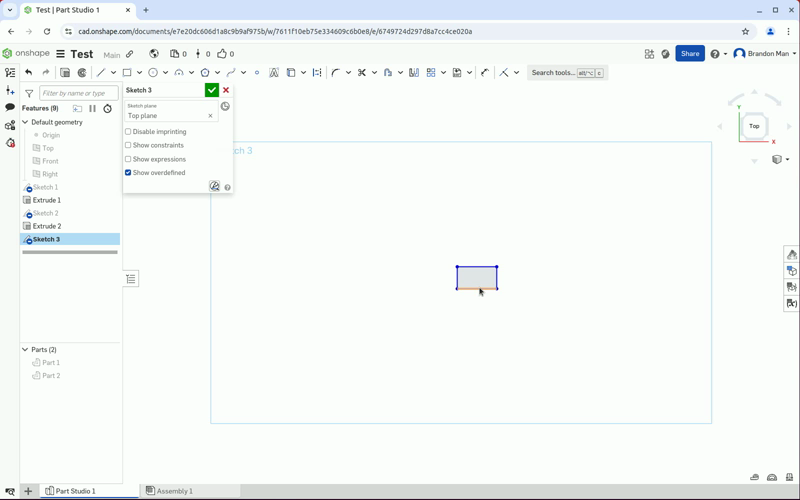
scroll(6)
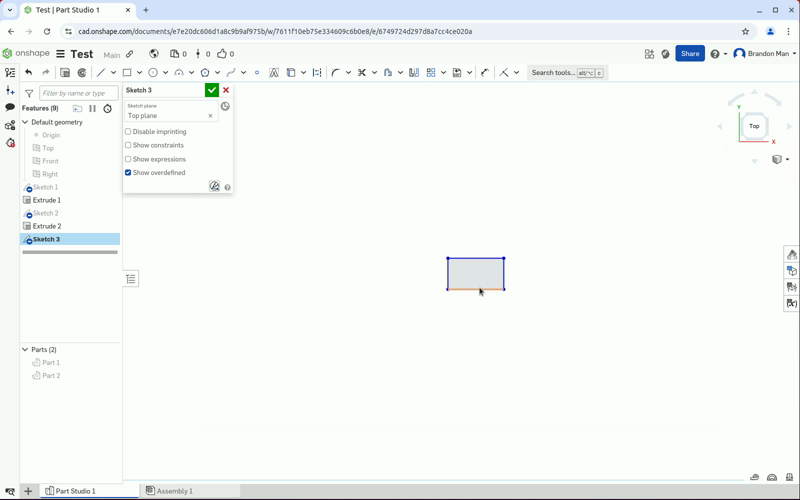
scroll(6)
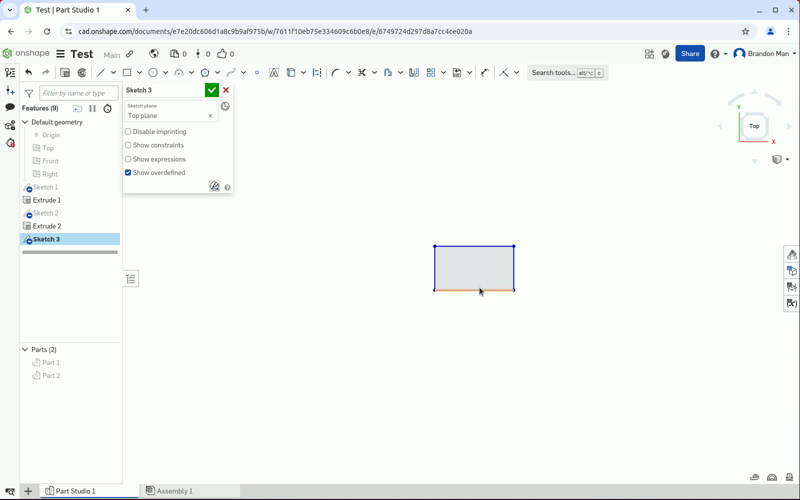
scroll(6)
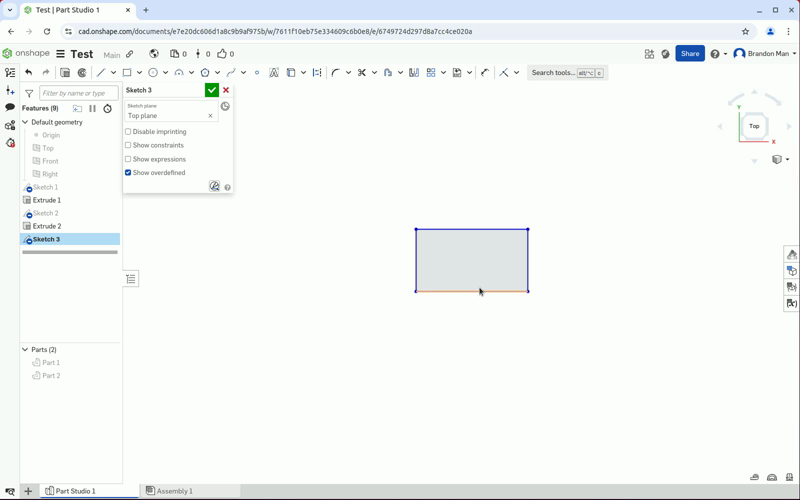
scroll(6)
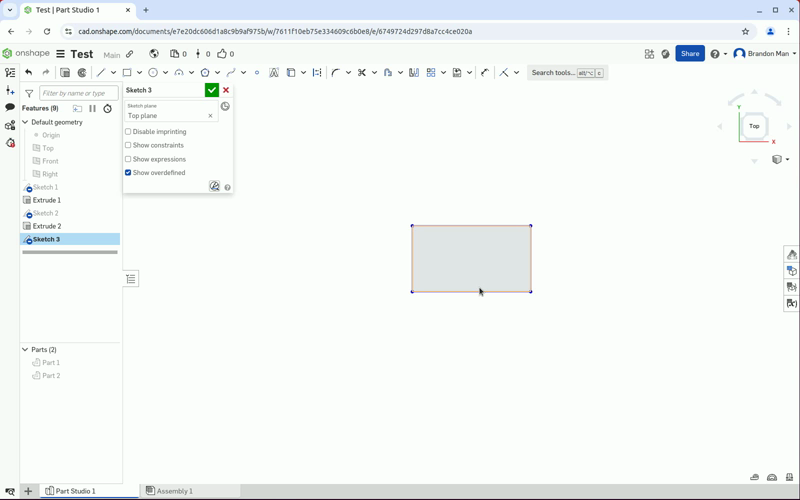
scroll(6)
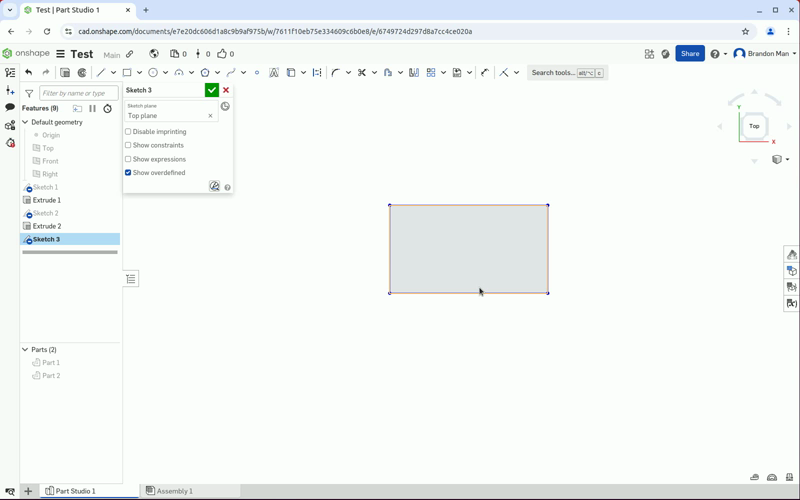
scroll(6)
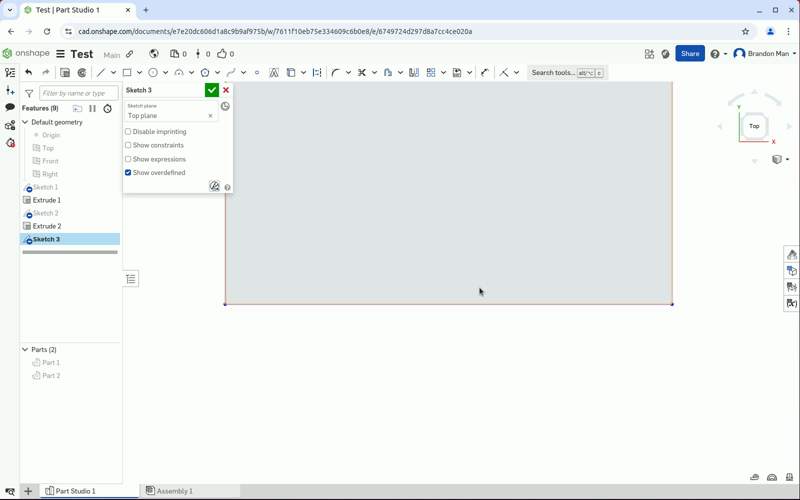
click(479, 287)
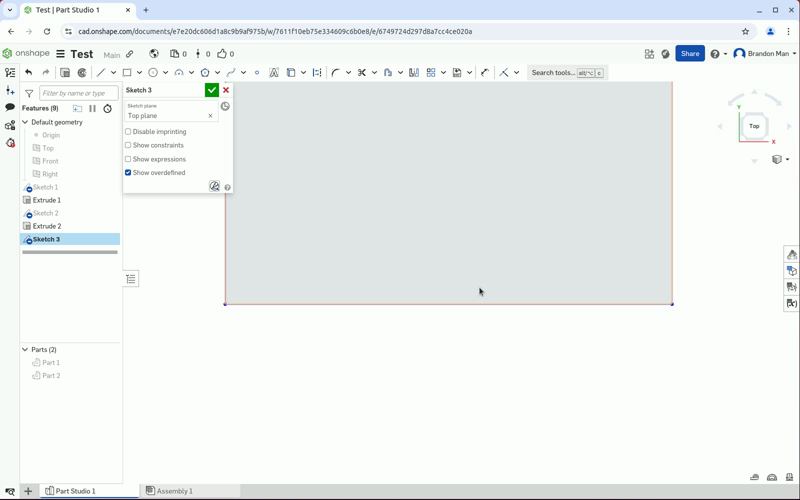
scroll(-6)
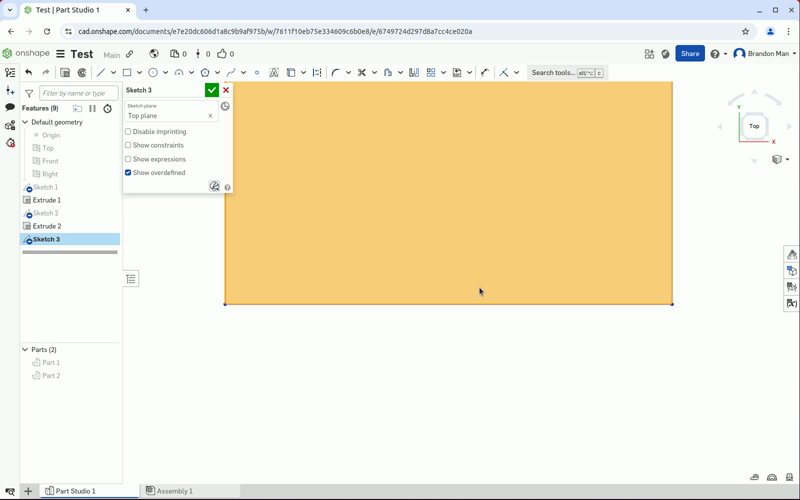
scroll(-6)
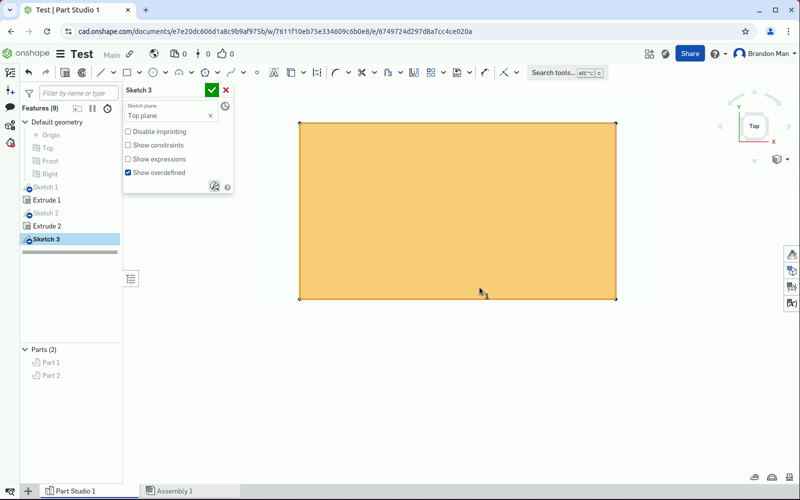
scroll(-6)
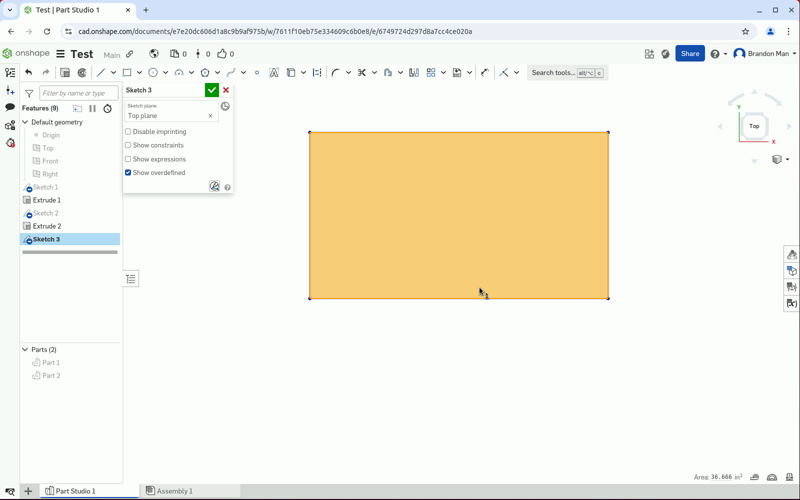
scroll(-6)
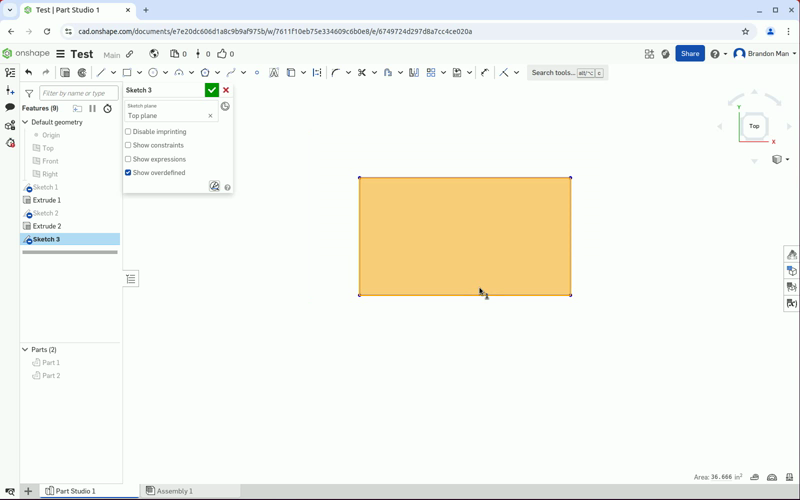
scroll(-6)
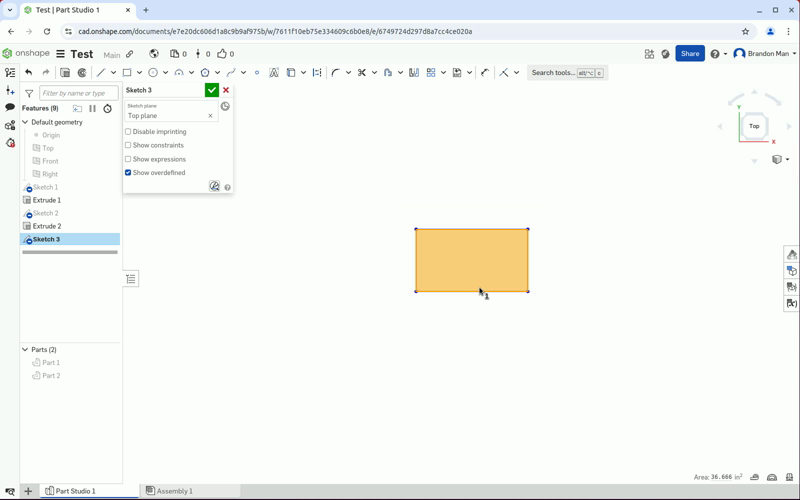
scroll(-6)
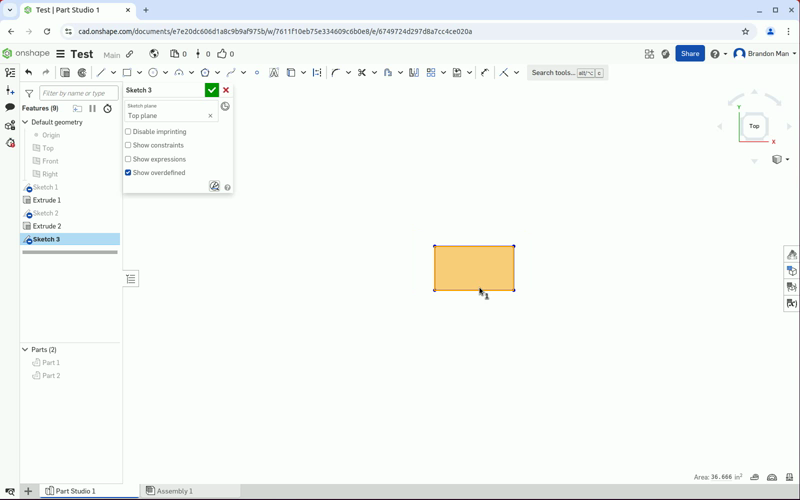
scroll(-6)
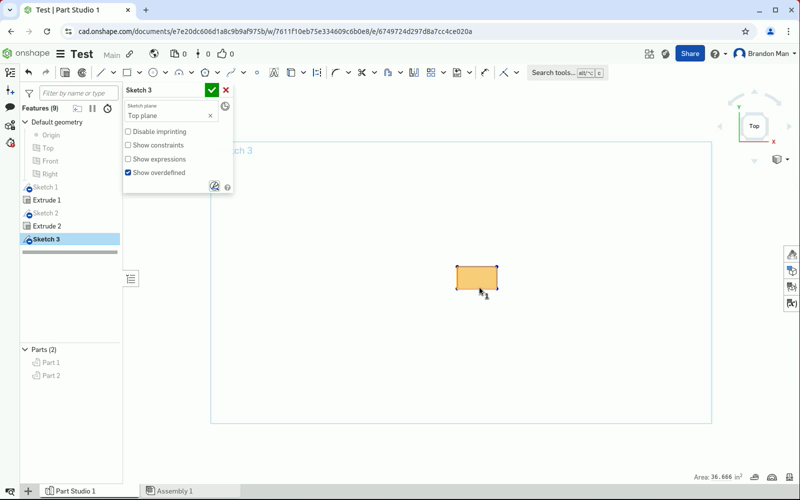
mouse_move(73, 352)
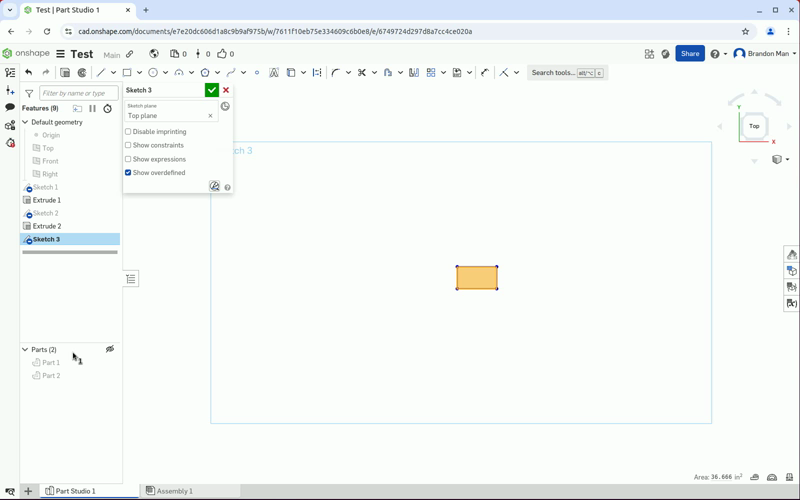
key(shift+y)
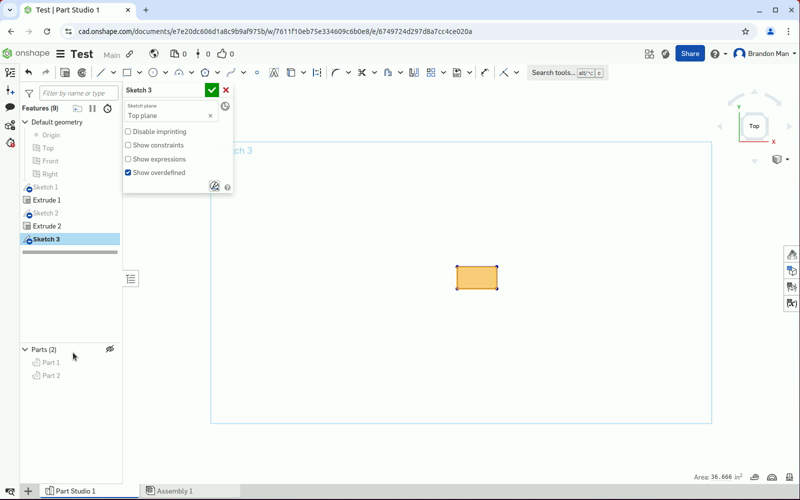
key(shift+e)
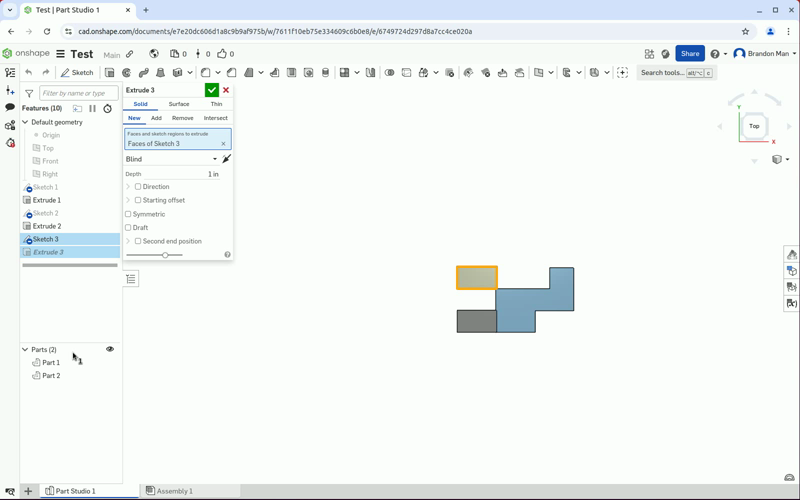
mouse_move(143, 106)
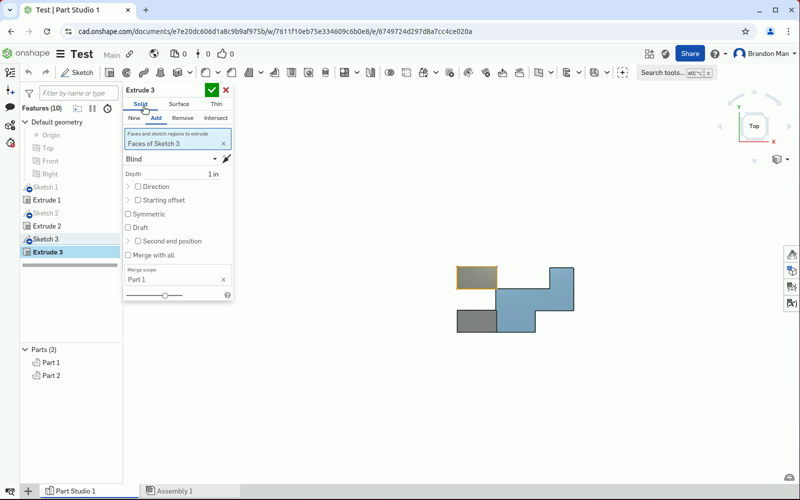
click(143, 106)
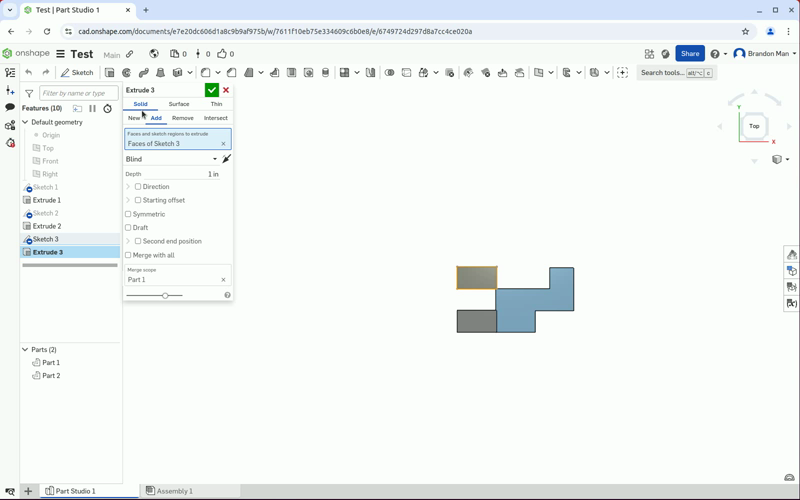
mouse_move(137, 120)
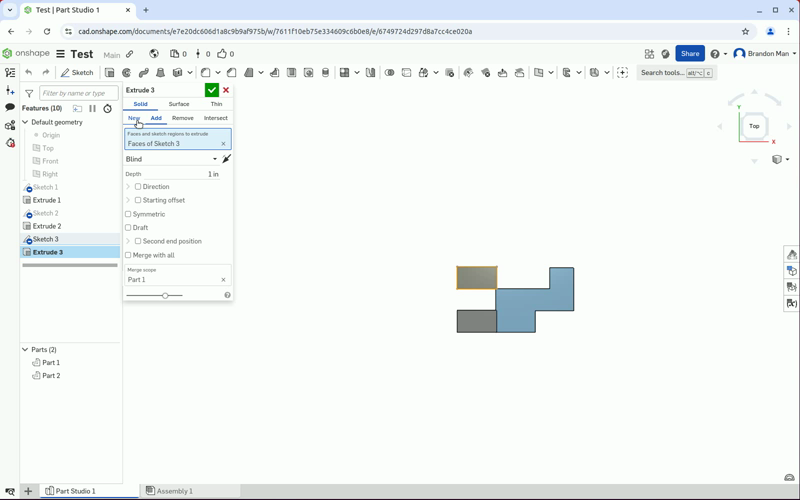
click(137, 120)
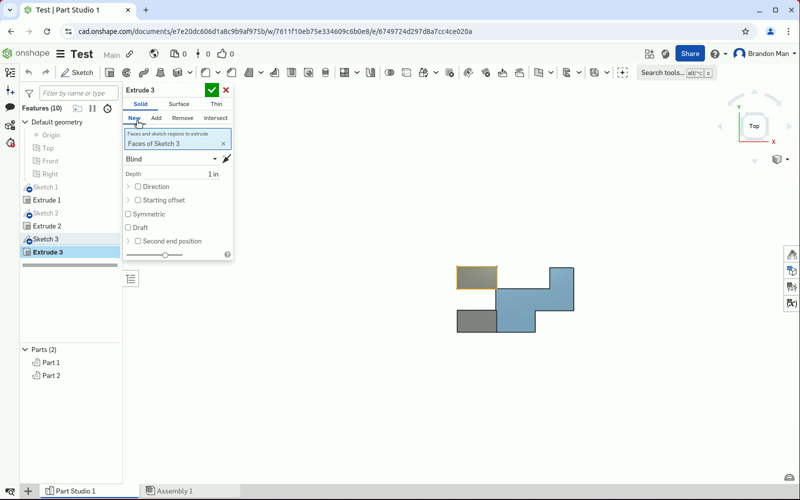
key(tab, 4)
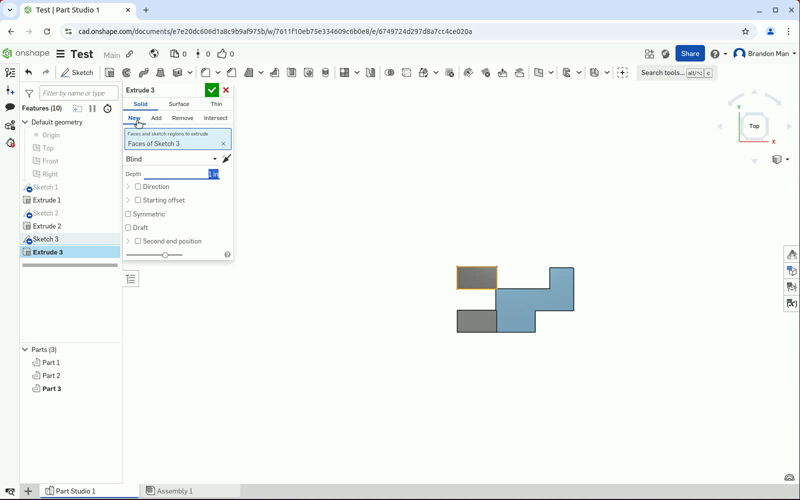
text(10.591)
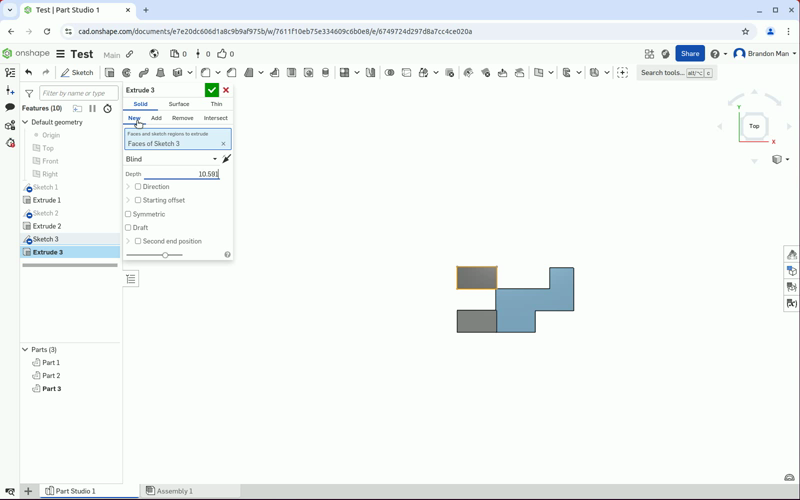
key(enter)
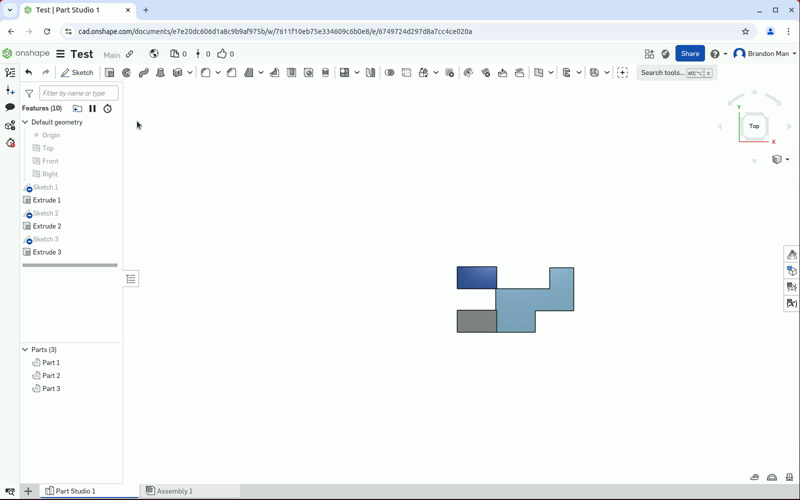
key(shift+h)
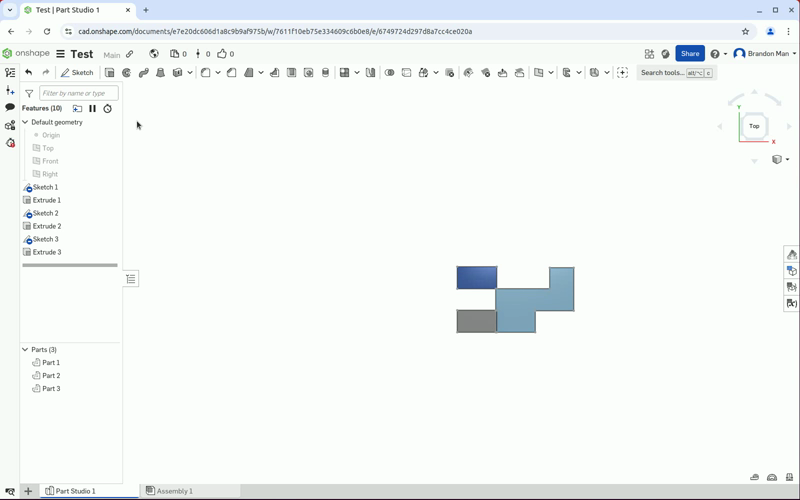
key(shift+h)
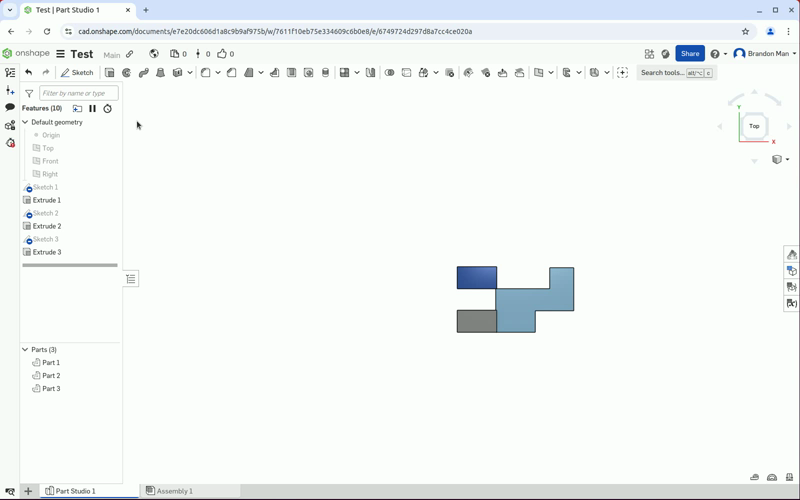
mouse_move(73, 189)
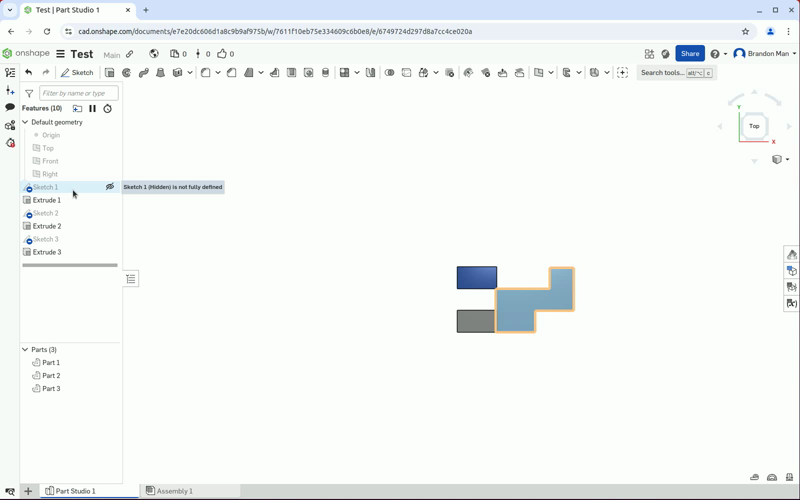
click(73, 189)
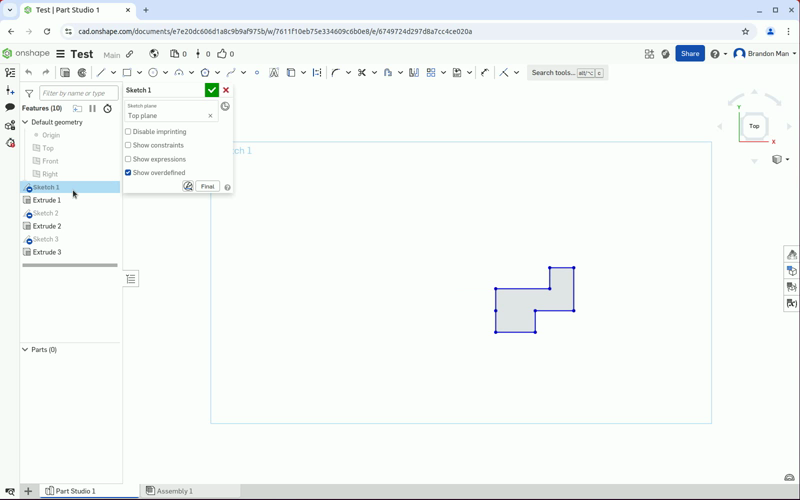
mouse_move(229, 92)
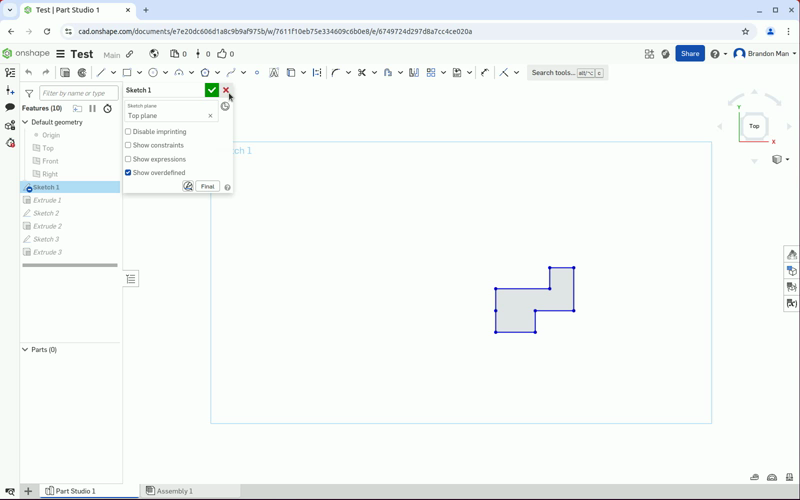
click(229, 92)
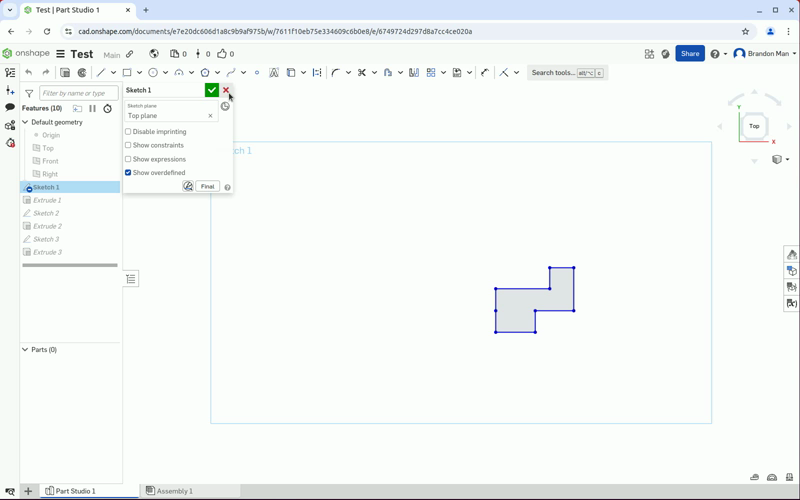
key(shift+s)
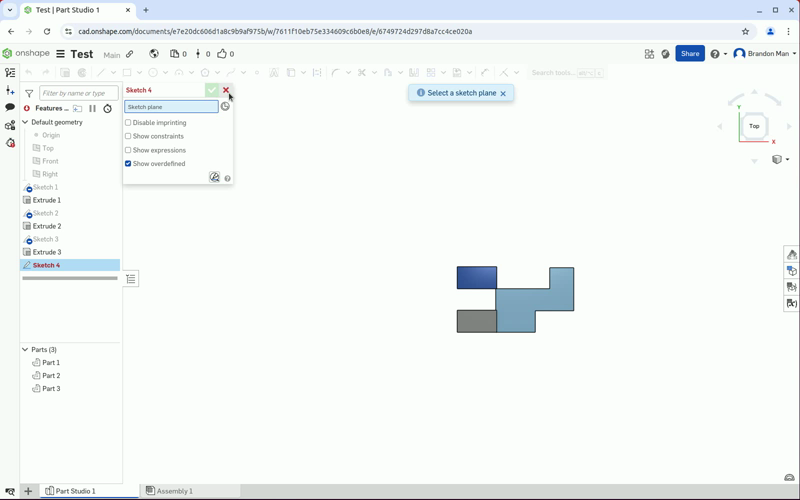
mouse_move(73, 150)
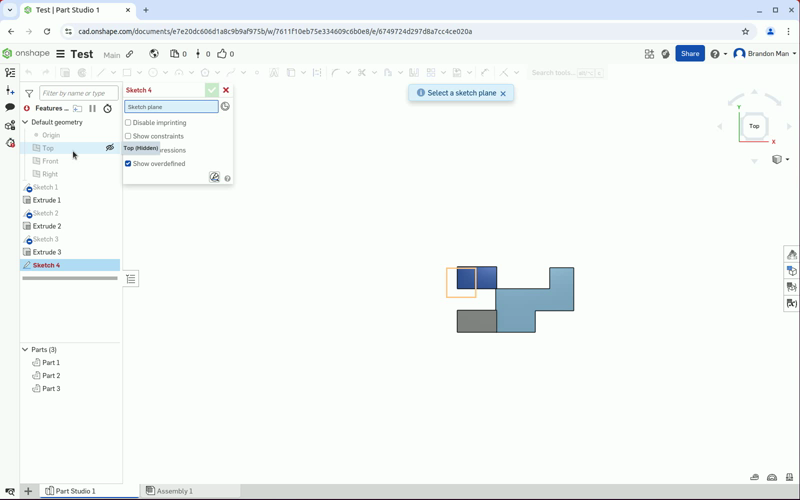
click(73, 150)
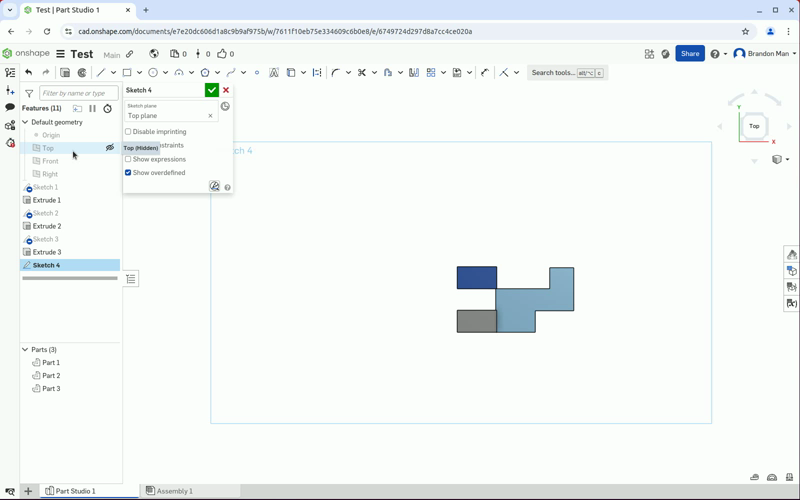
mouse_move(73, 352)
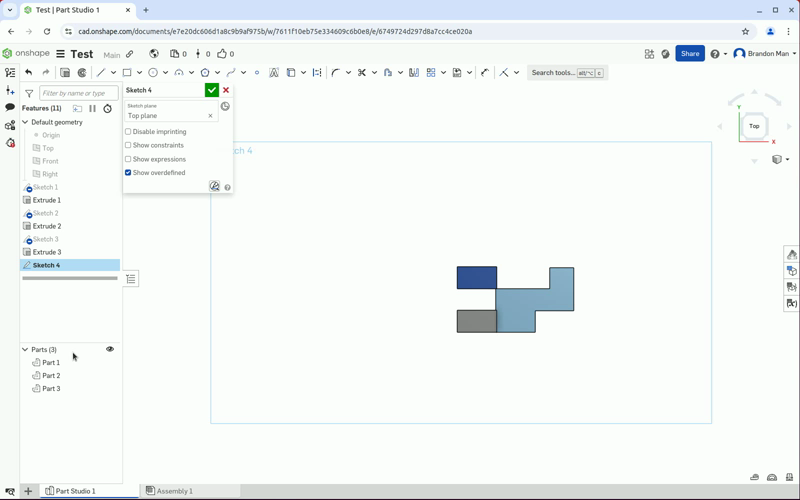
key(y)
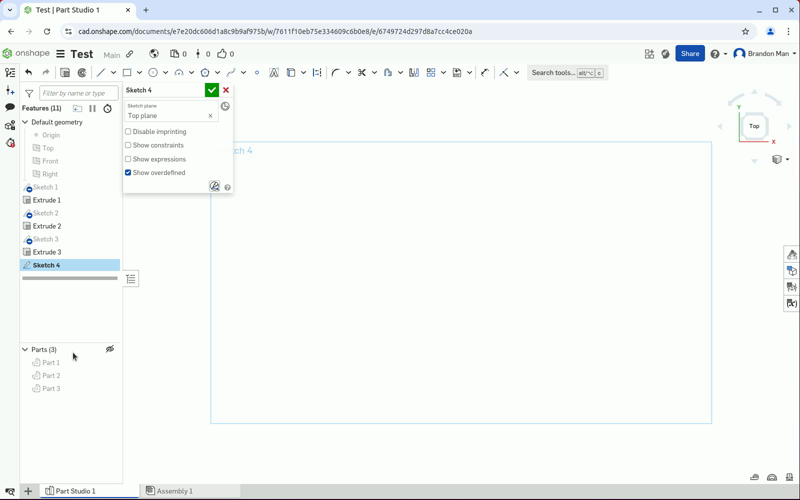
key(l)
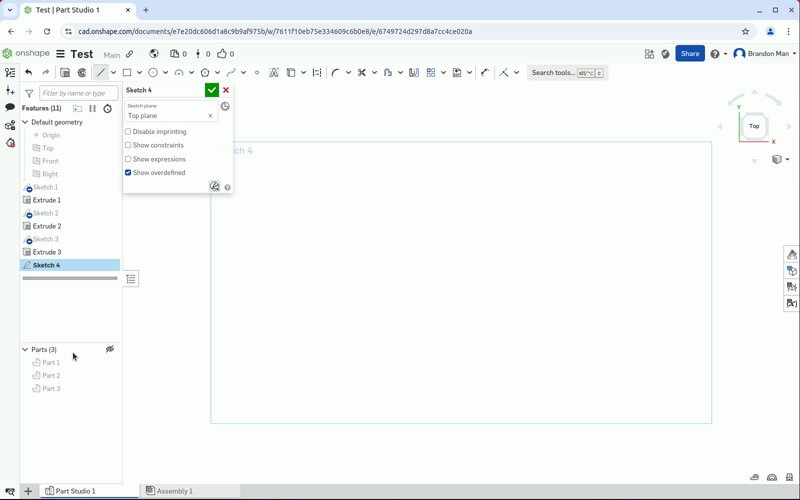
key_down(shift)
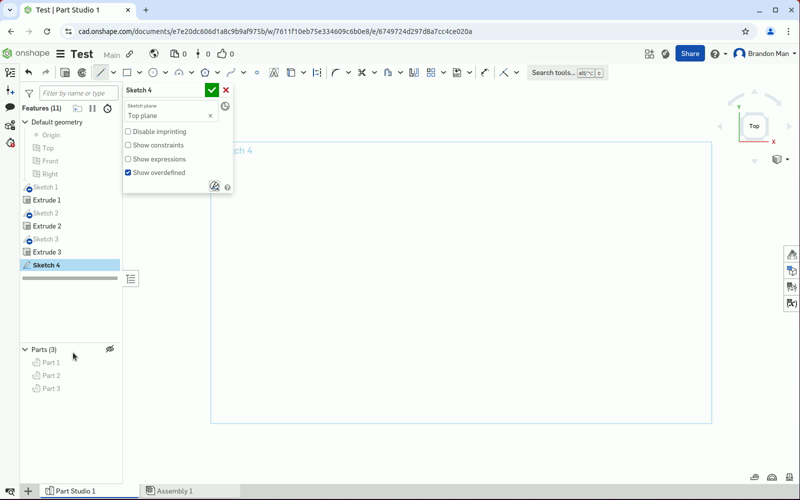
mouse_move(457, 309)
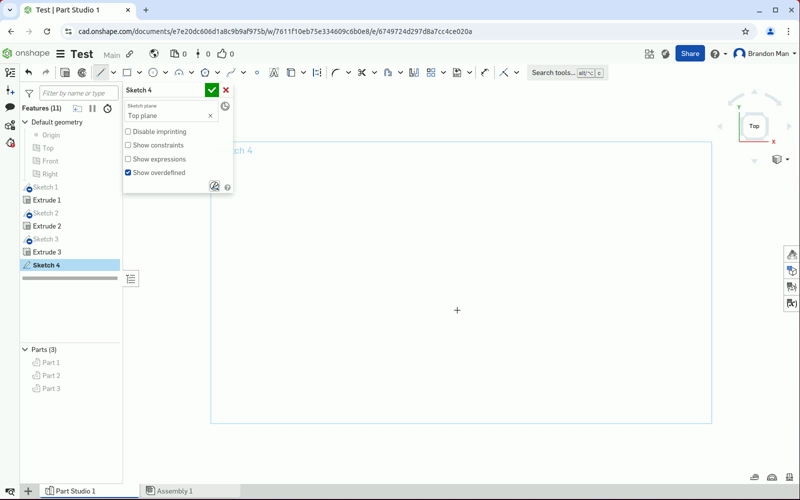
click(457, 309)
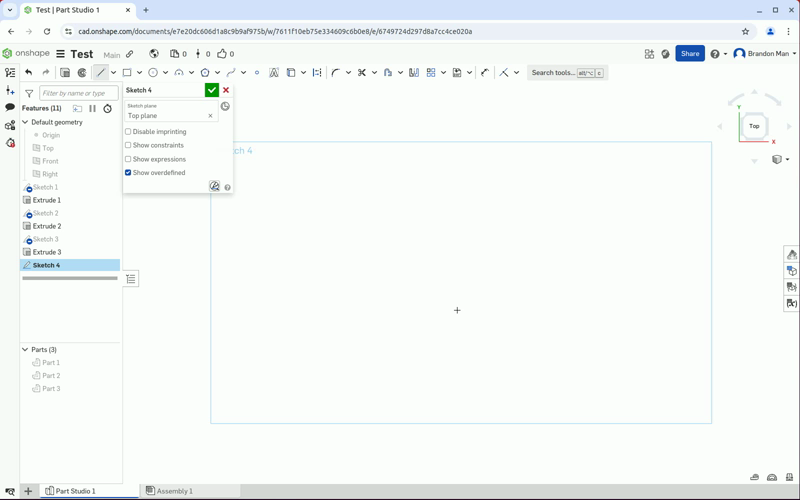
key_up(shift)
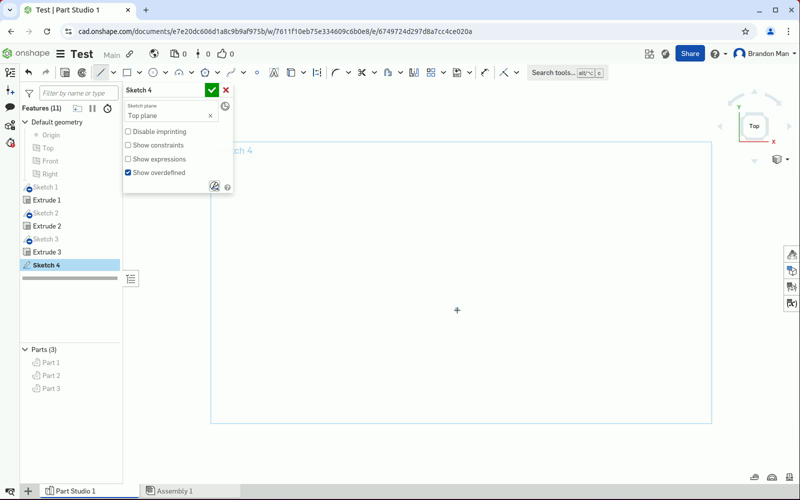
key_down(shift)
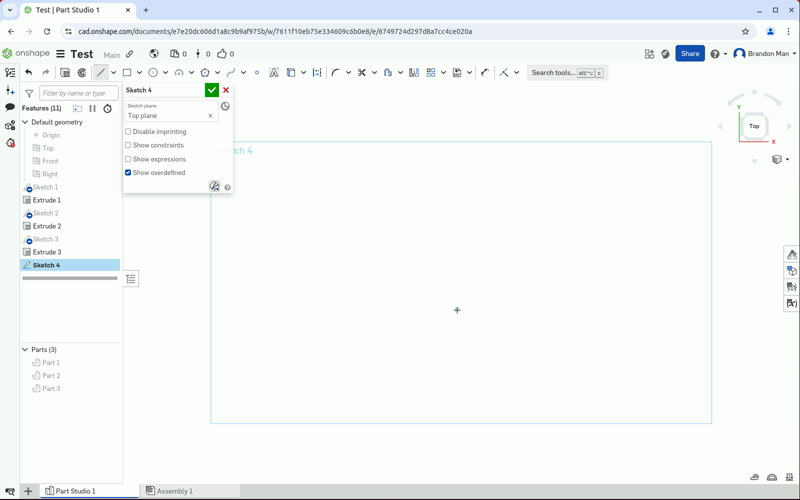
mouse_move(487, 309)
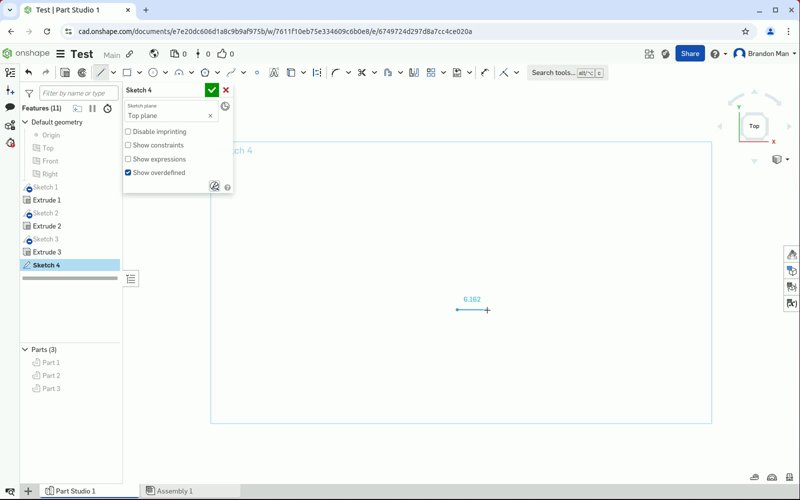
mouse_move(496, 309)
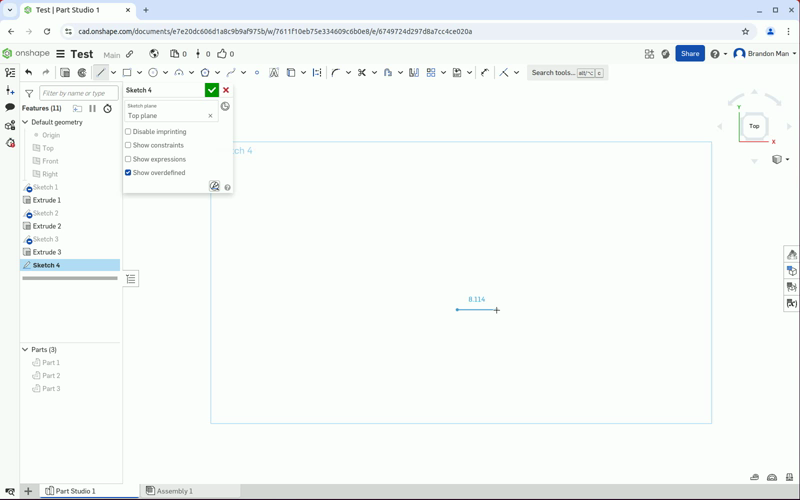
click(496, 309)
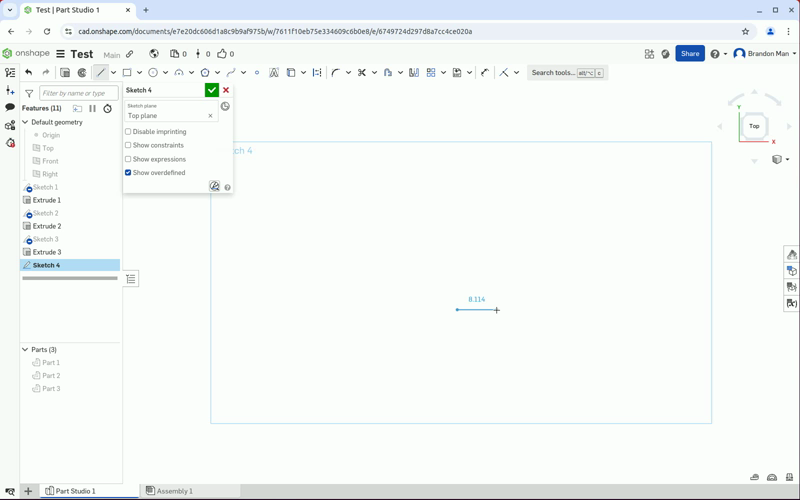
key_up(shift)
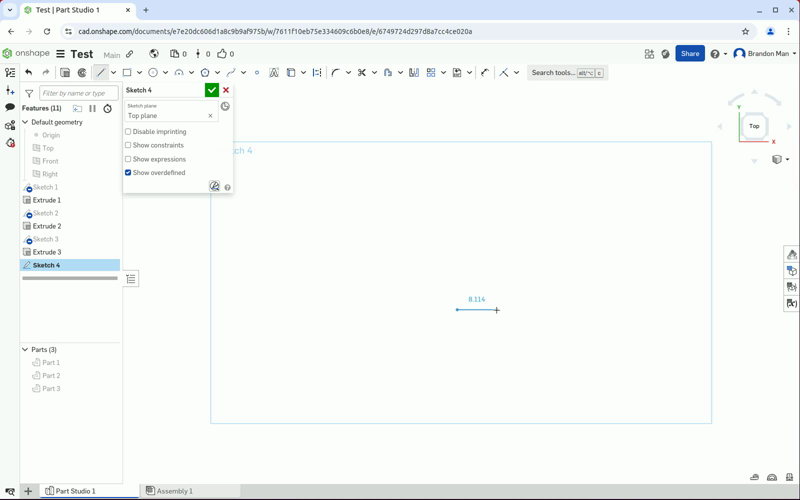
key_down(shift)
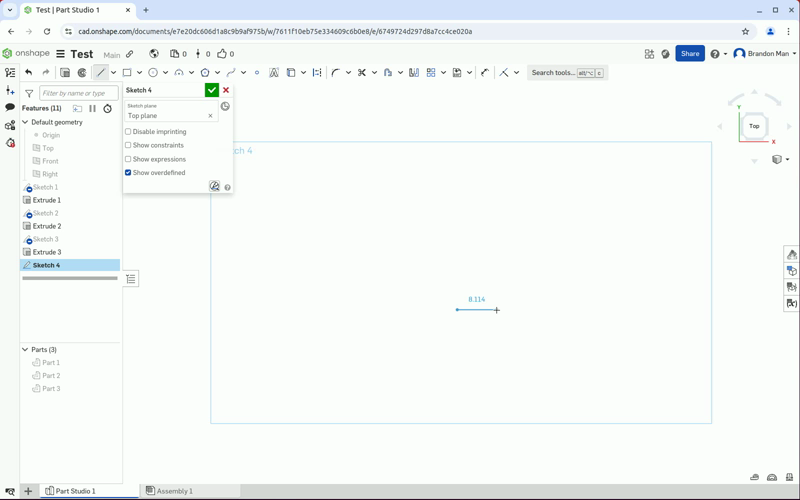
mouse_move(526, 309)
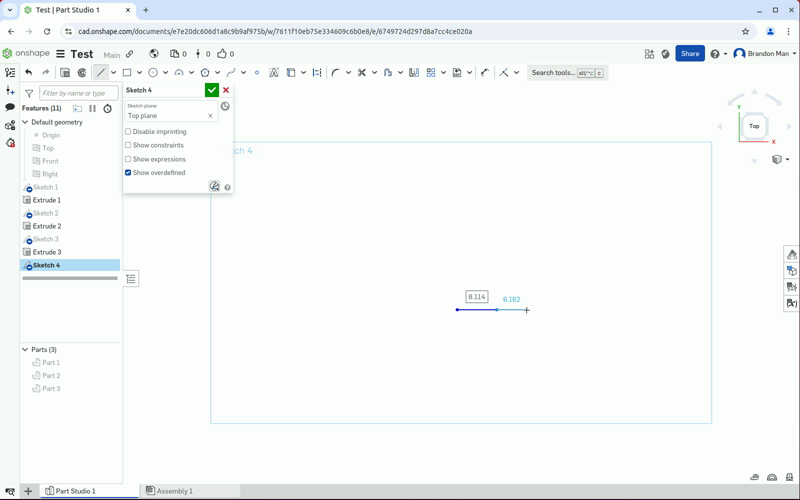
mouse_move(496, 288)
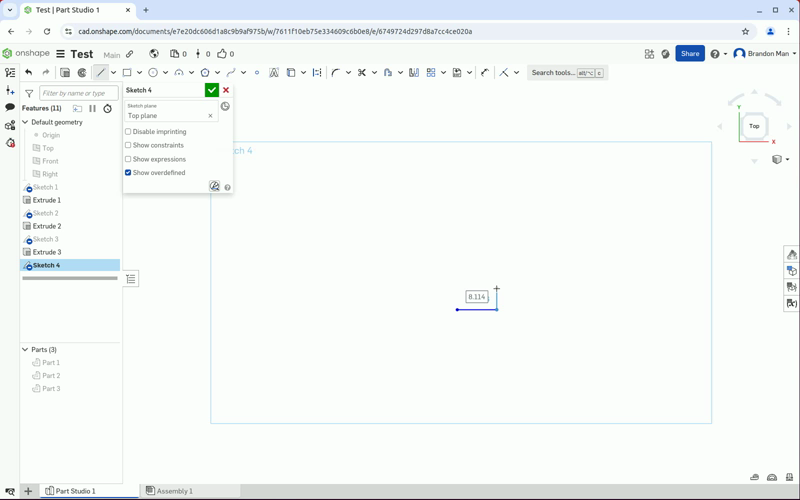
click(496, 288)
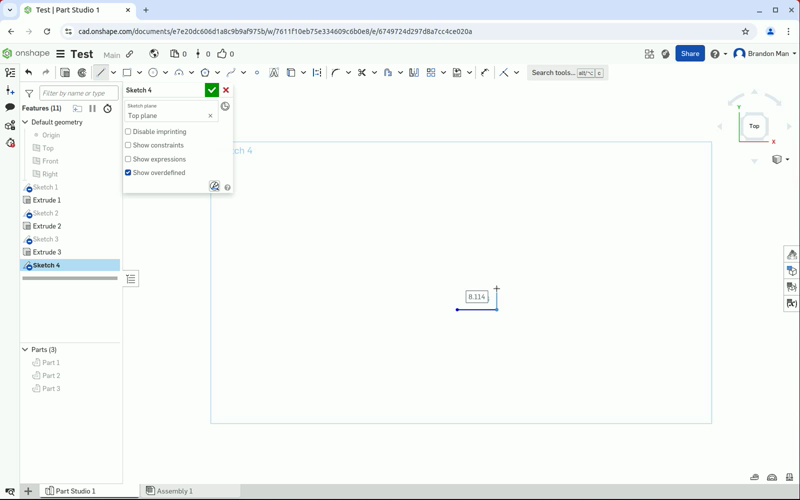
key_up(shift)
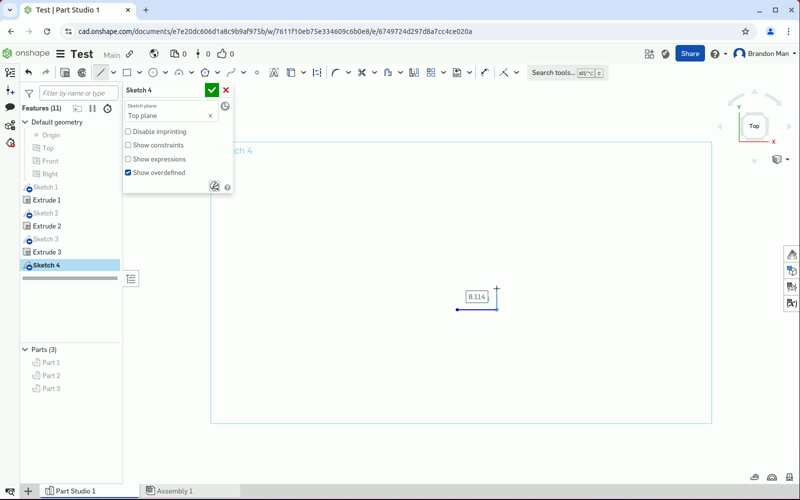
key_down(shift)
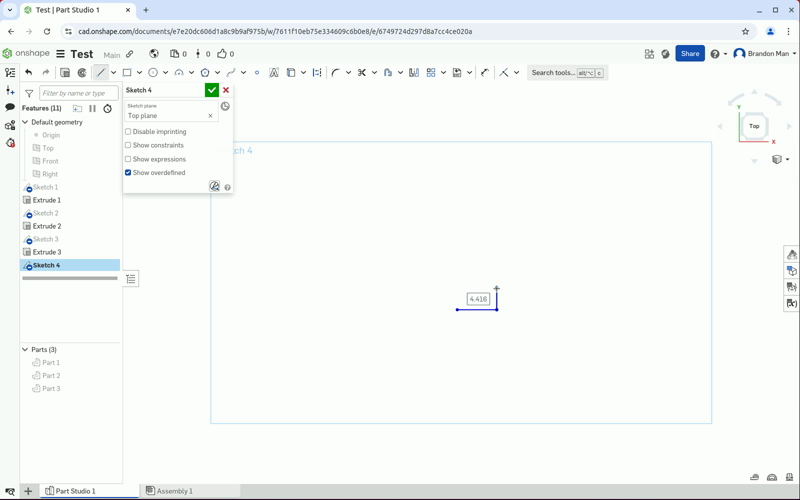
mouse_move(526, 288)
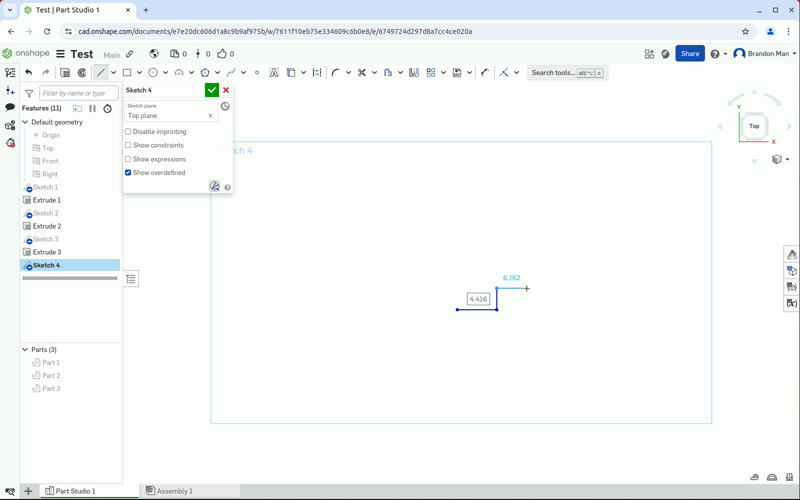
mouse_move(457, 288)
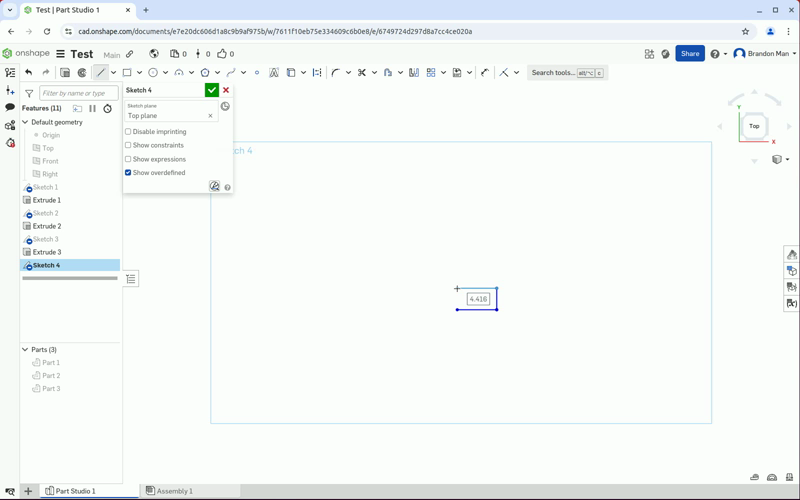
click(457, 288)
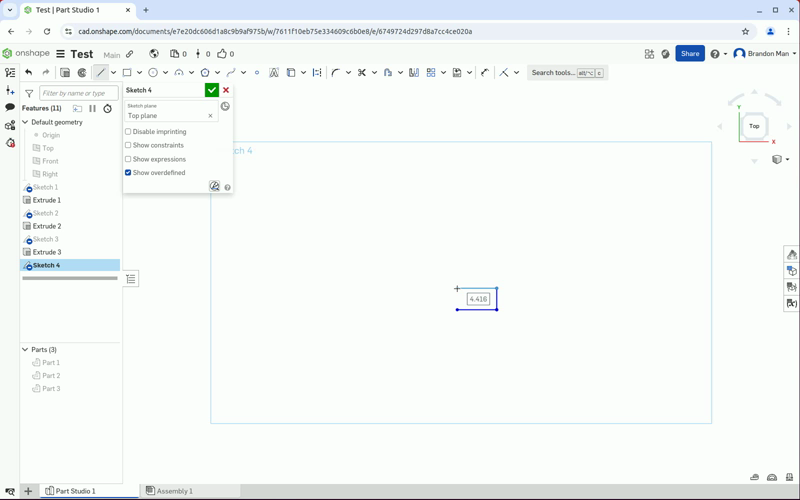
key_up(shift)
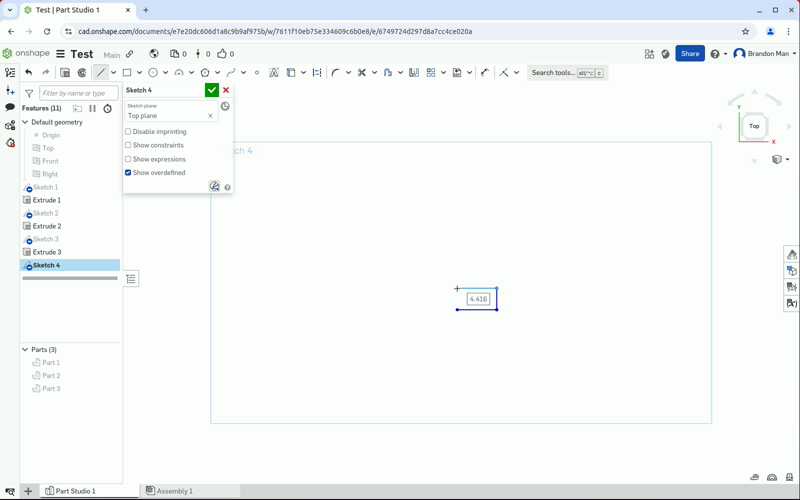
mouse_move(487, 288)
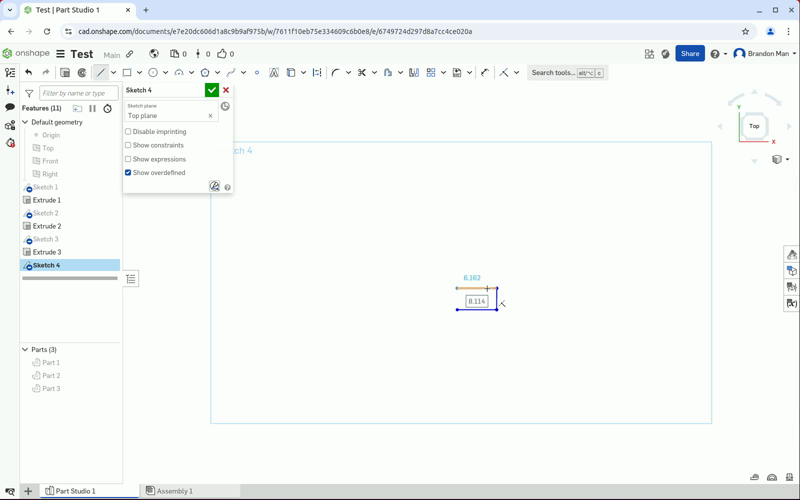
key_down(shift)
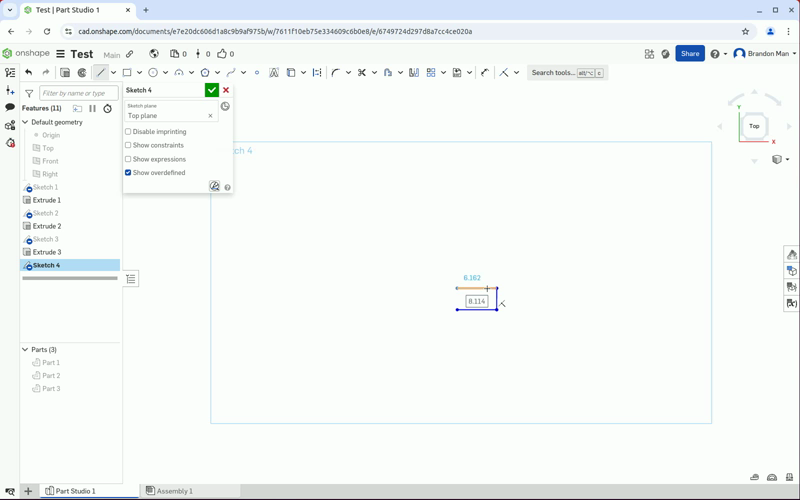
mouse_move(457, 309)
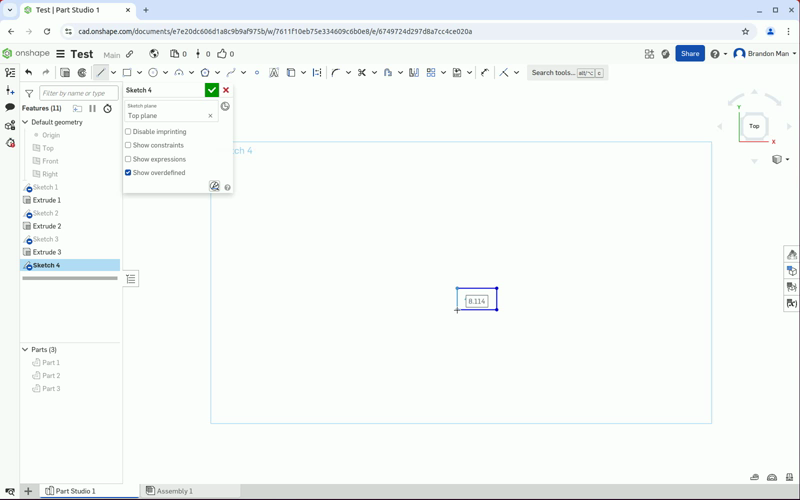
key_up(shift)
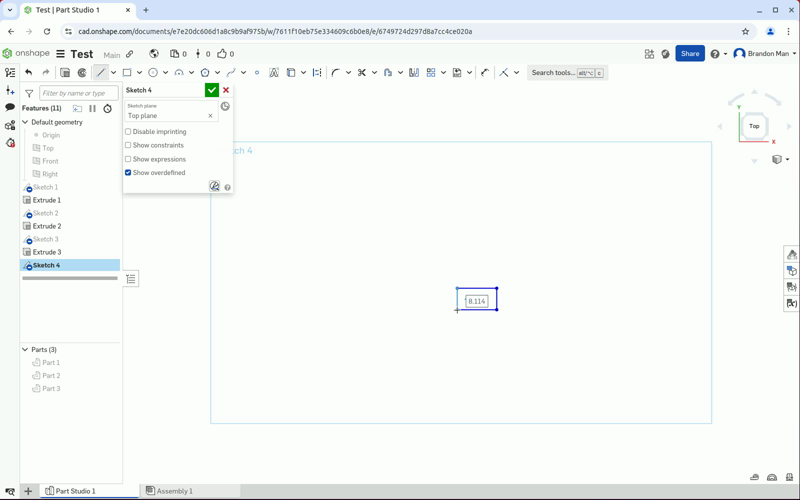
click(457, 309)
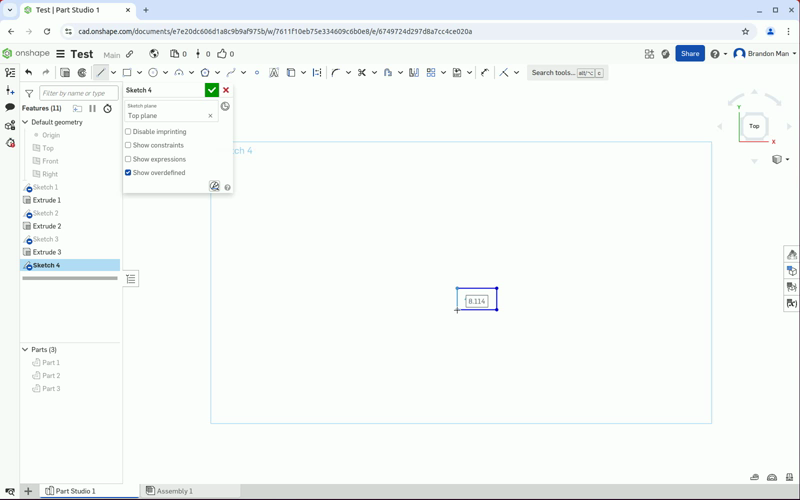
key(esc)
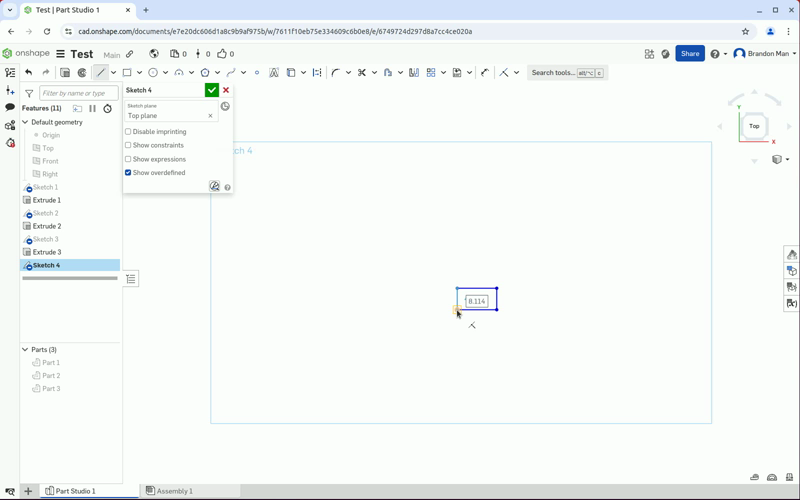
mouse_move(491, 299)
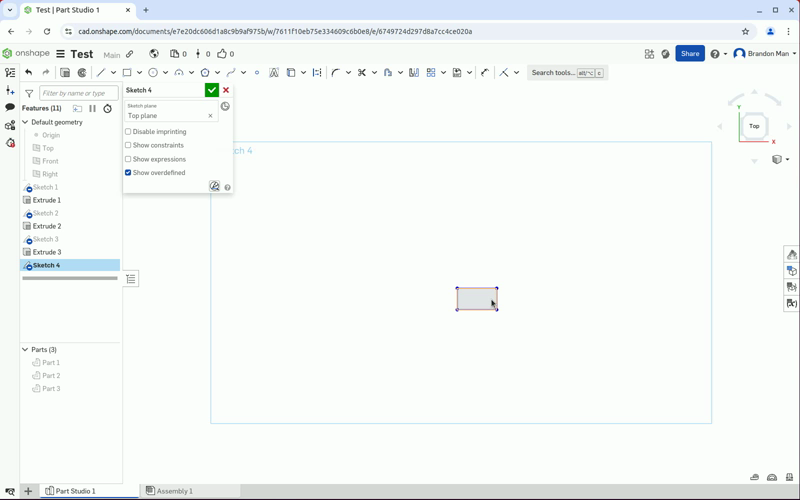
scroll(6)
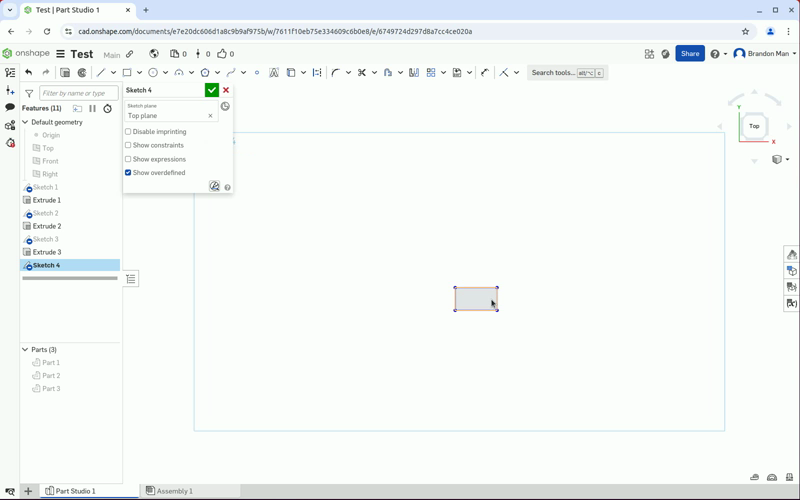
scroll(6)
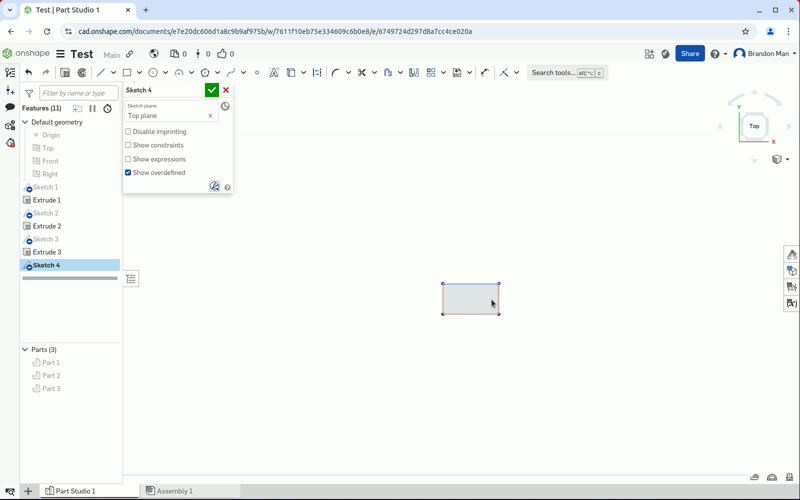
scroll(6)
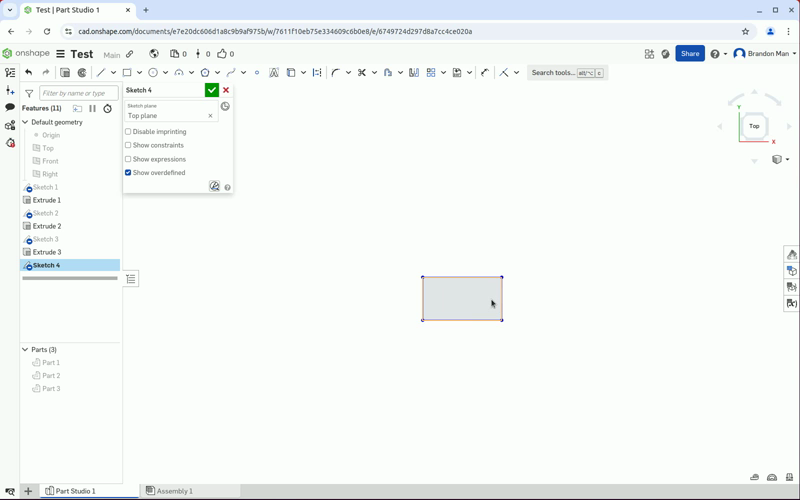
scroll(6)
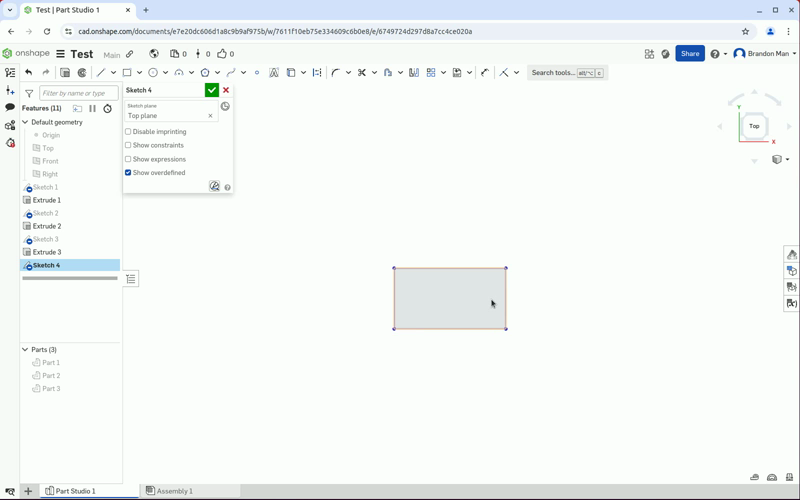
scroll(6)
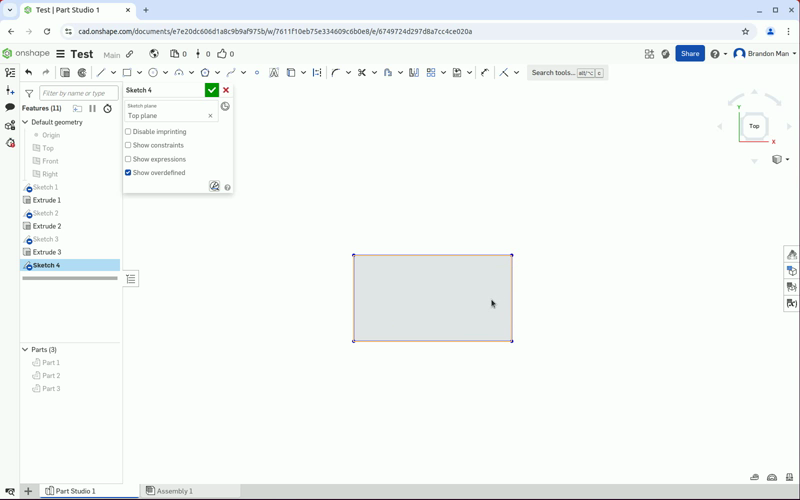
scroll(6)
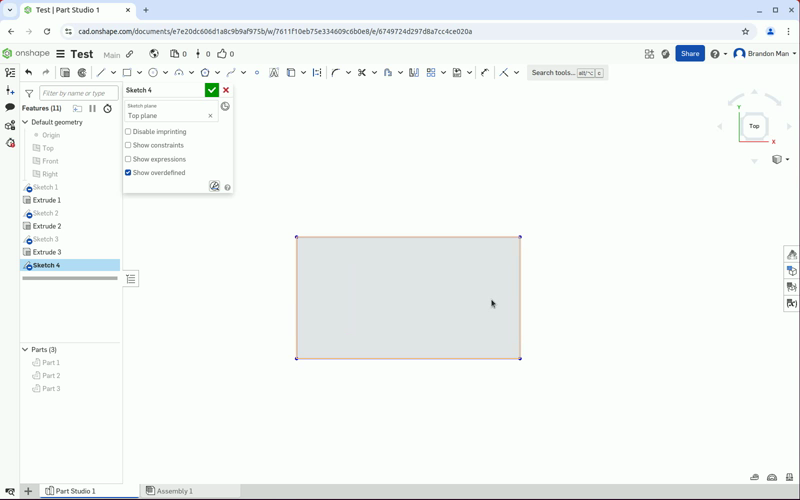
scroll(6)
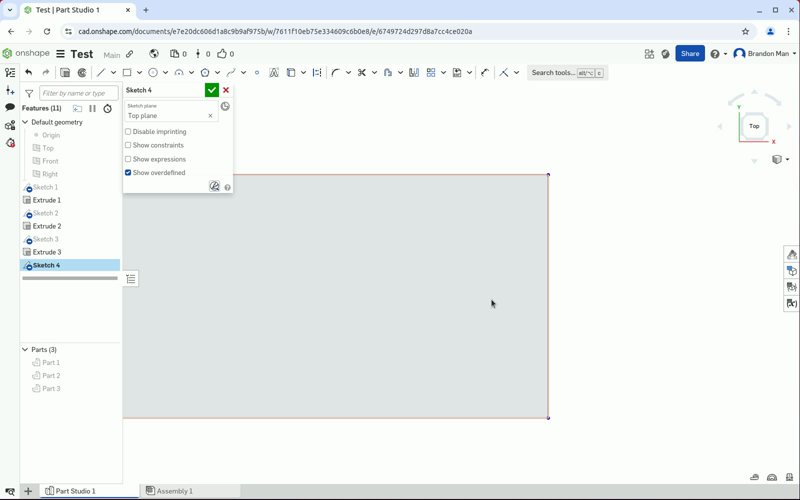
click(491, 299)
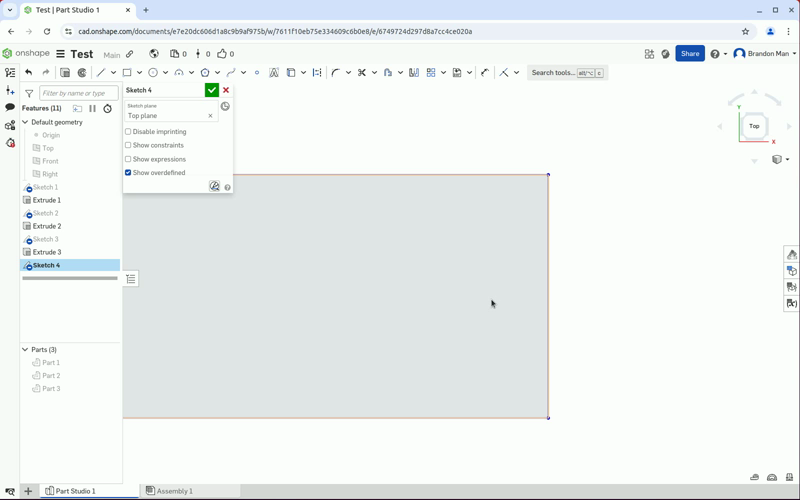
scroll(-6)
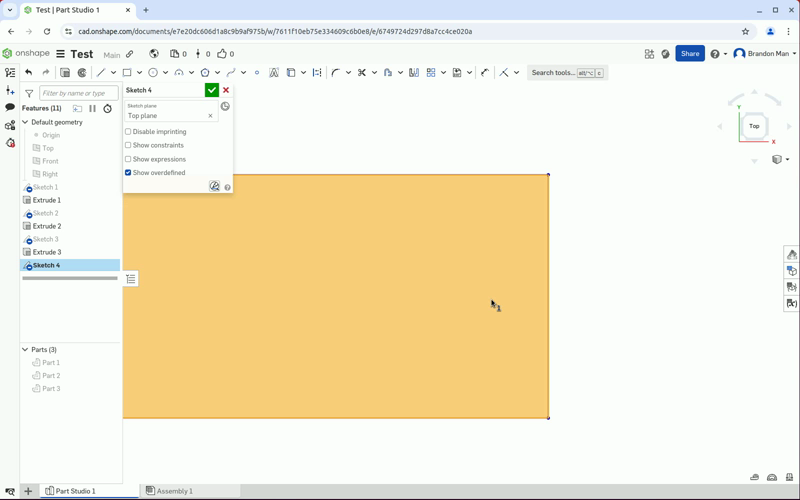
scroll(-6)
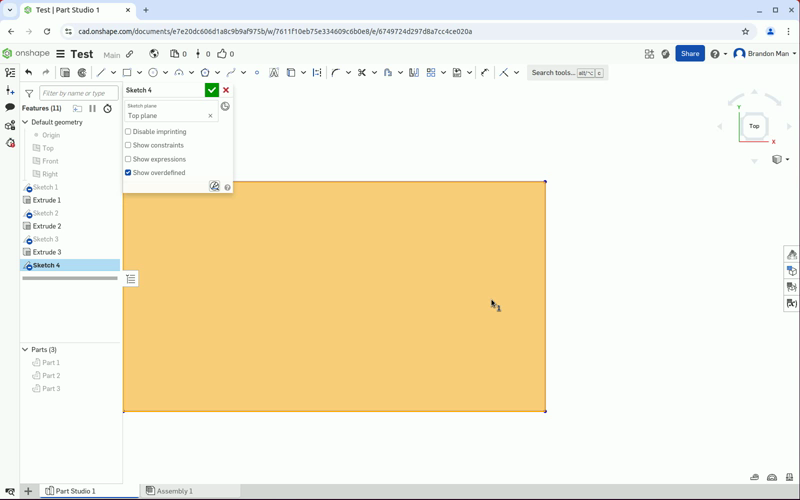
scroll(-6)
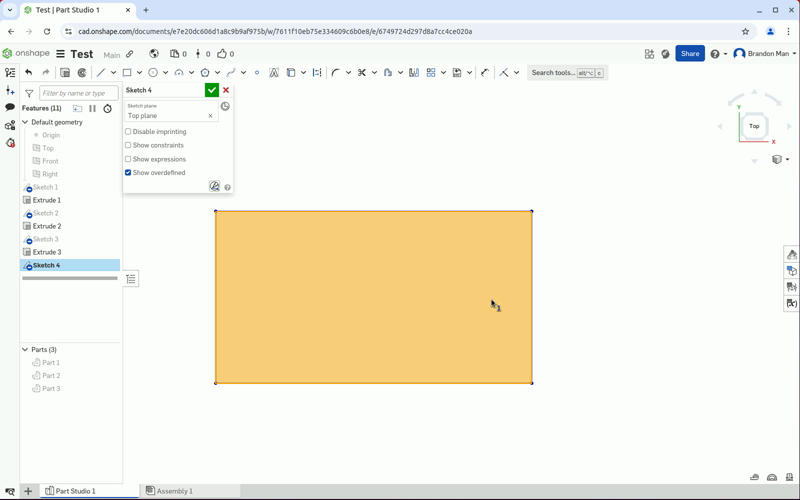
scroll(-6)
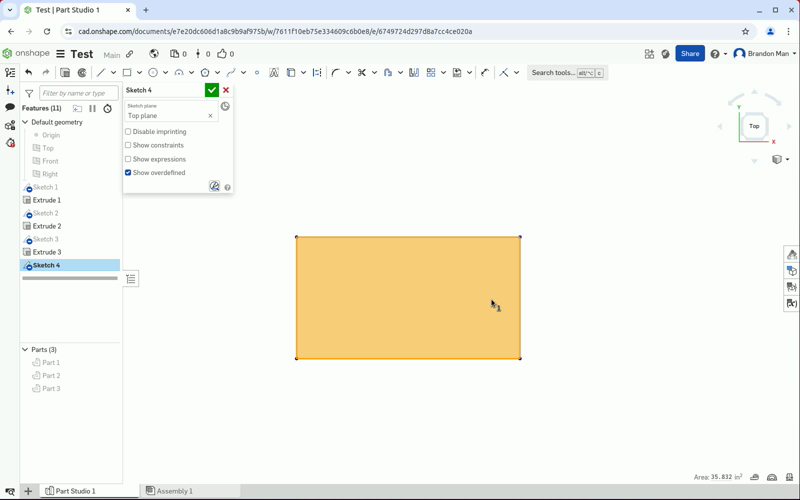
scroll(-6)
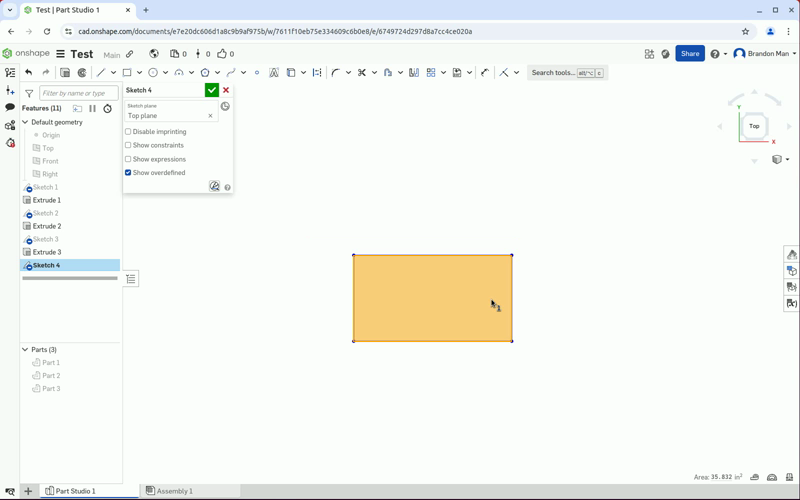
scroll(-6)
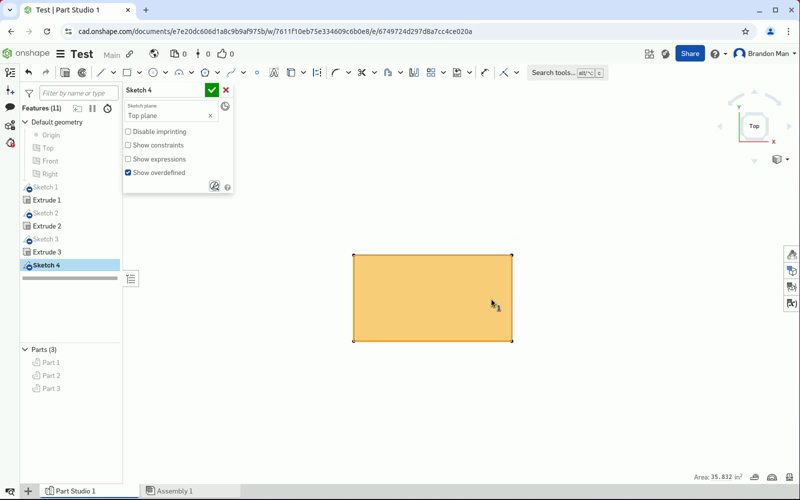
scroll(-6)
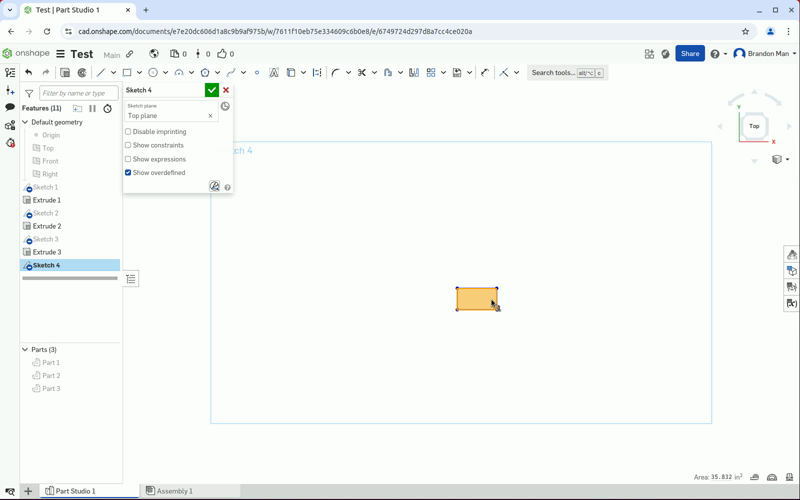
mouse_move(73, 352)
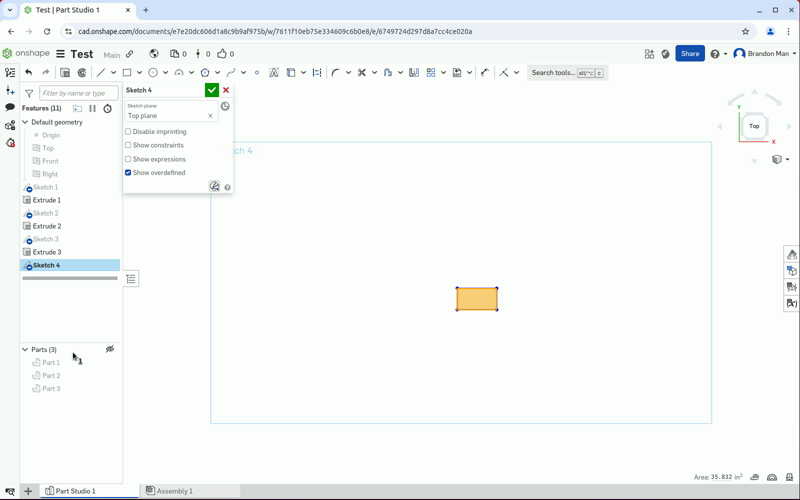
key(shift+y)
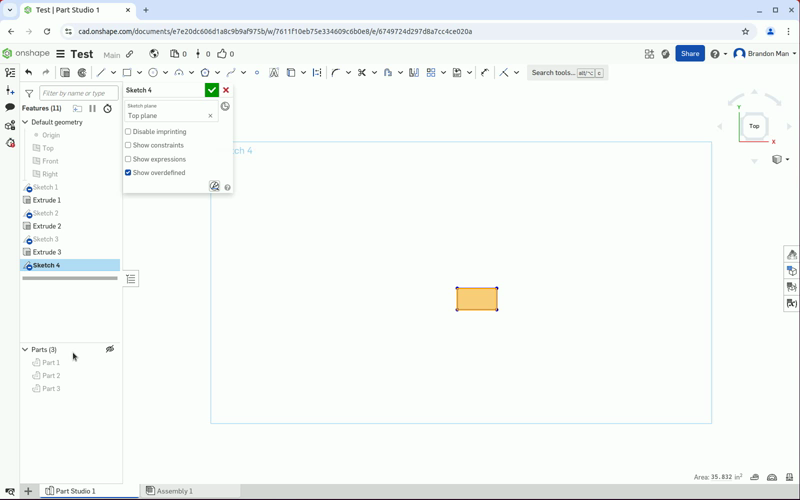
key(shift+e)
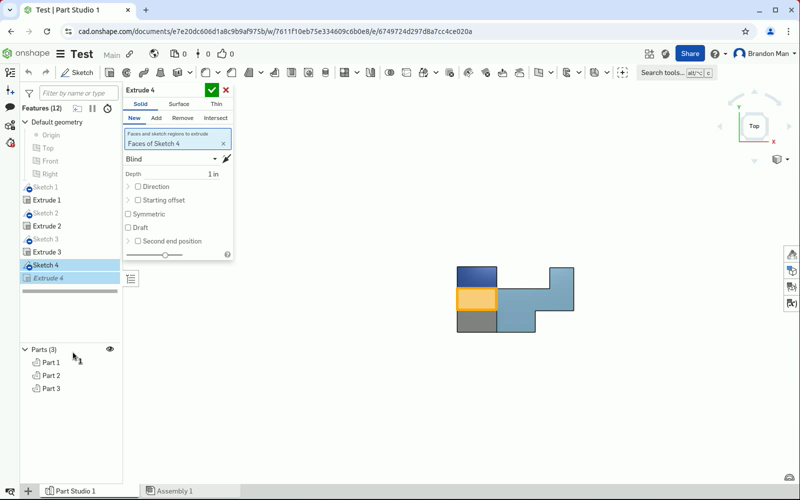
mouse_move(143, 106)
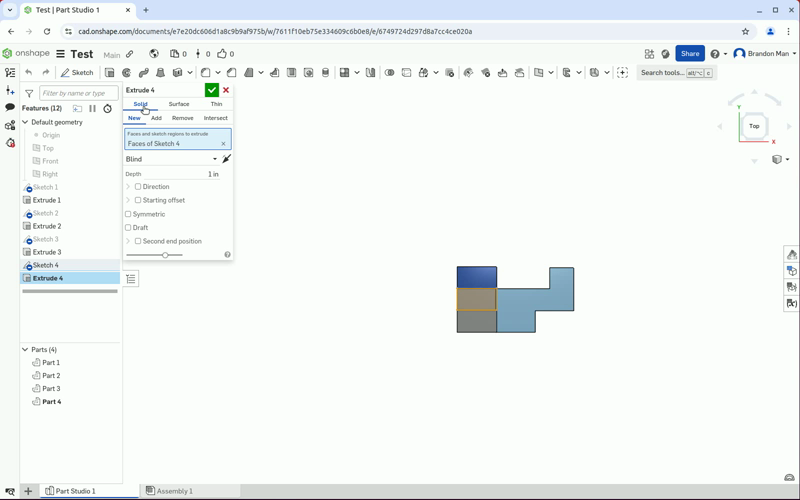
click(143, 106)
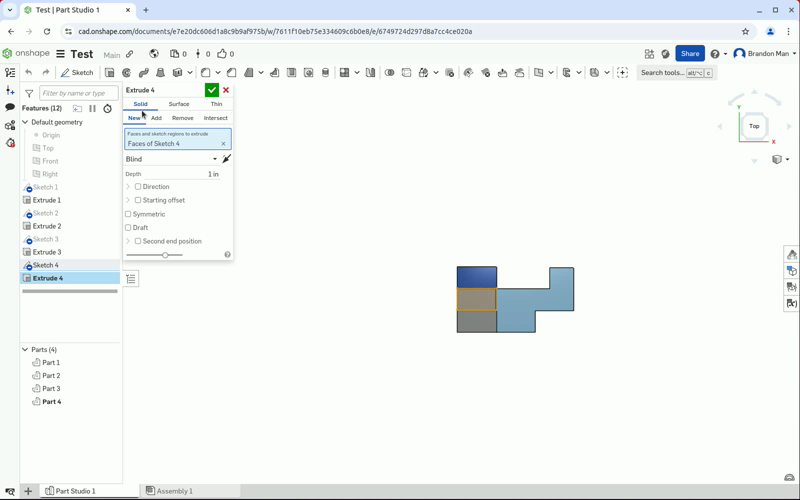
mouse_move(137, 120)
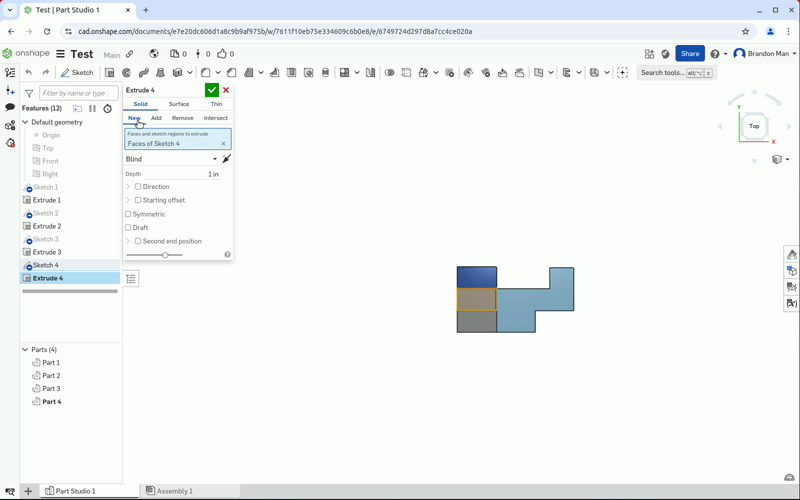
click(137, 120)
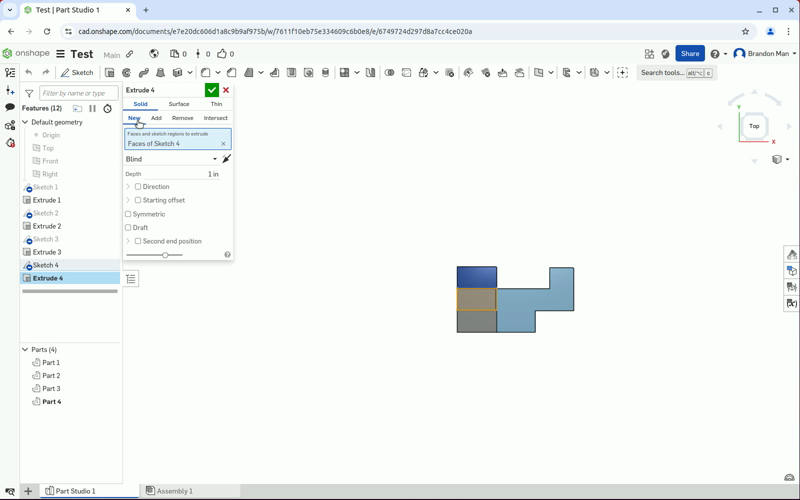
key(tab, 4)
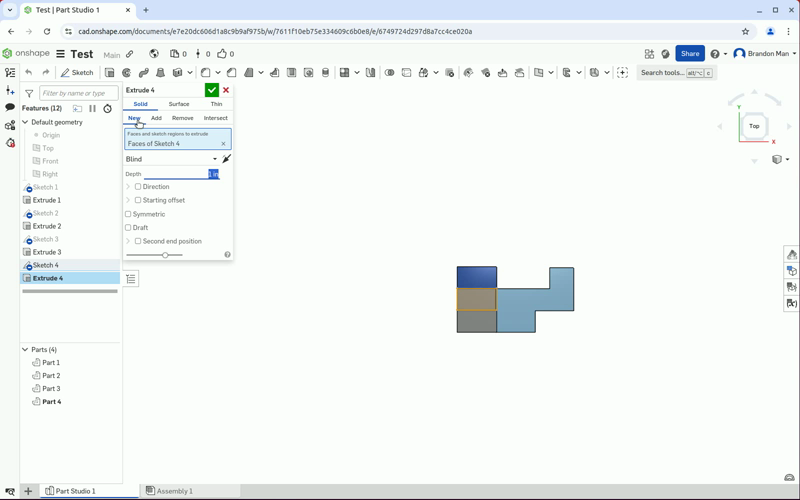
text(7.943)
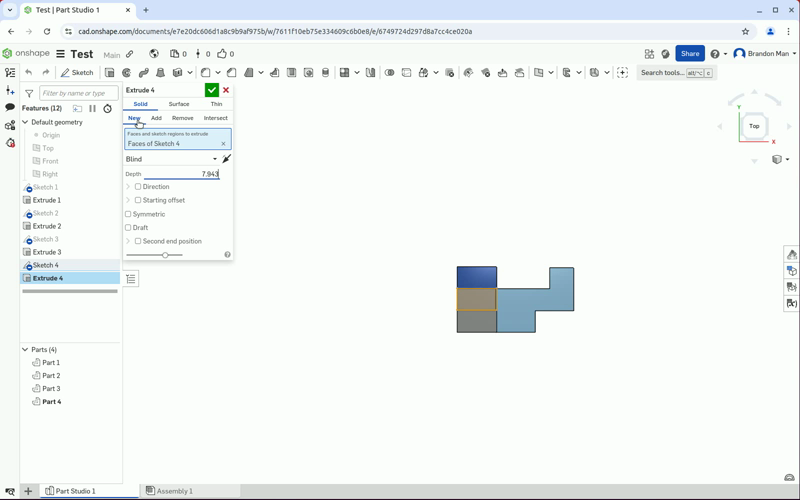
key(enter)
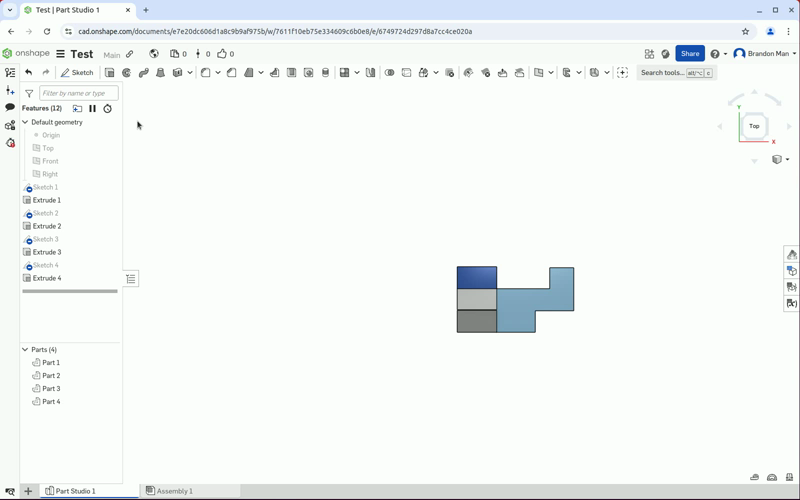
key(shift+h)
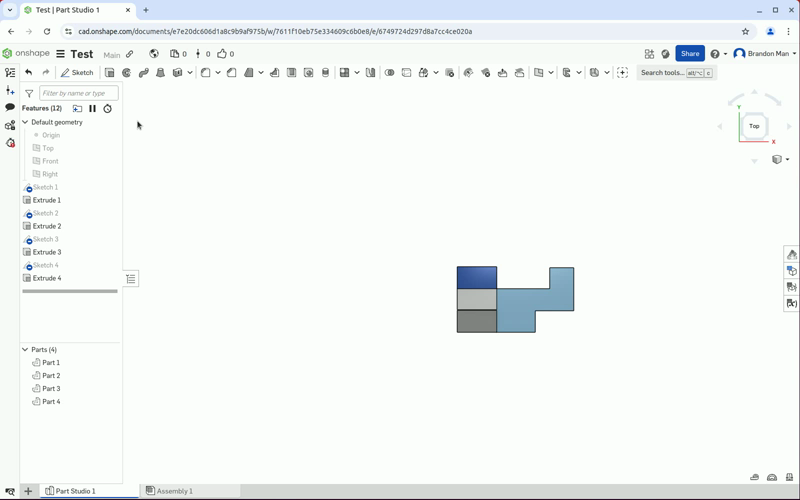
key(shift+h)
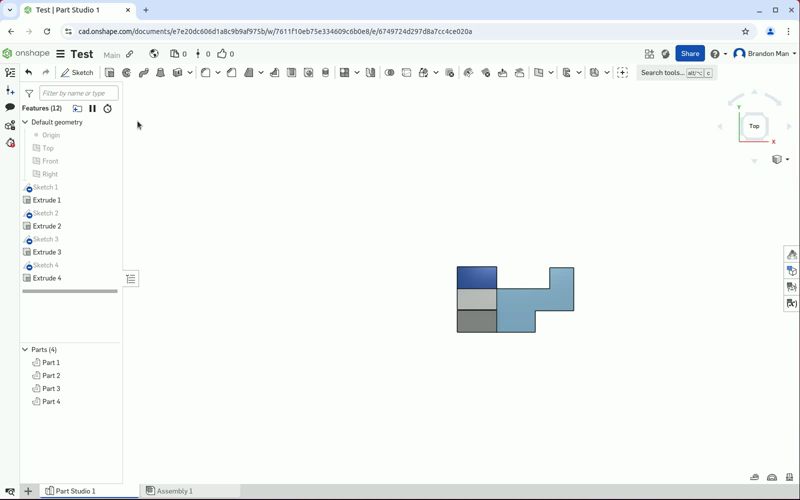
mouse_move(73, 189)
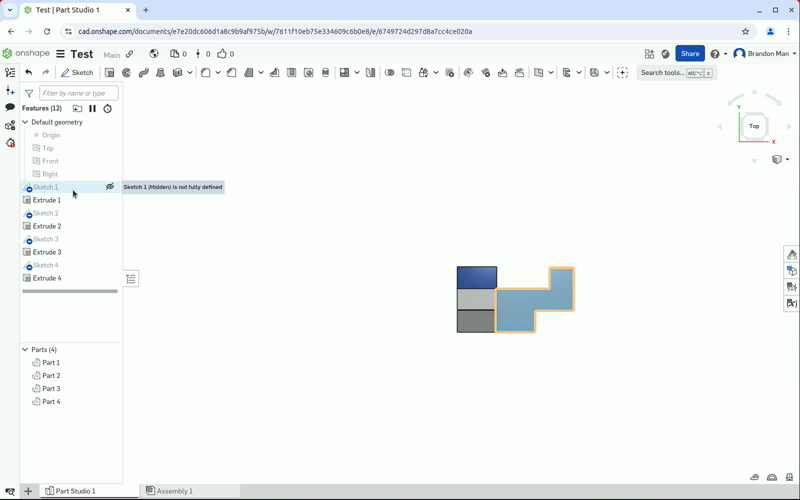
click(73, 189)
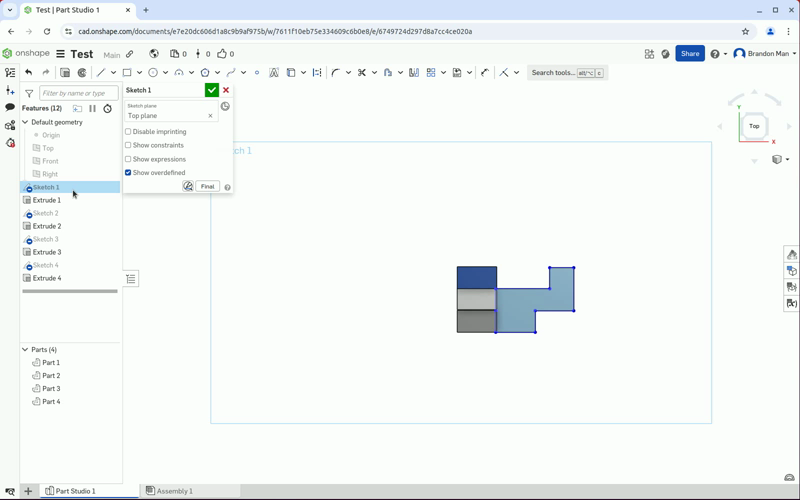
mouse_move(229, 92)
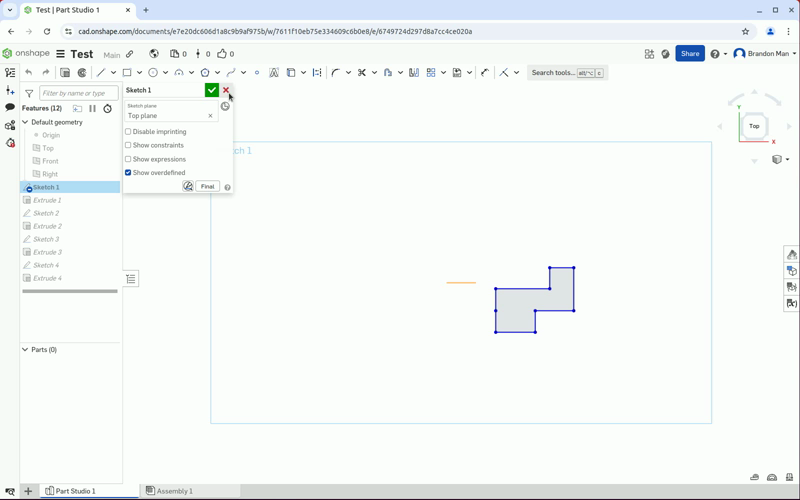
click(229, 92)
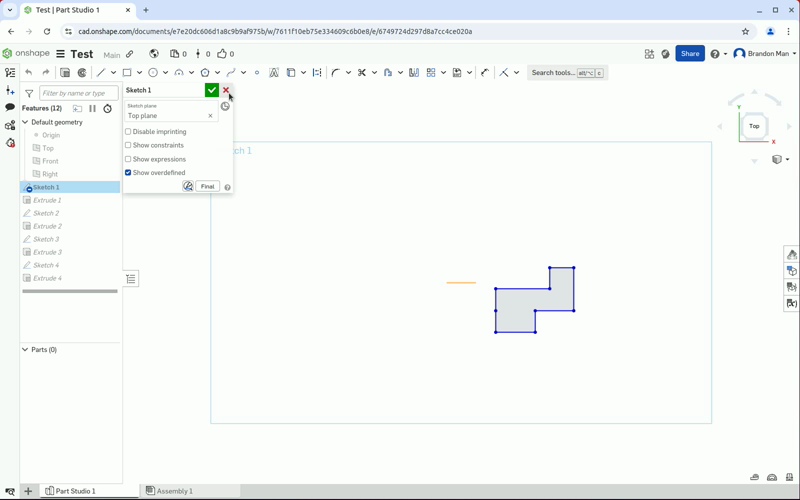
key(shift+s)
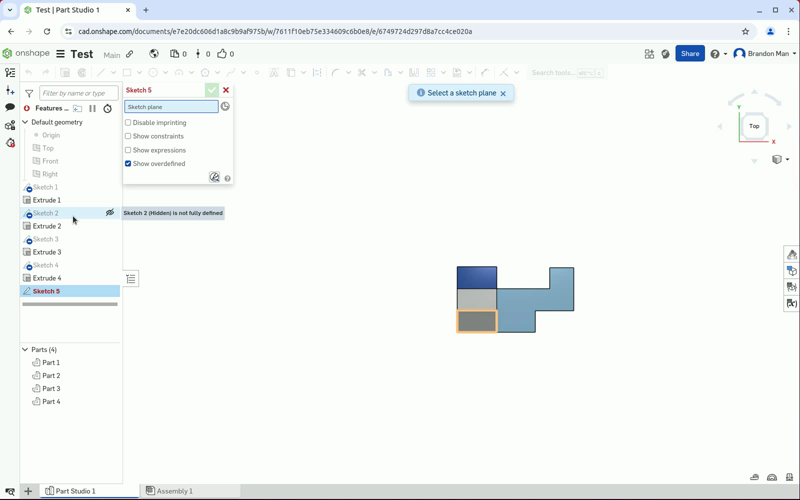
scroll(3)
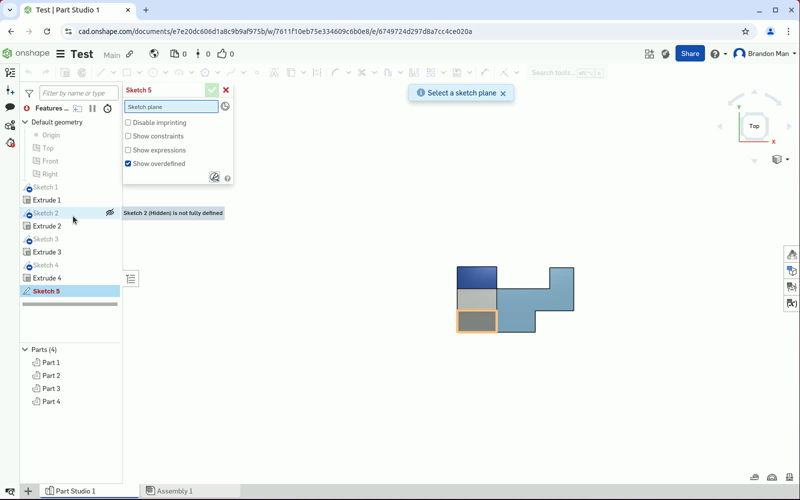
mouse_move(73, 150)
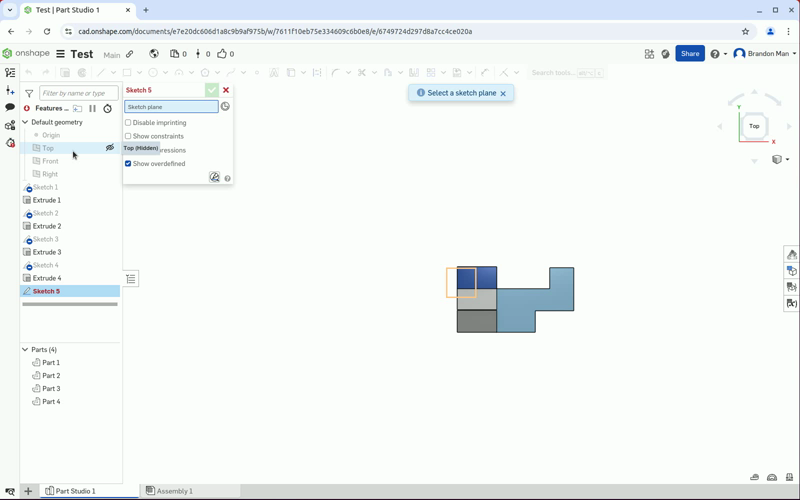
click(73, 150)
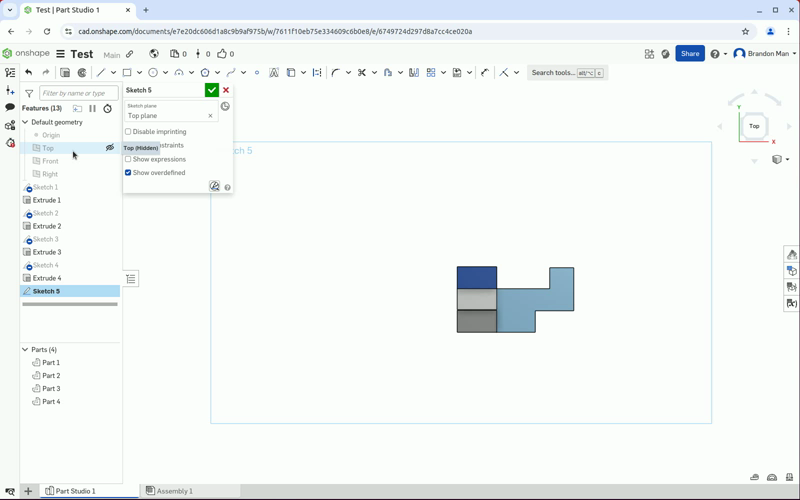
mouse_move(73, 352)
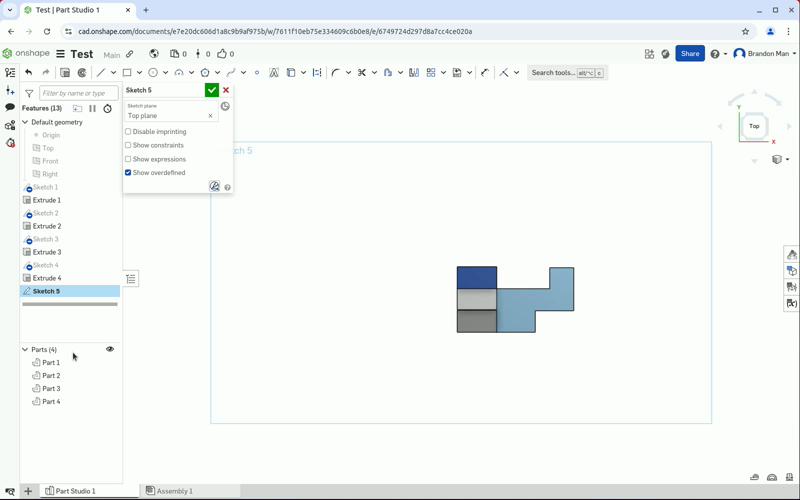
key(y)
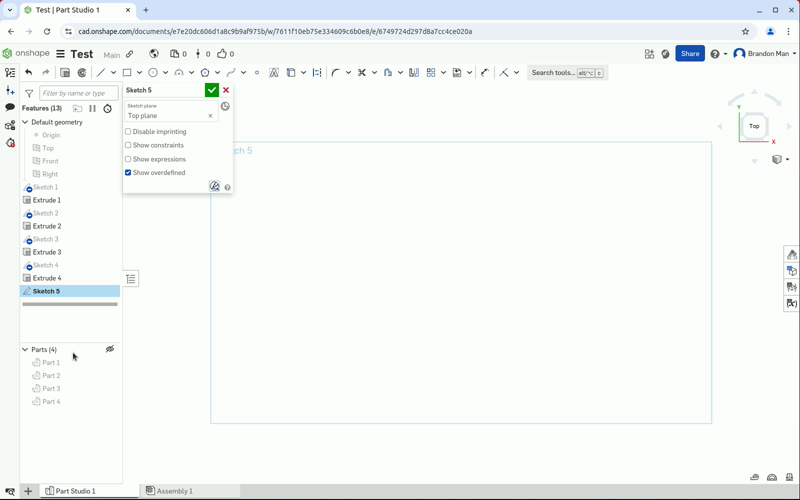
key(l)
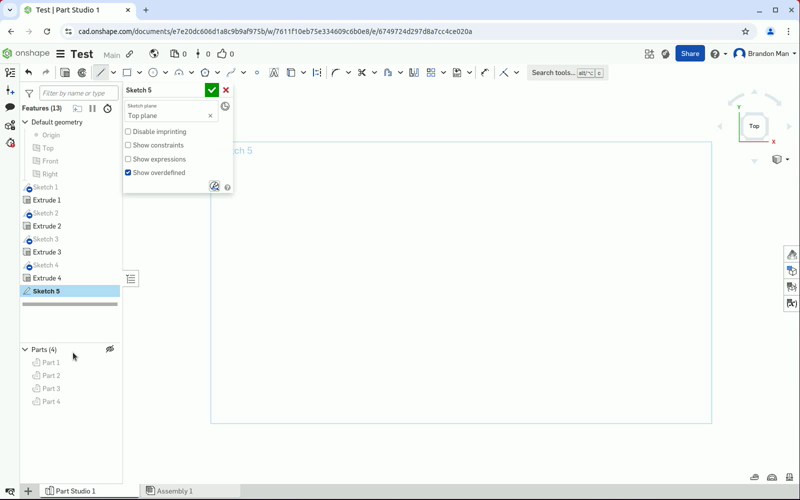
key_down(shift)
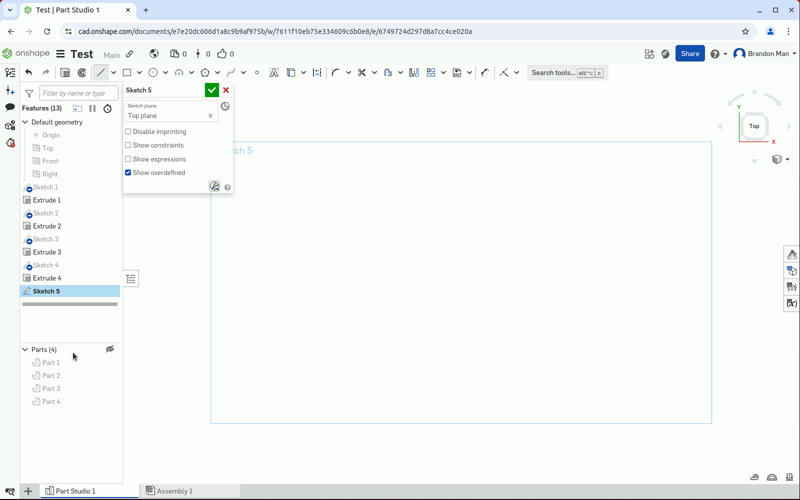
mouse_move(495, 288)
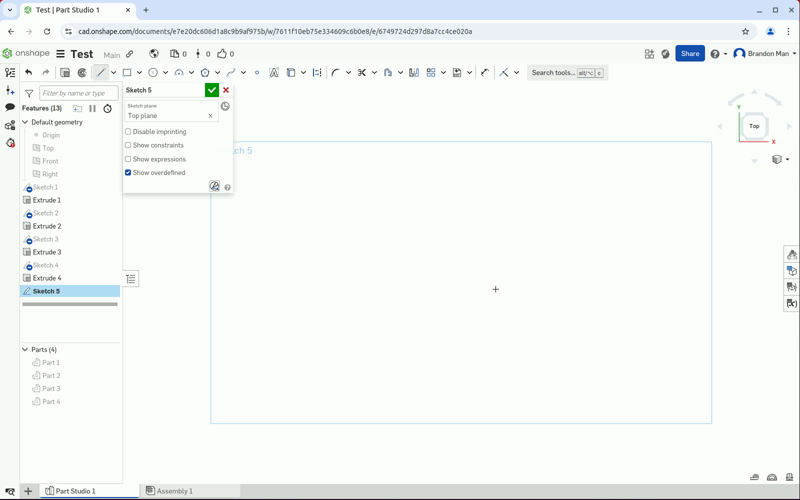
click(495, 288)
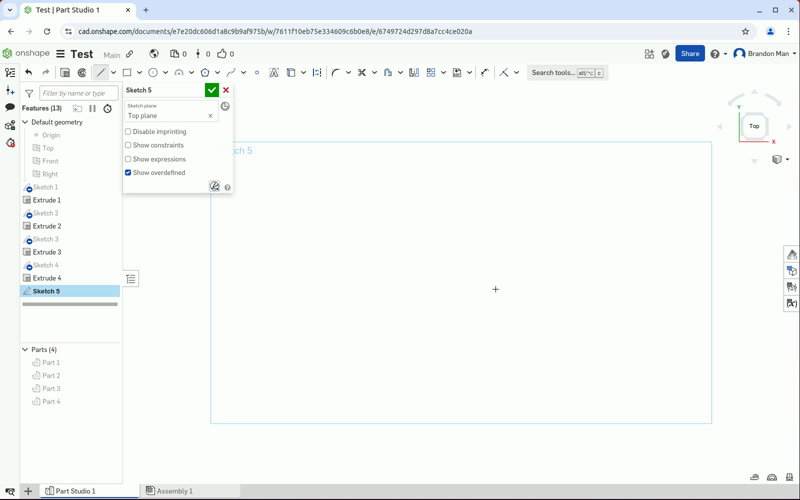
key_up(shift)
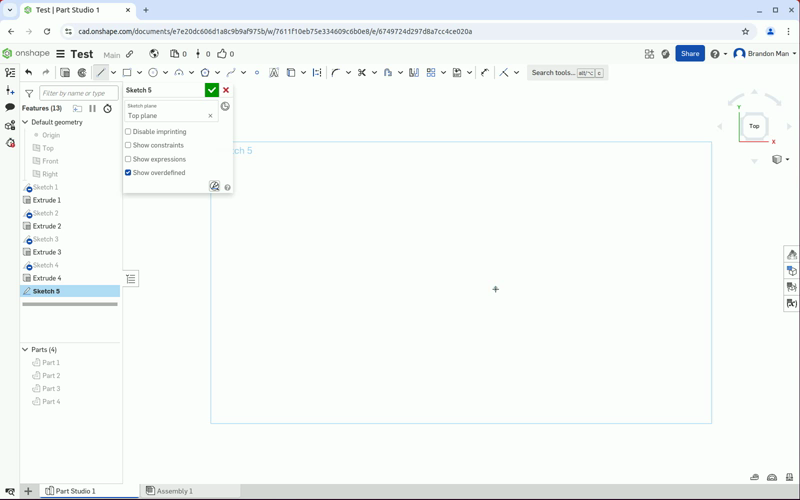
key_down(shift)
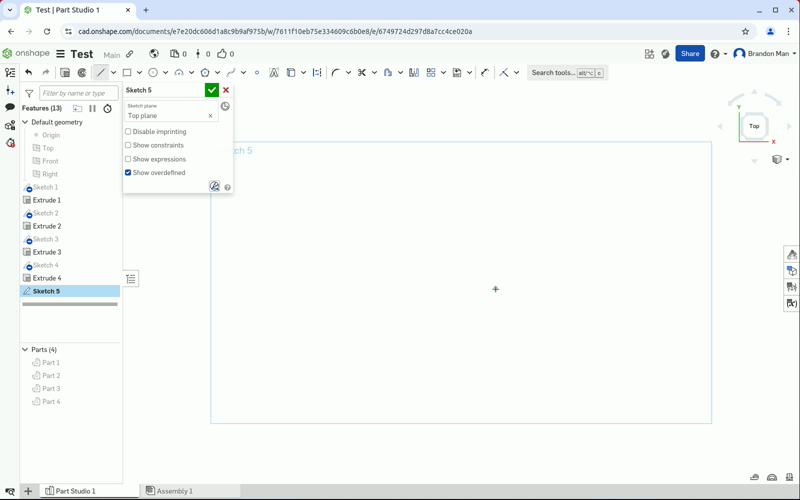
mouse_move(525, 288)
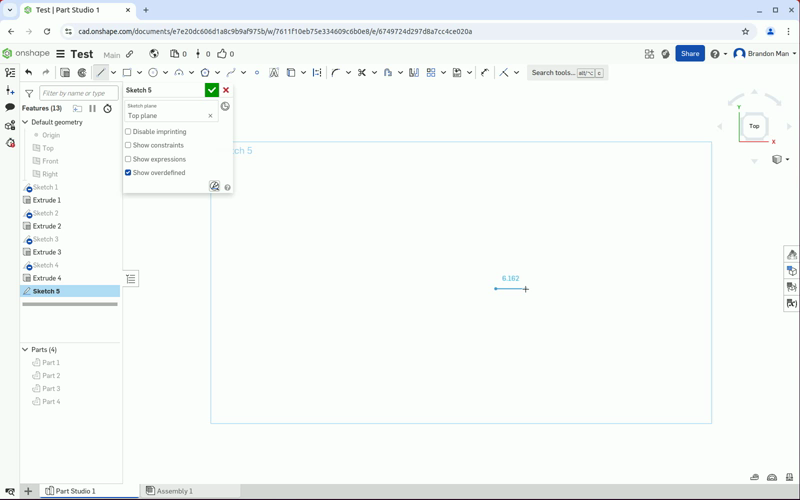
mouse_move(550, 288)
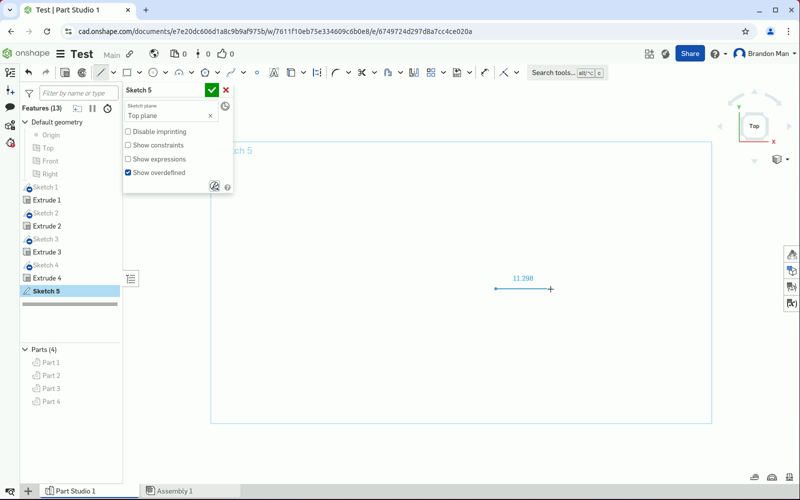
click(550, 288)
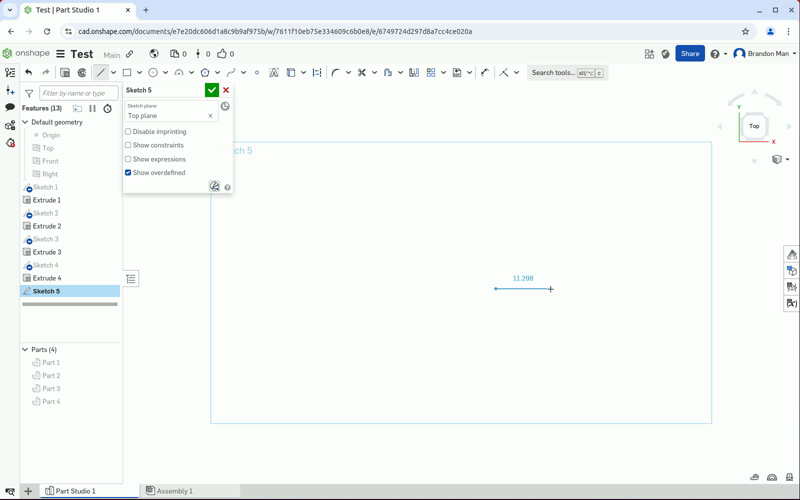
key_up(shift)
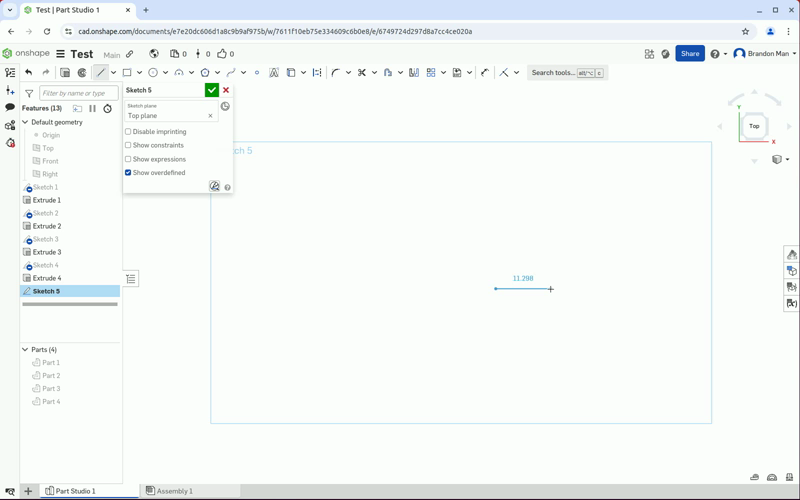
key_down(shift)
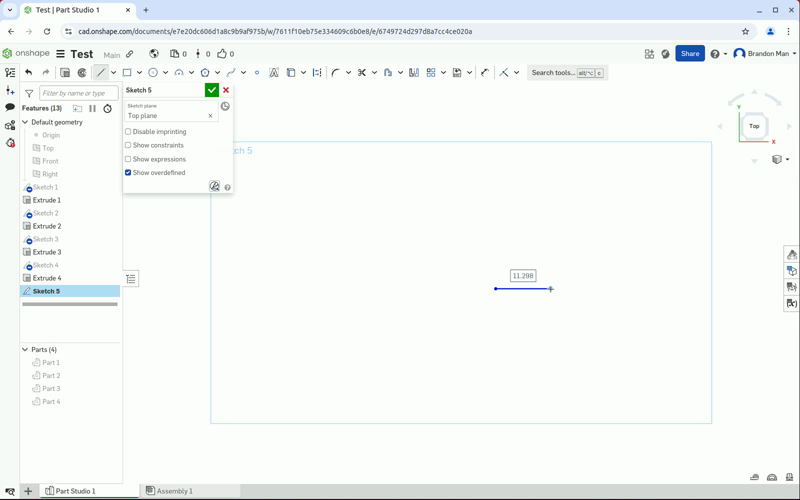
mouse_move(580, 288)
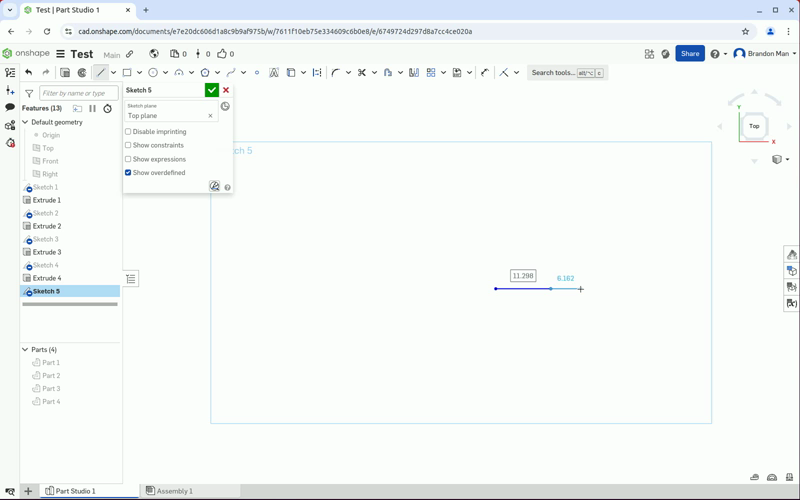
mouse_move(550, 267)
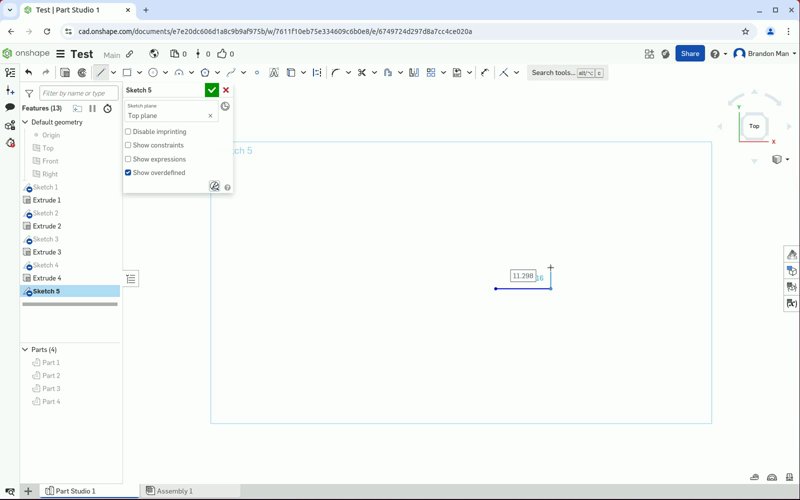
click(550, 267)
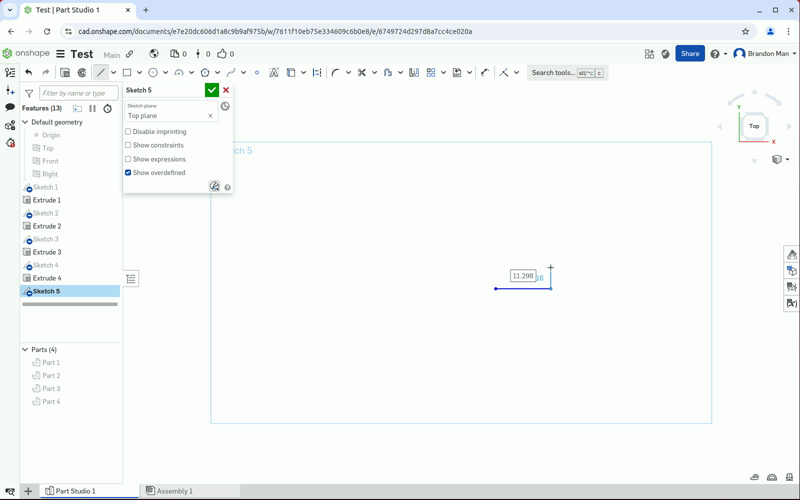
key_up(shift)
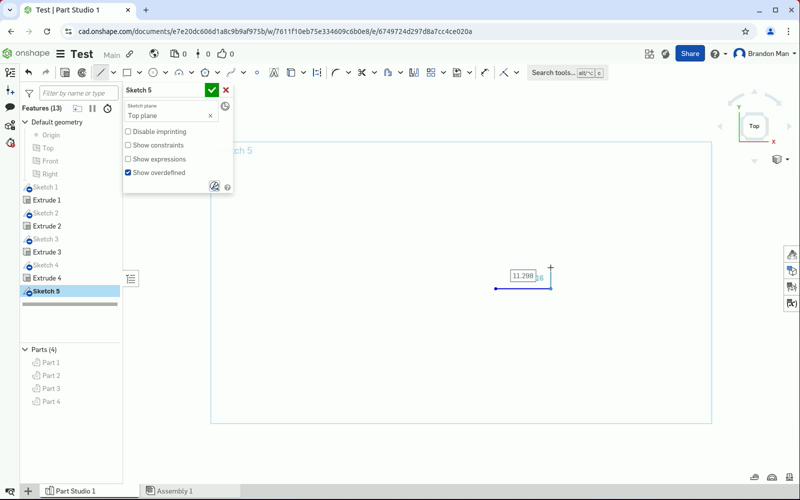
key_down(shift)
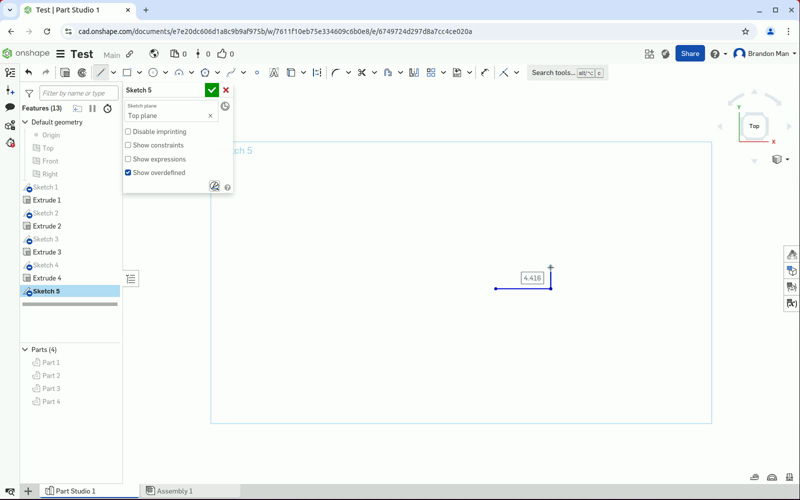
mouse_move(580, 267)
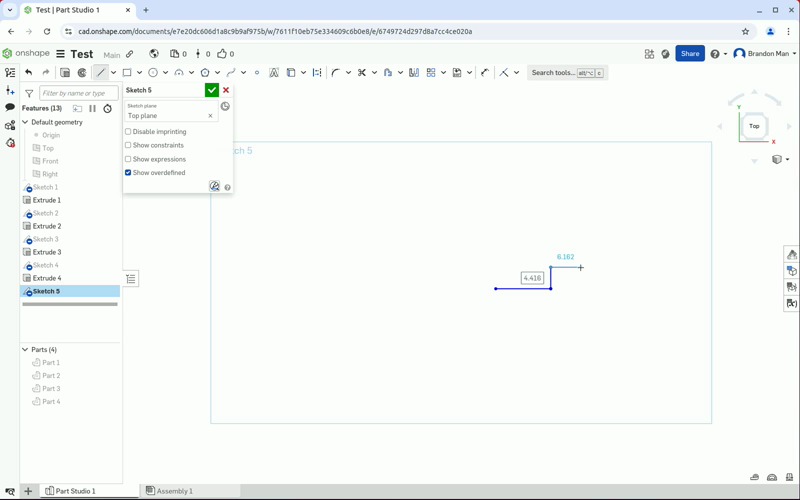
mouse_move(495, 267)
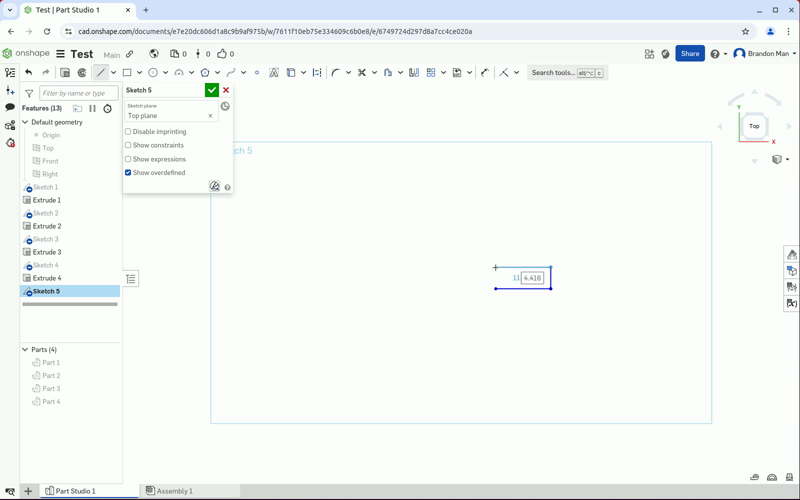
click(495, 267)
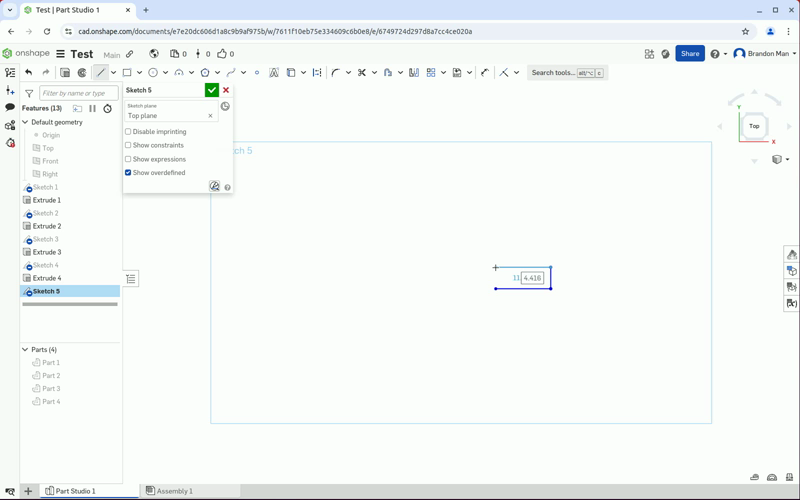
key_up(shift)
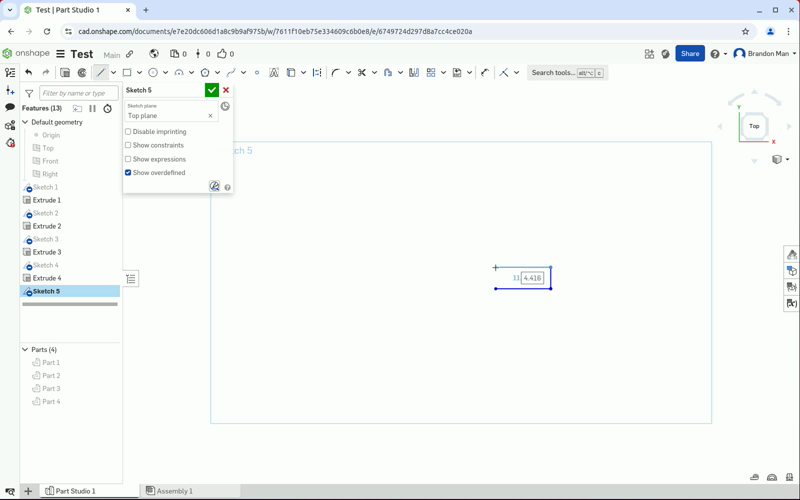
mouse_move(525, 267)
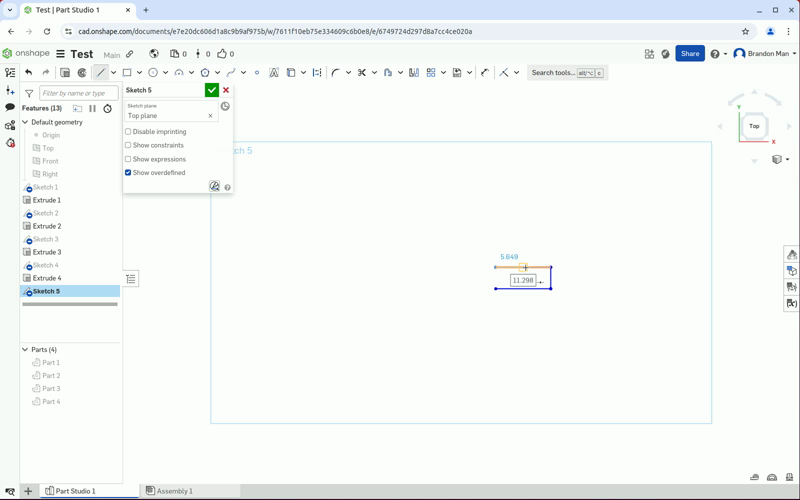
key_down(shift)
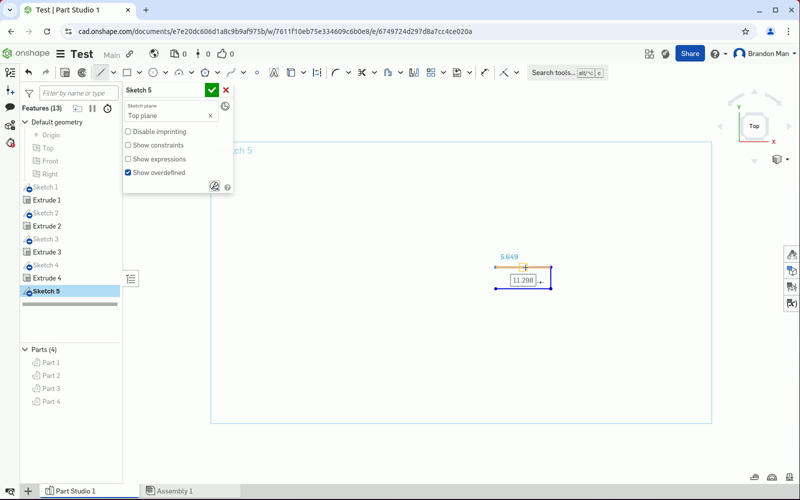
mouse_move(495, 288)
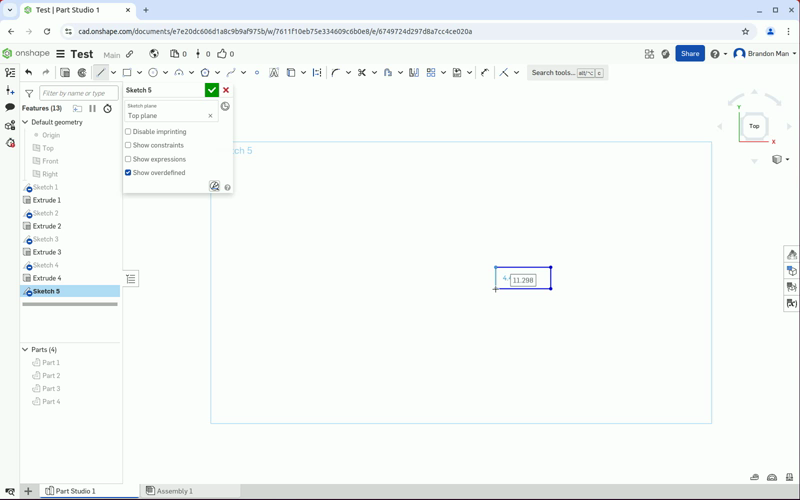
key_up(shift)
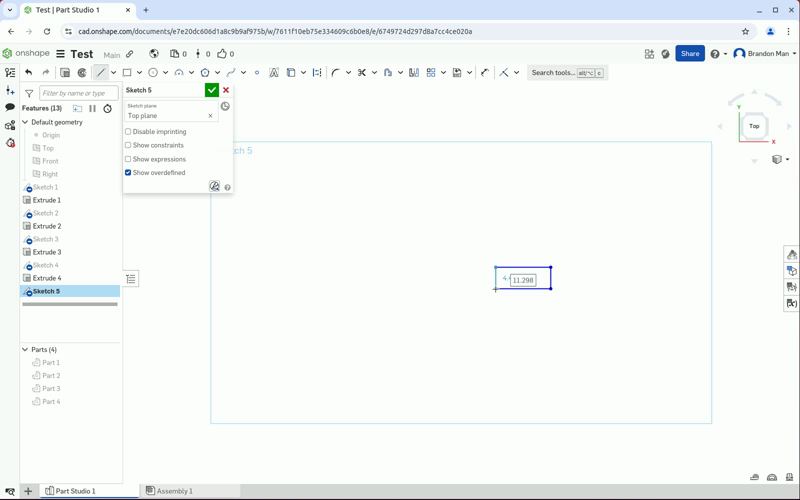
click(495, 288)
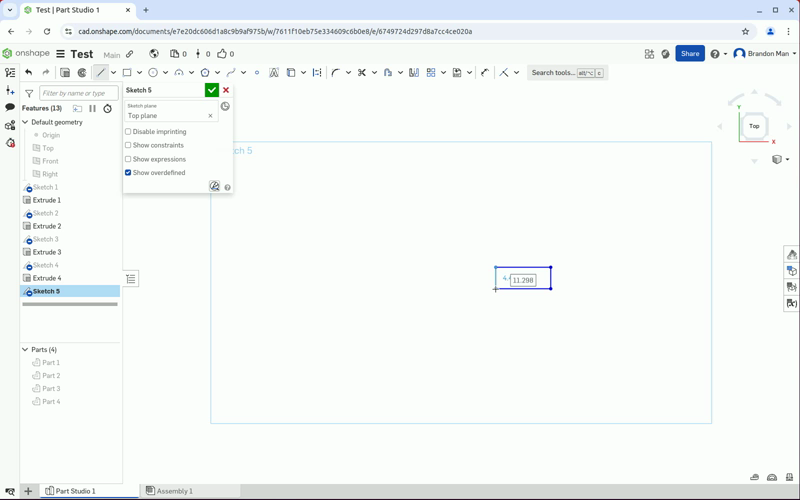
key(esc)
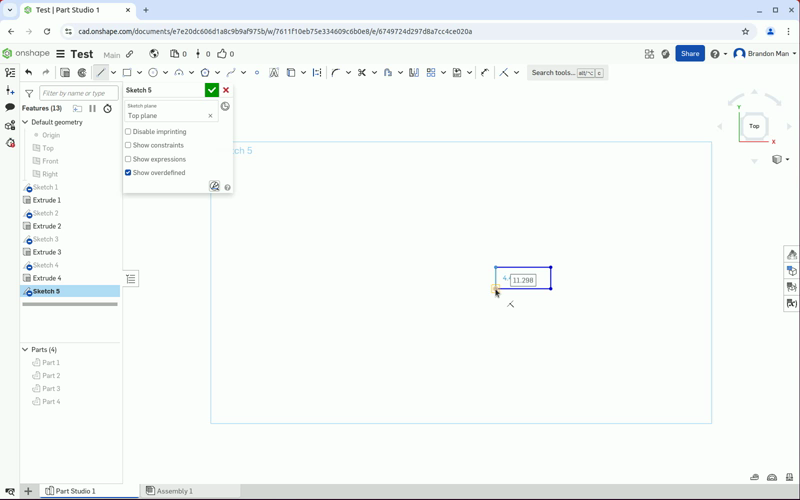
mouse_move(519, 280)
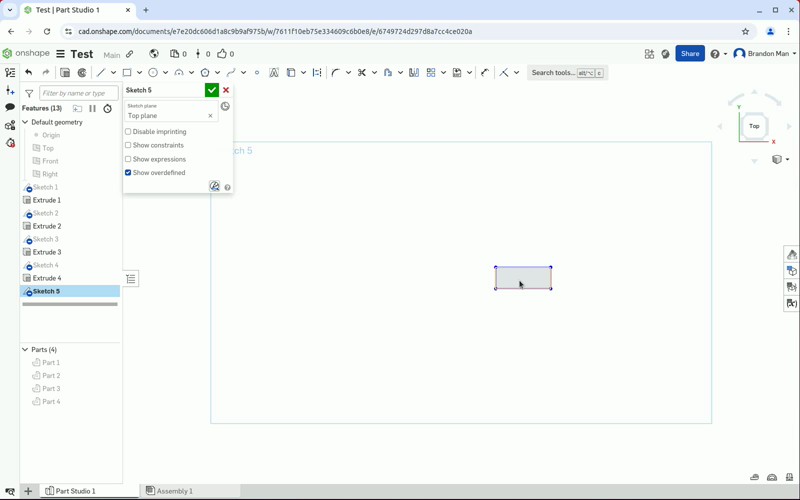
scroll(6)
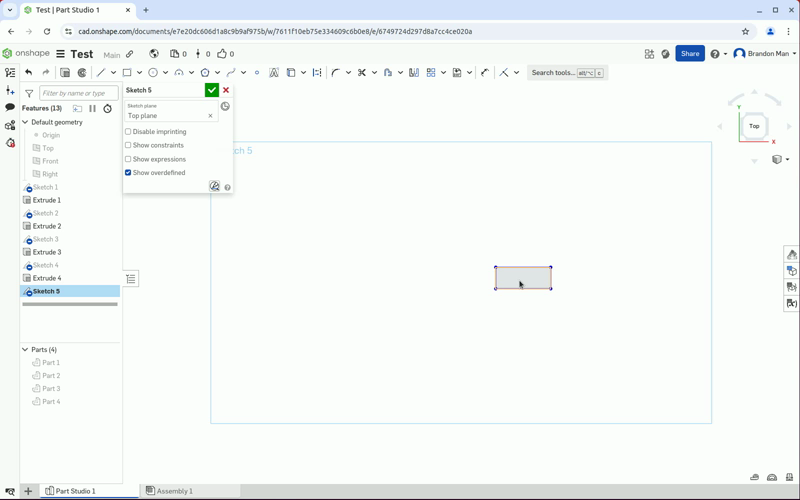
scroll(6)
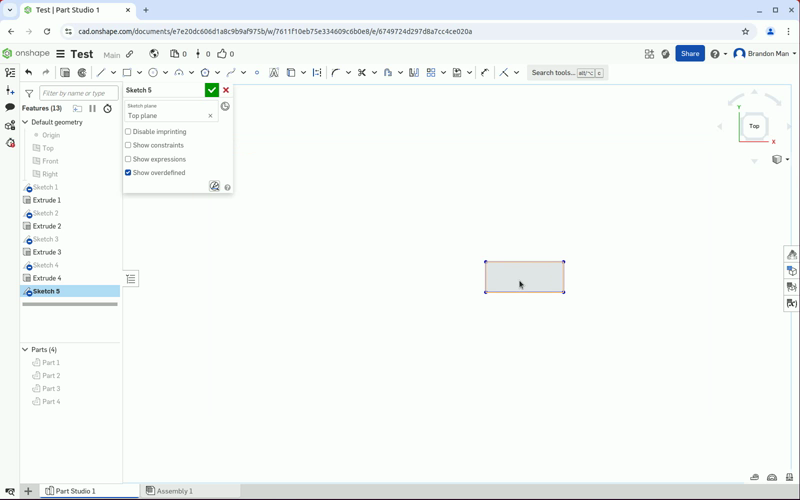
scroll(6)
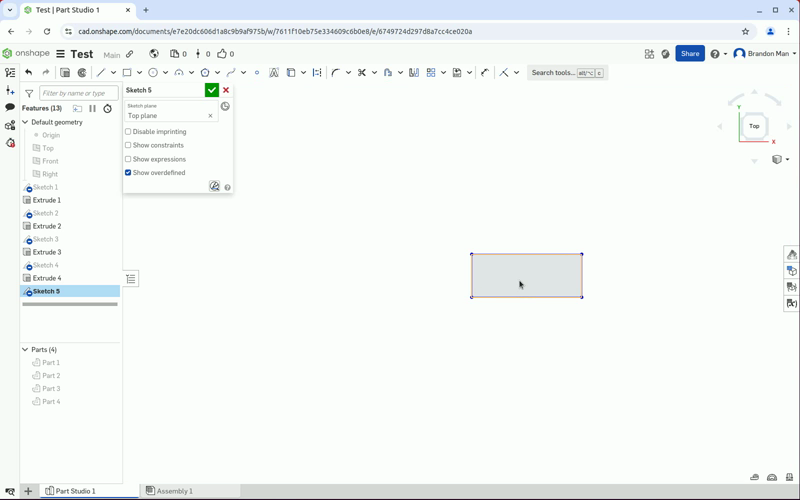
scroll(6)
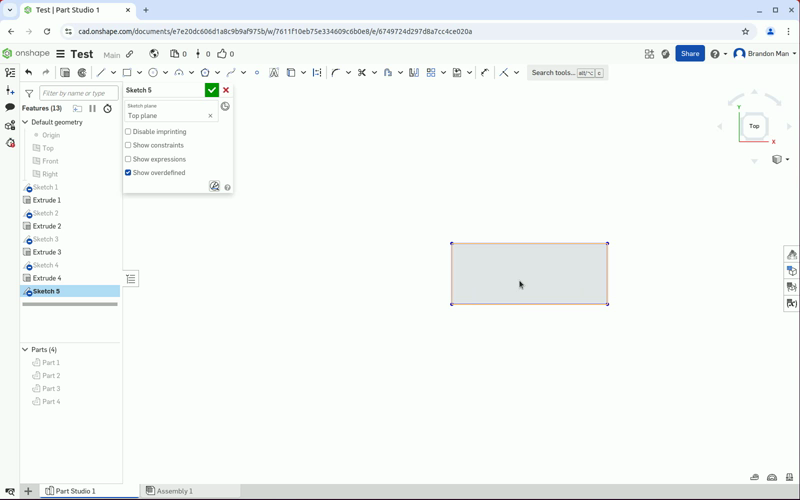
scroll(6)
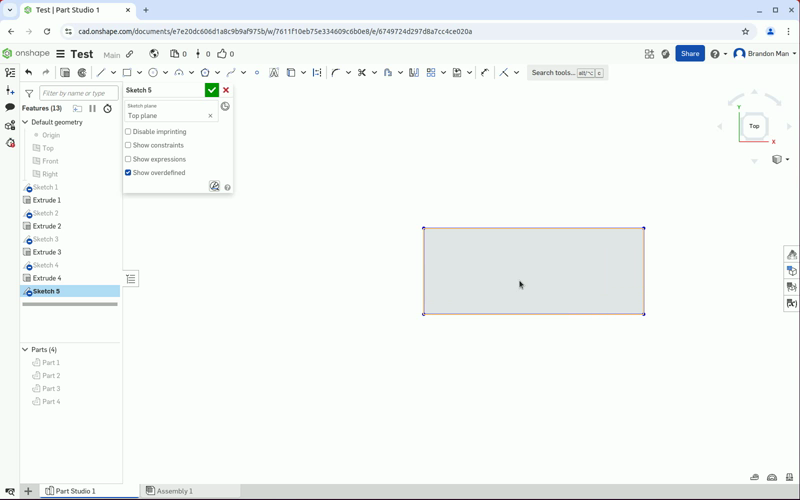
scroll(6)
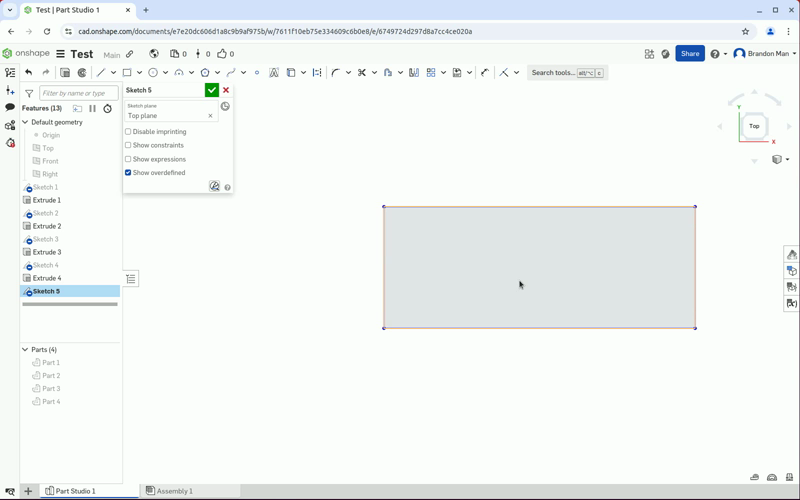
scroll(6)
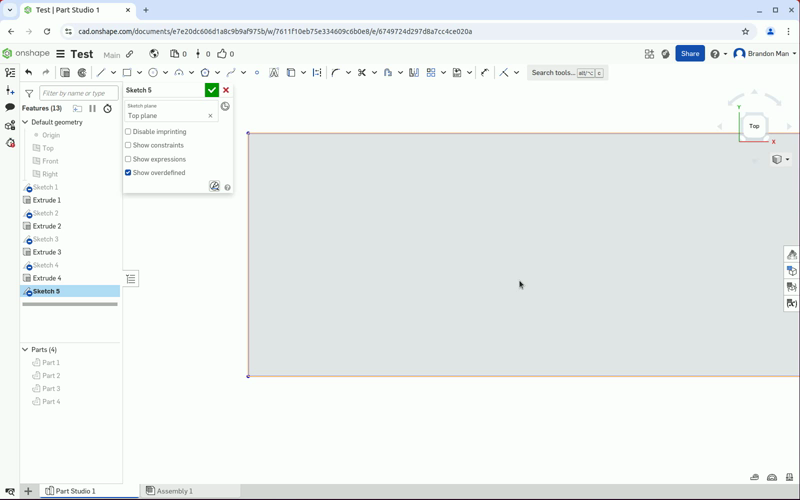
click(519, 280)
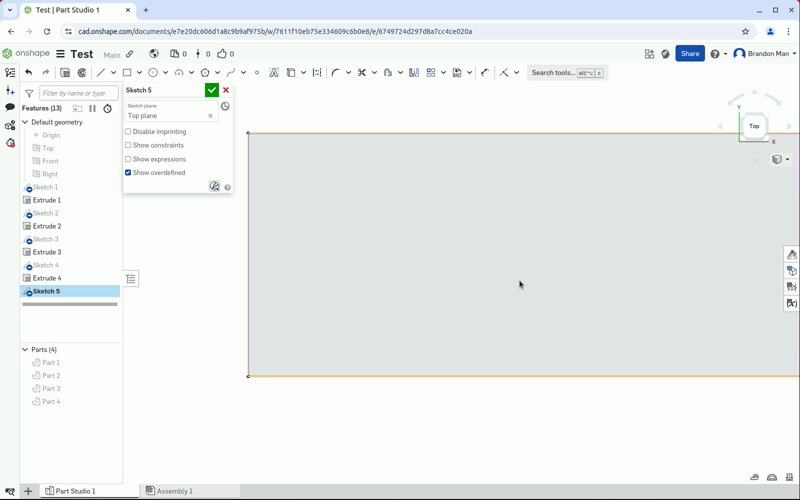
scroll(-6)
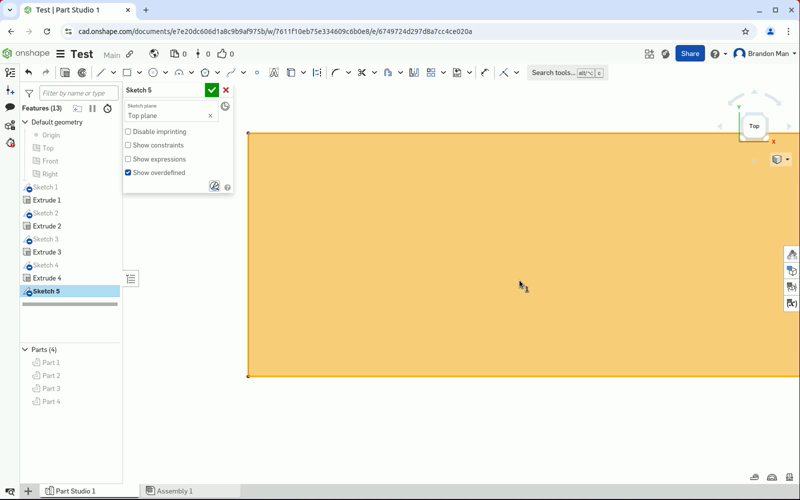
scroll(-6)
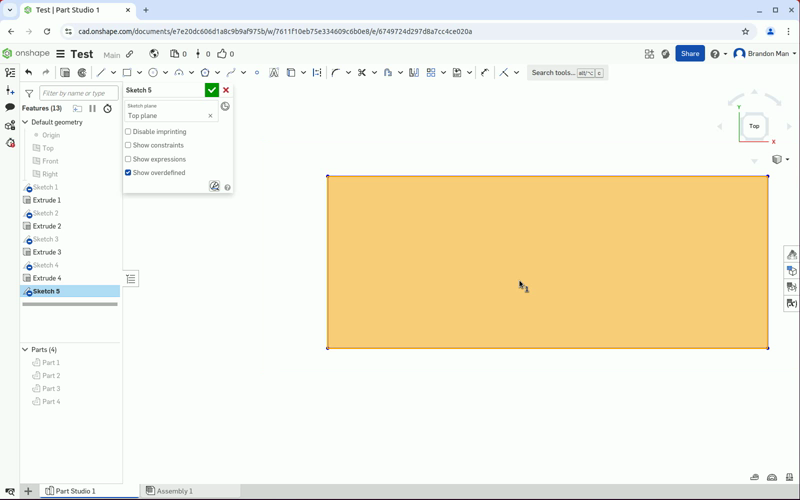
scroll(-6)
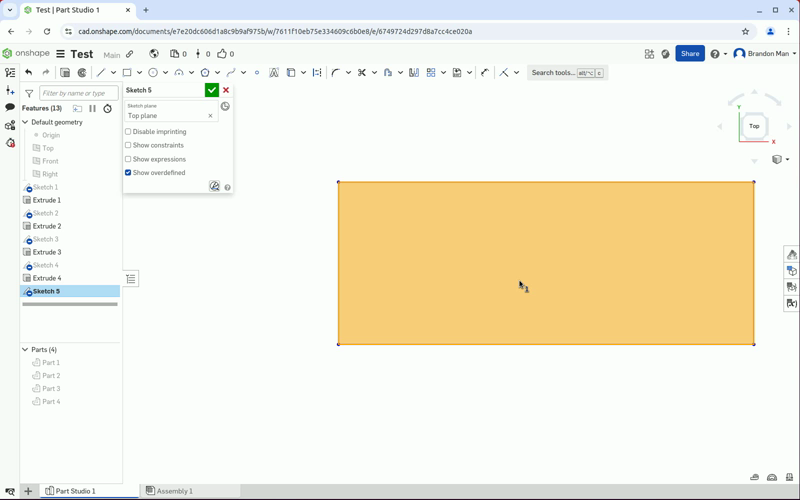
scroll(-6)
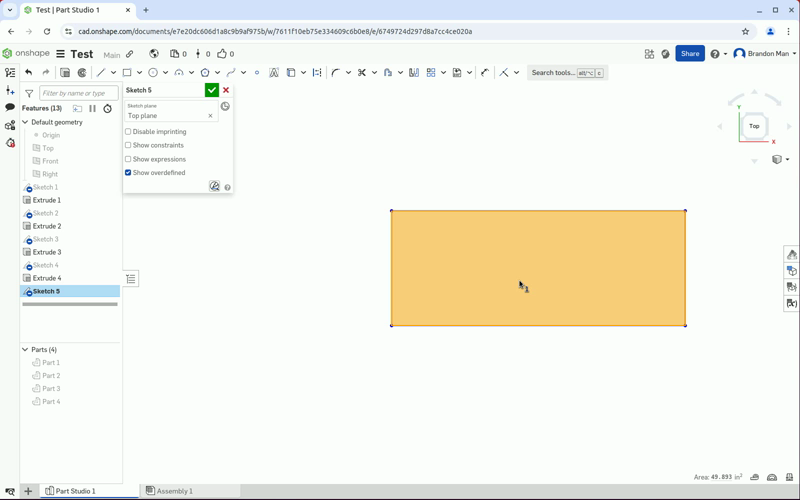
scroll(-6)
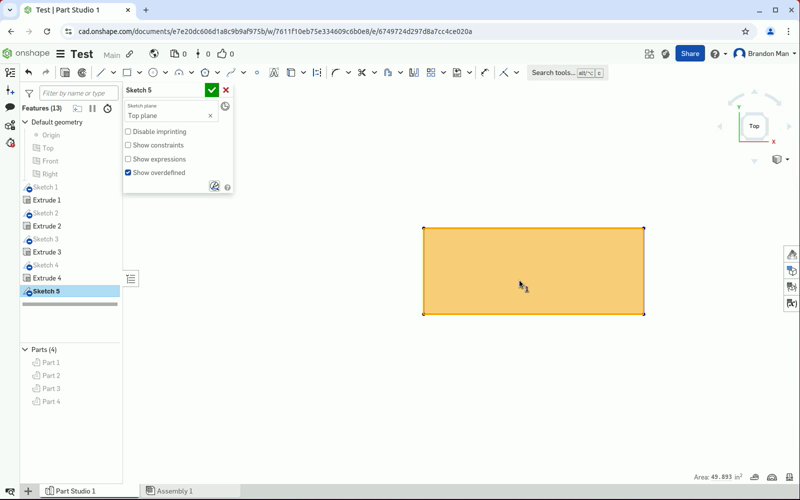
scroll(-6)
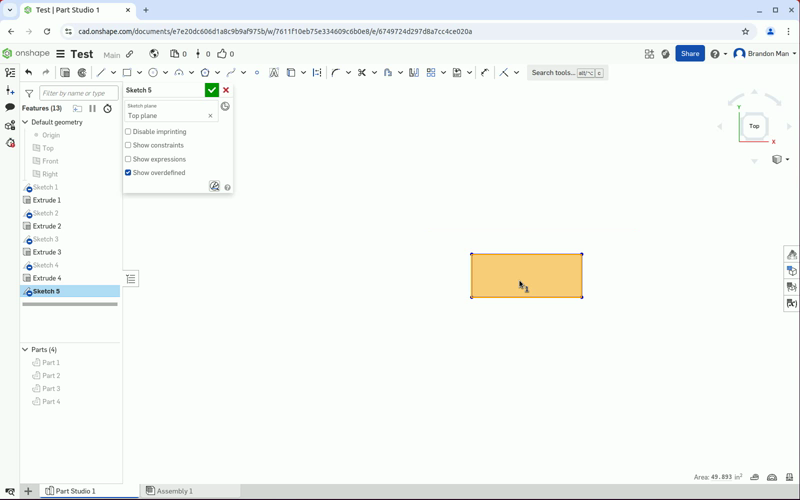
scroll(-6)
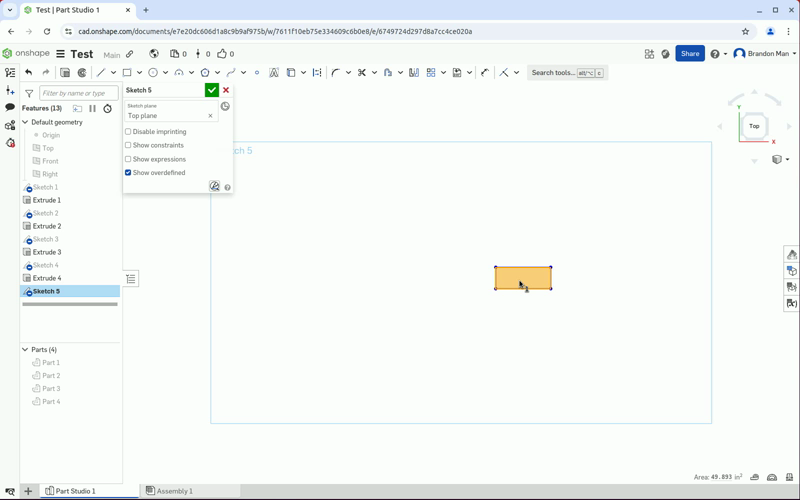
mouse_move(73, 352)
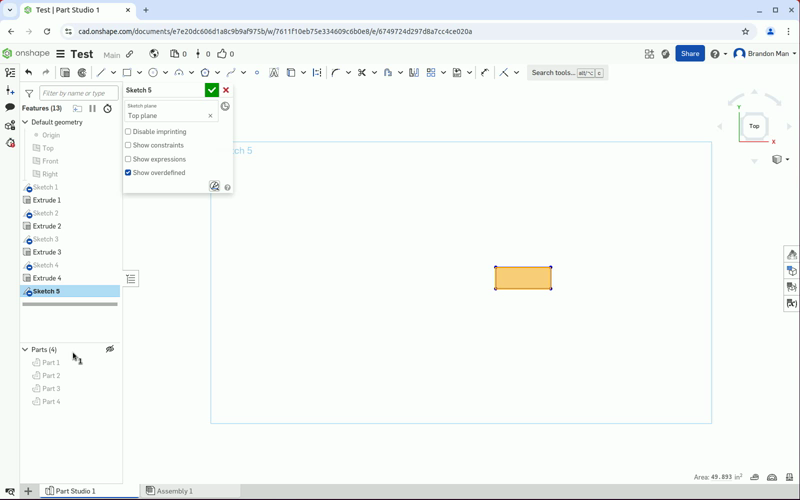
key(shift+y)
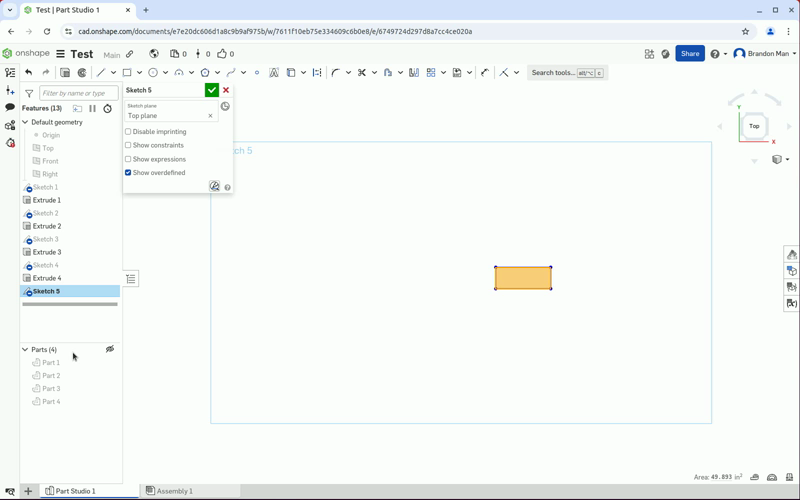
key(shift+e)
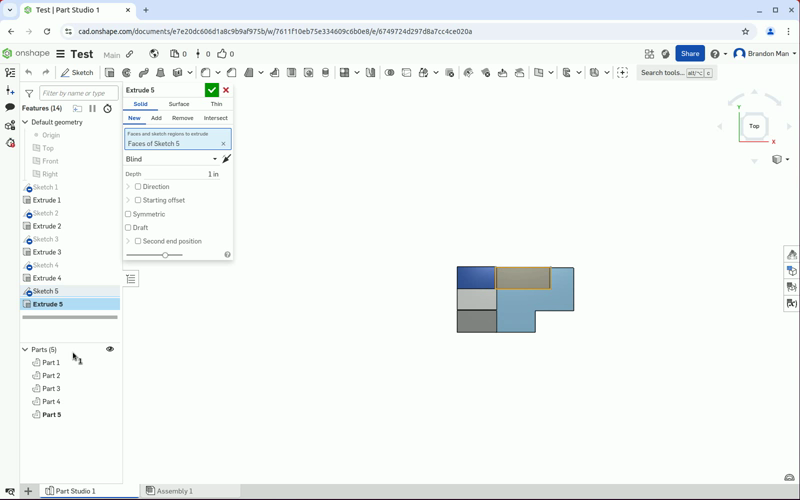
mouse_move(143, 106)
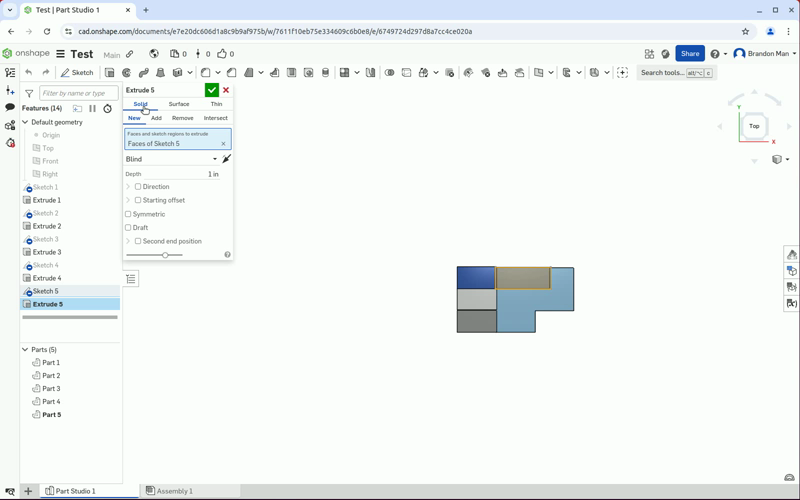
click(143, 106)
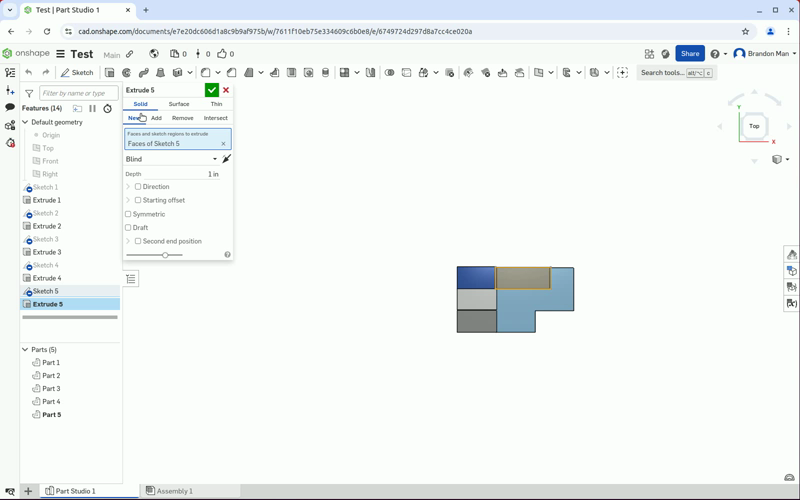
mouse_move(137, 120)
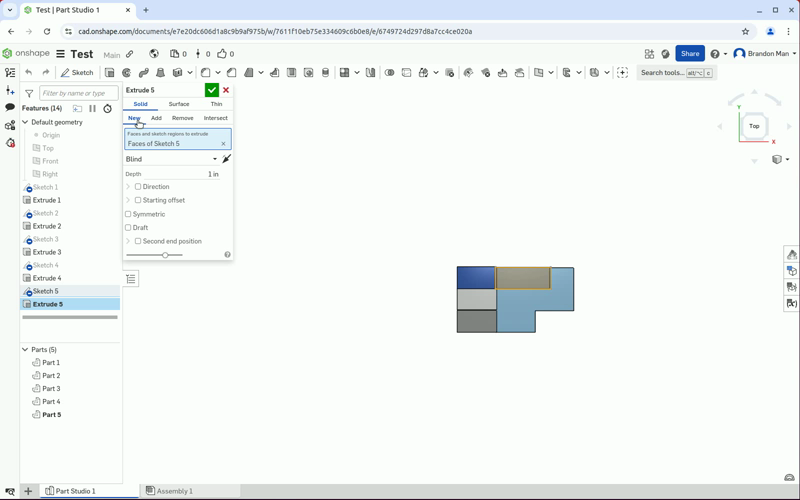
click(137, 120)
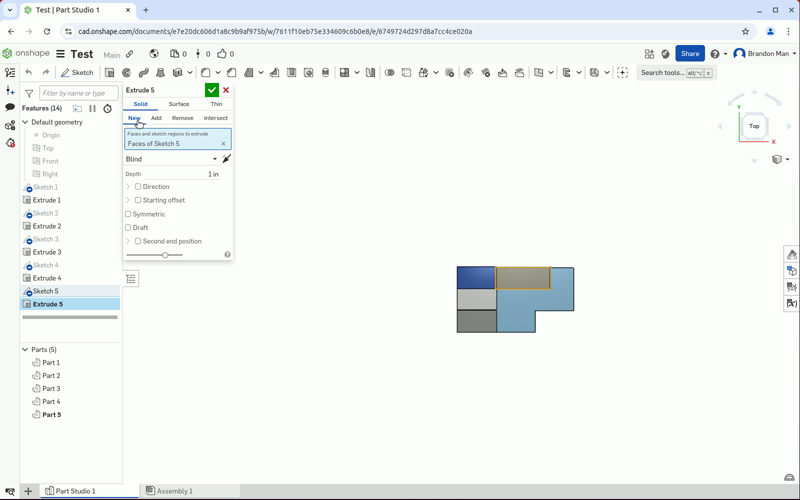
key(tab, 4)
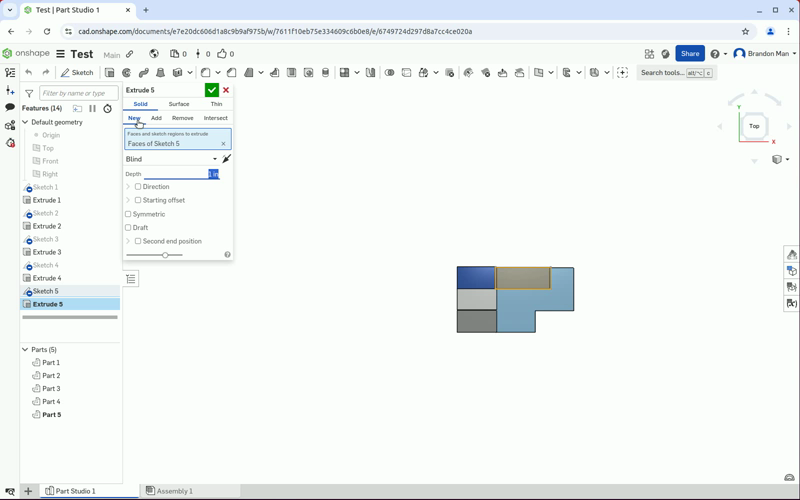
text(7.943)
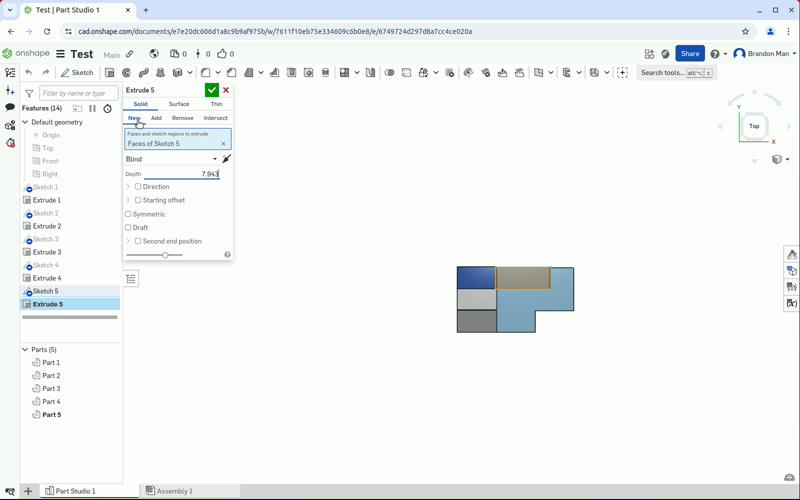
key(enter)
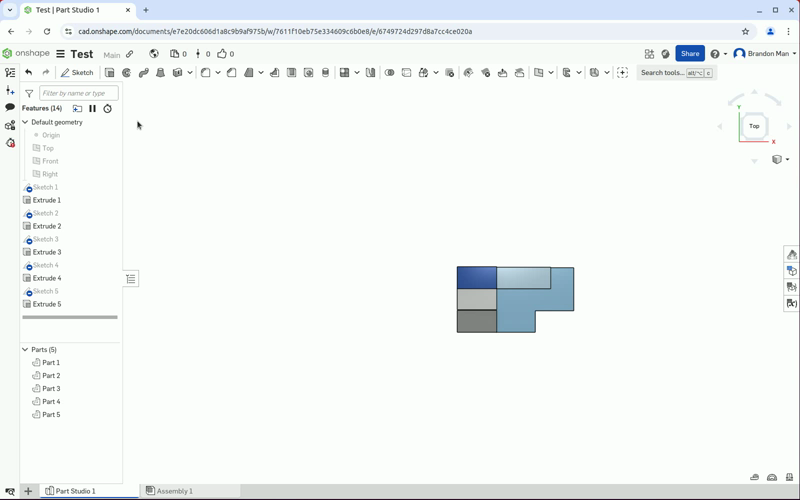
key(shift+h)
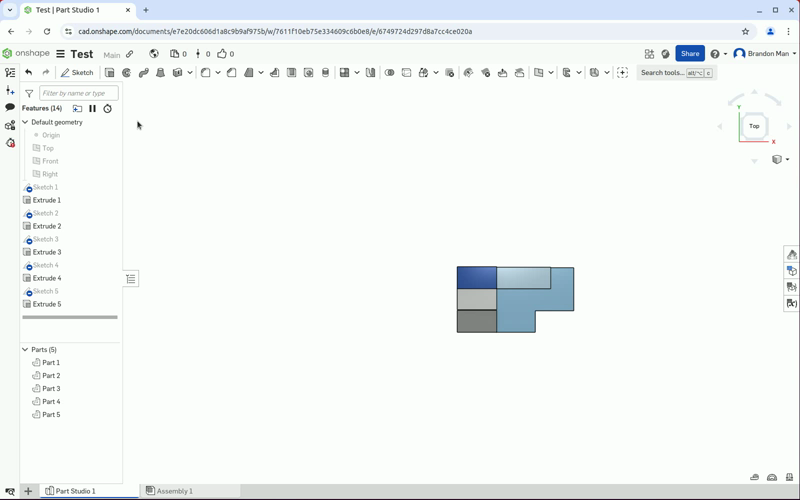
key(shift+h)
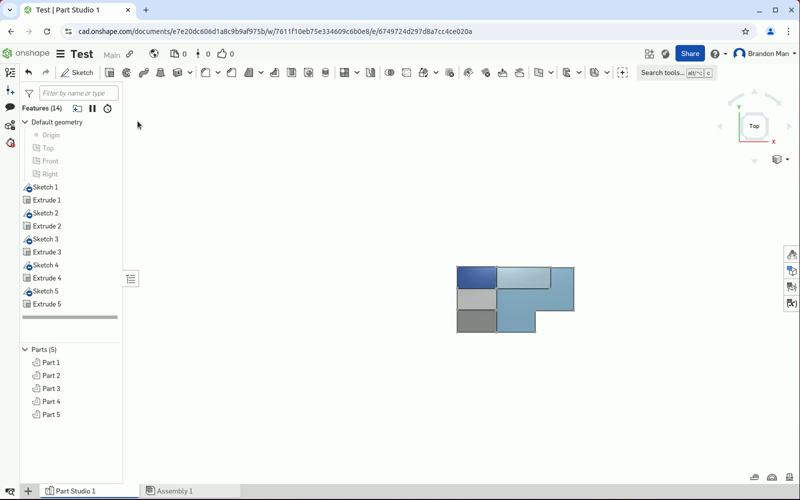
key(shift+7)
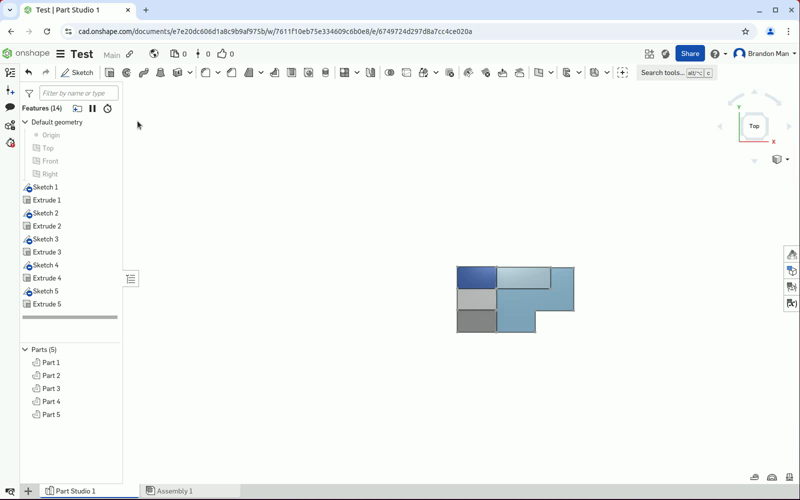
key(up, 3)
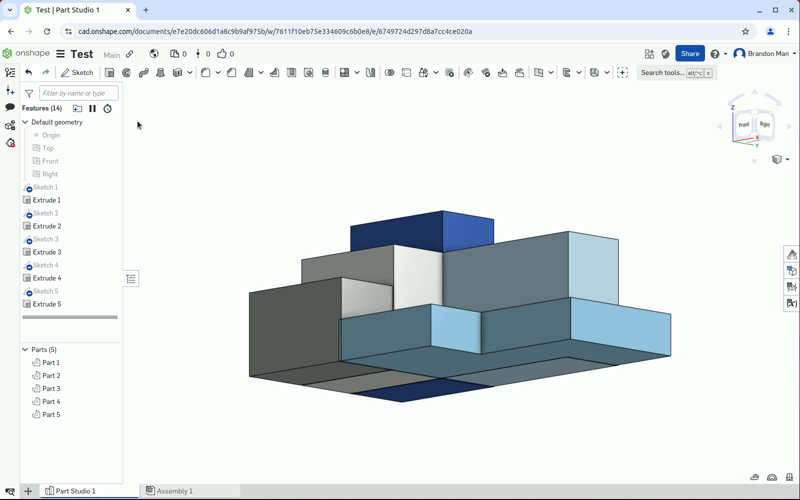
key(left, 3)
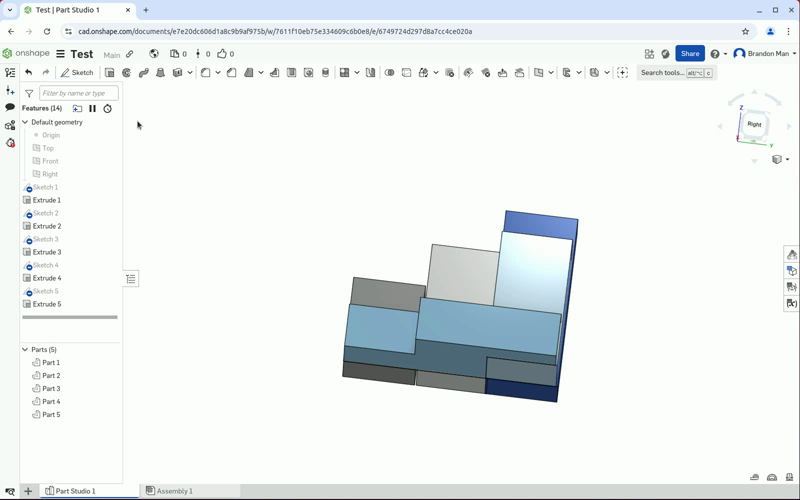
key(right, 3)
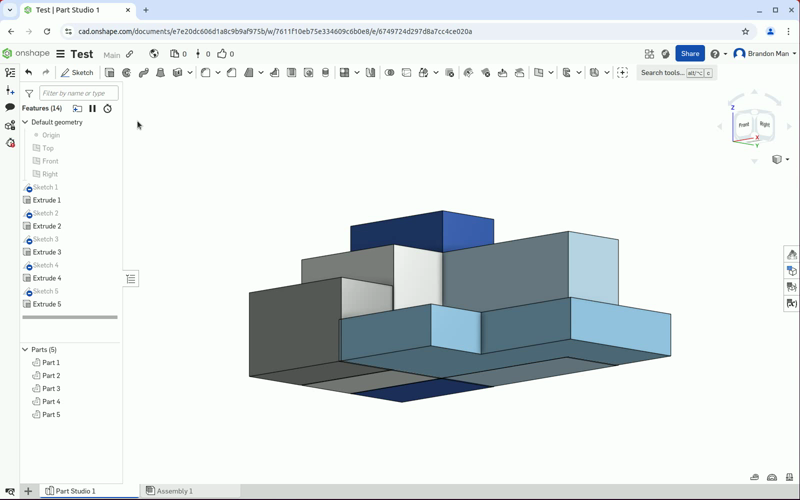
key(down, 3)
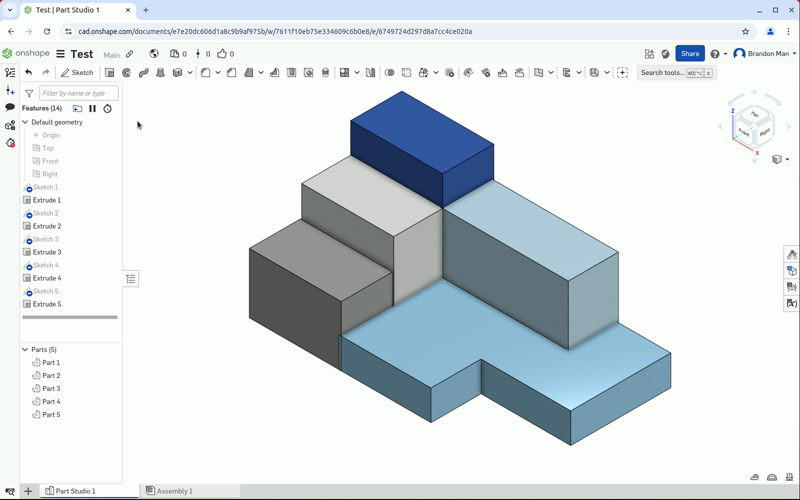
mouse_move(73, 189)
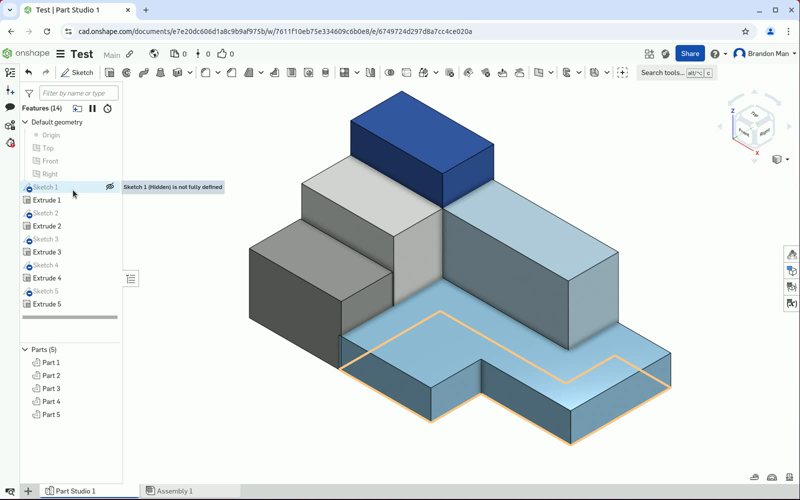
click(73, 189)